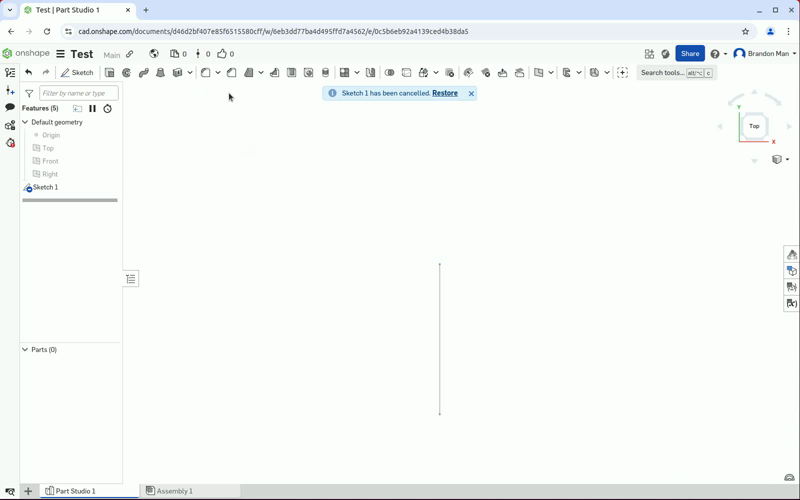
key(shift+h)
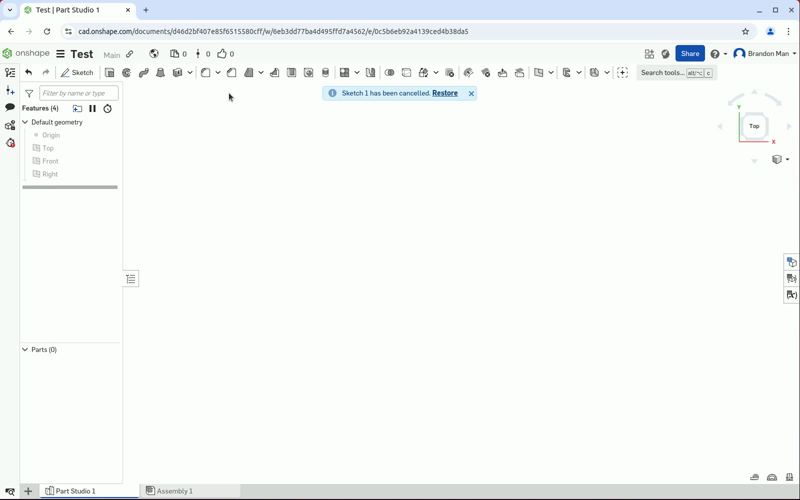
mouse_move(73, 352)
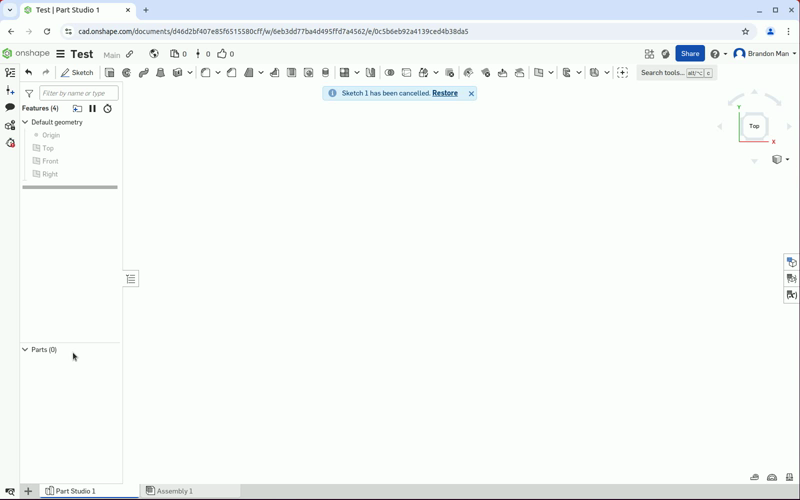
key(y)
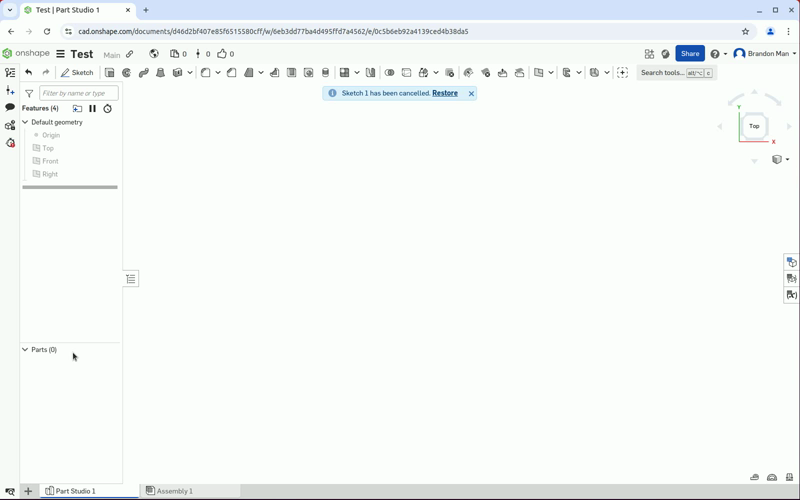
key(shift+p)
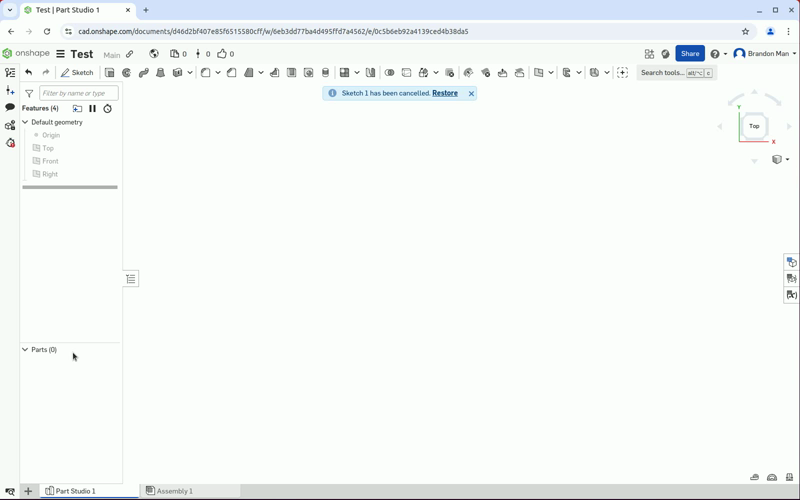
key(space)
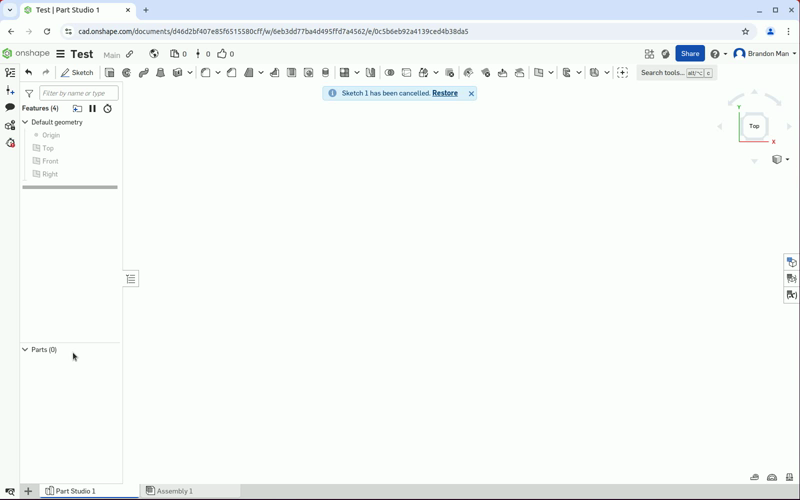
key_down(shift)
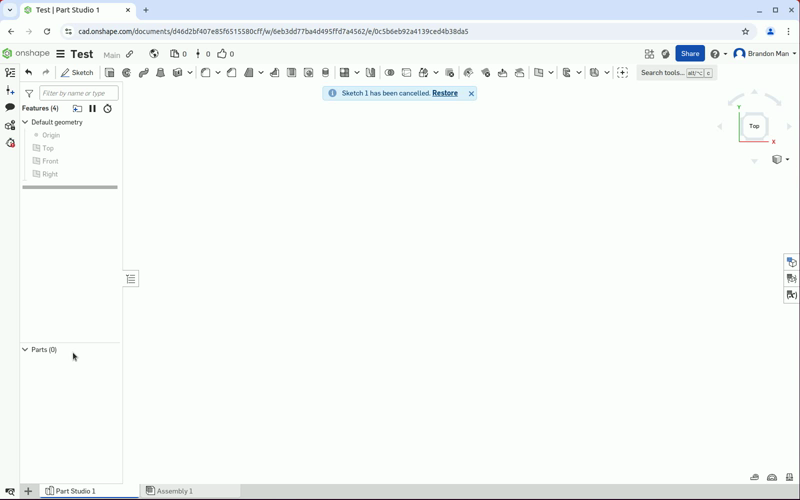
key(up)
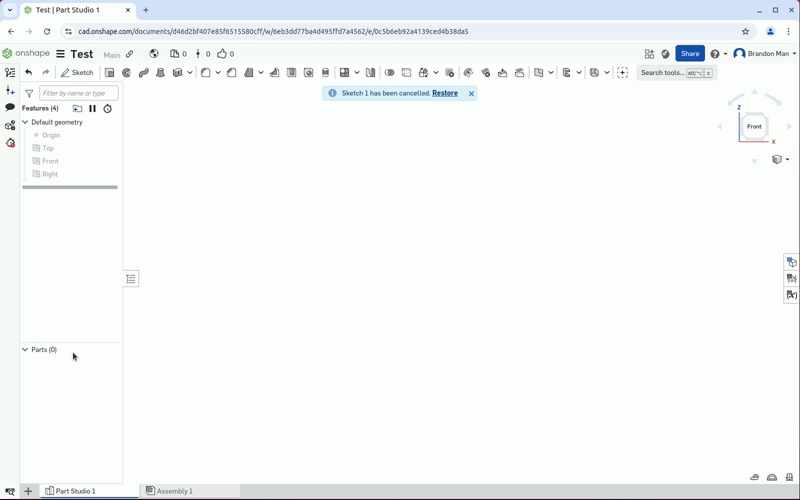
key_up(shift)
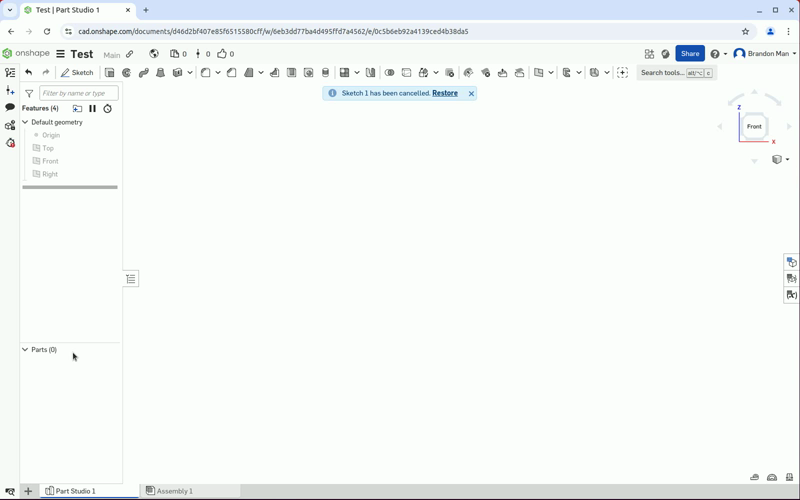
mouse_move(73, 352)
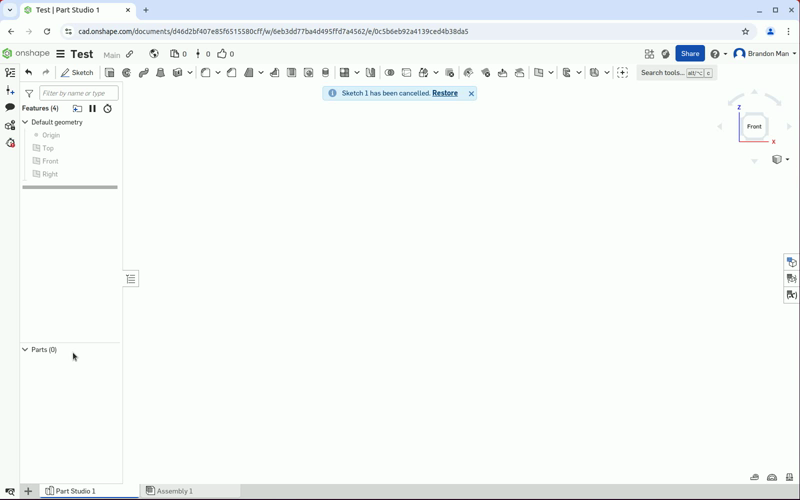
key(shift+y)
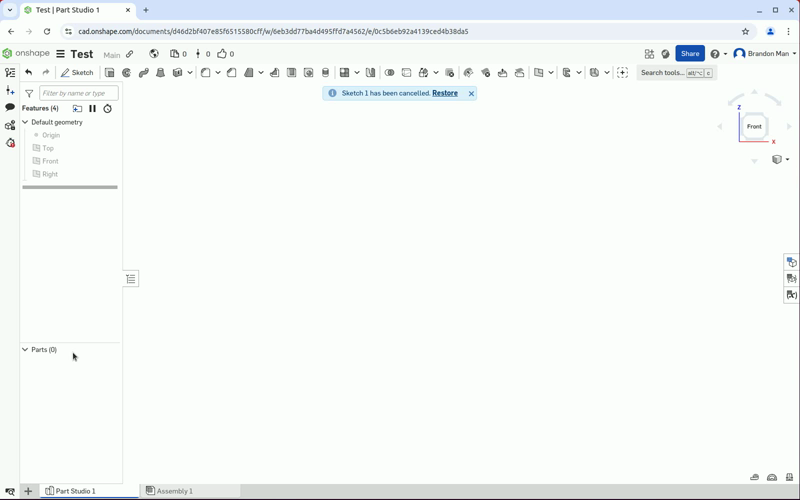
key(shift+s)
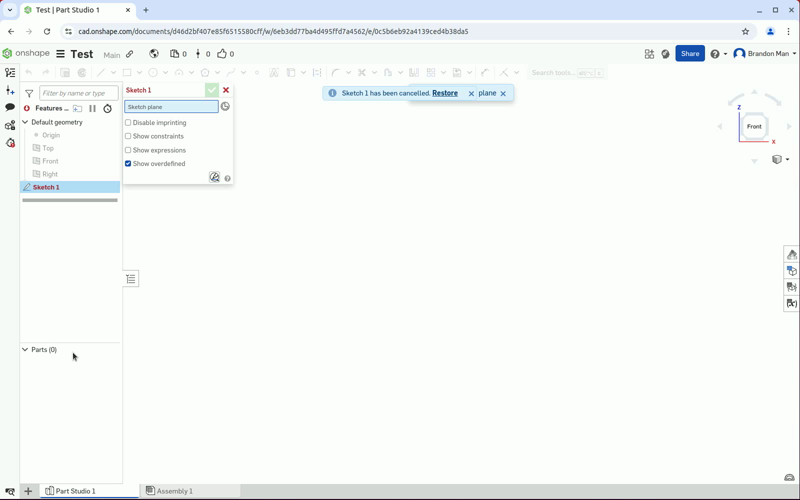
mouse_move(73, 163)
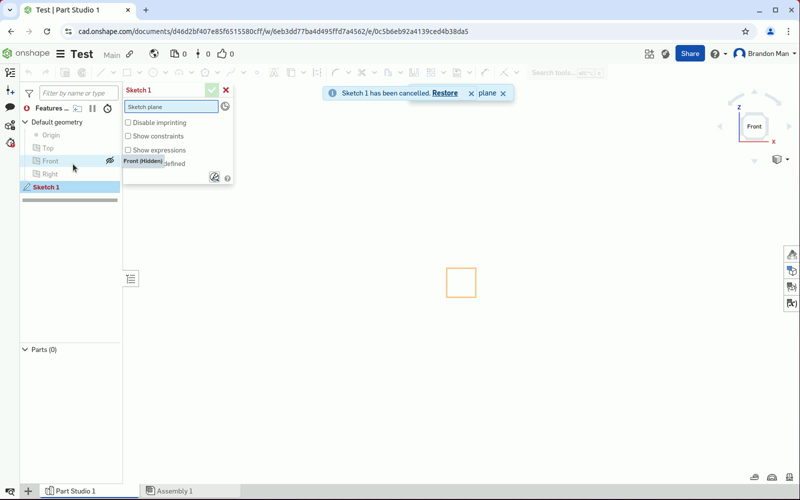
click(73, 163)
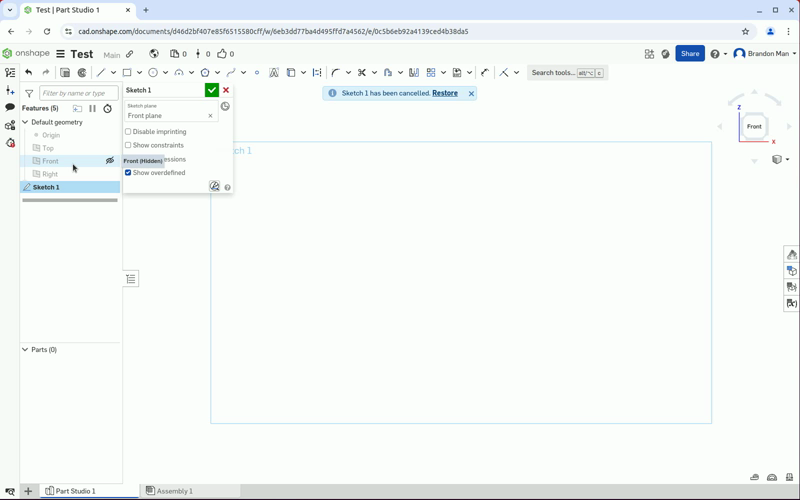
mouse_move(73, 352)
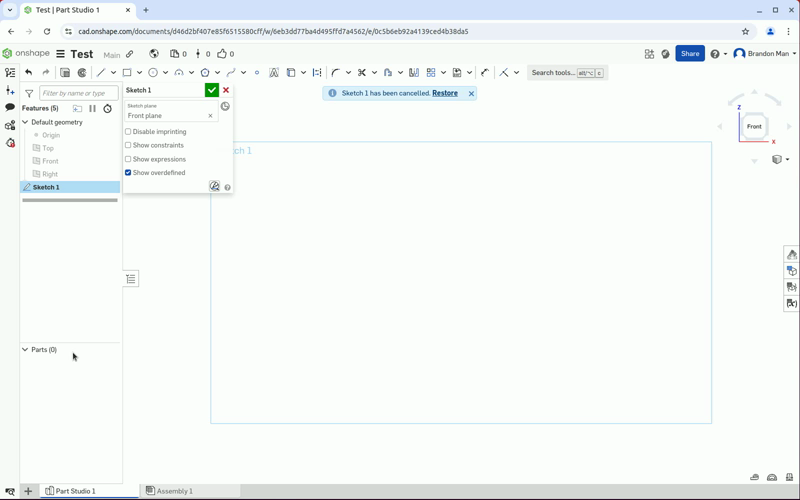
key(y)
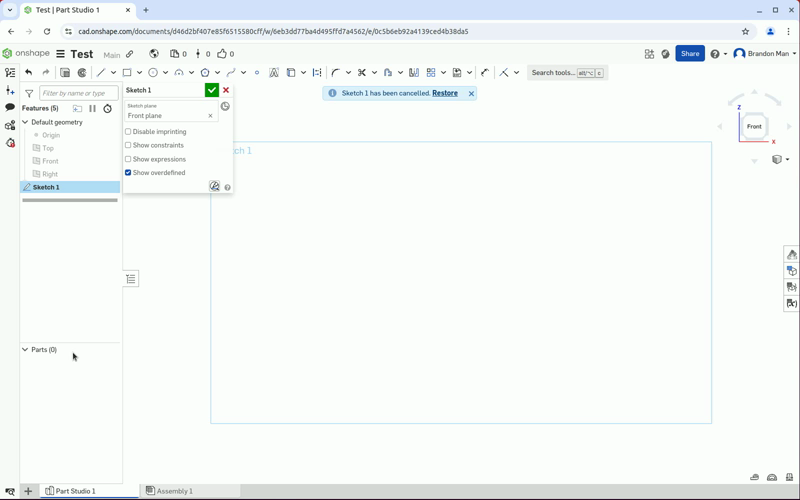
key(l)
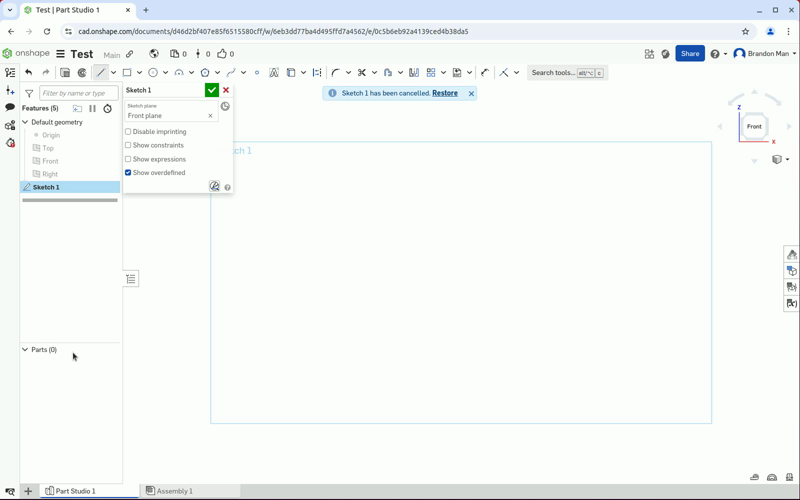
key_down(shift)
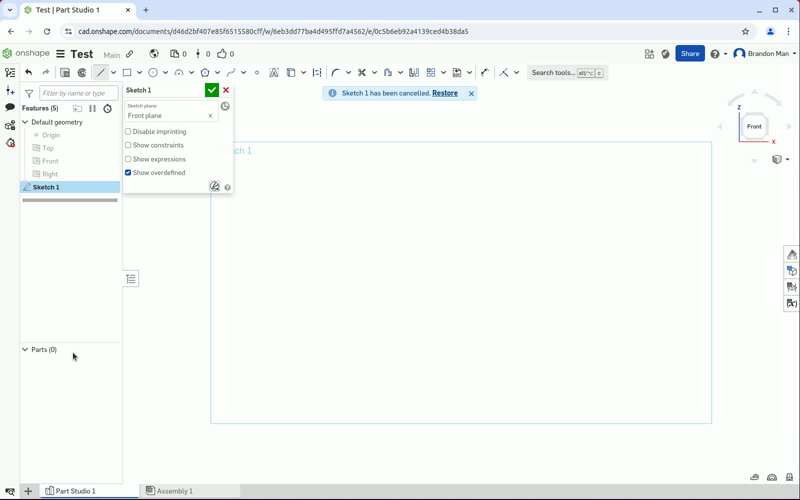
mouse_move(377, 244)
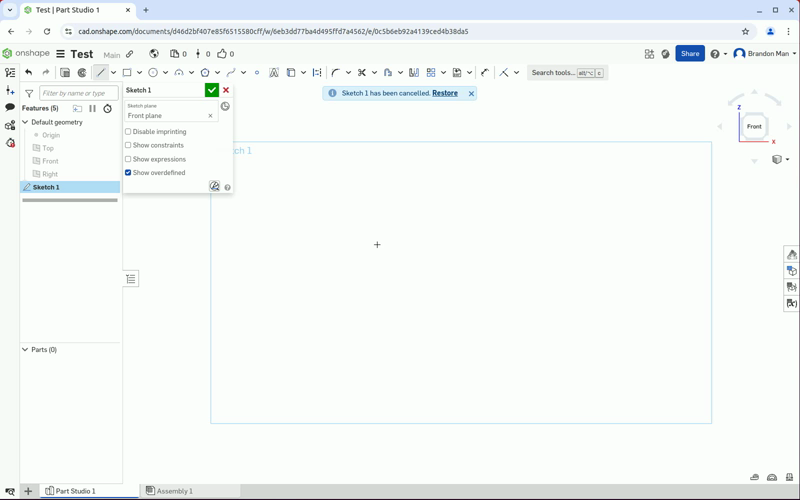
click(377, 244)
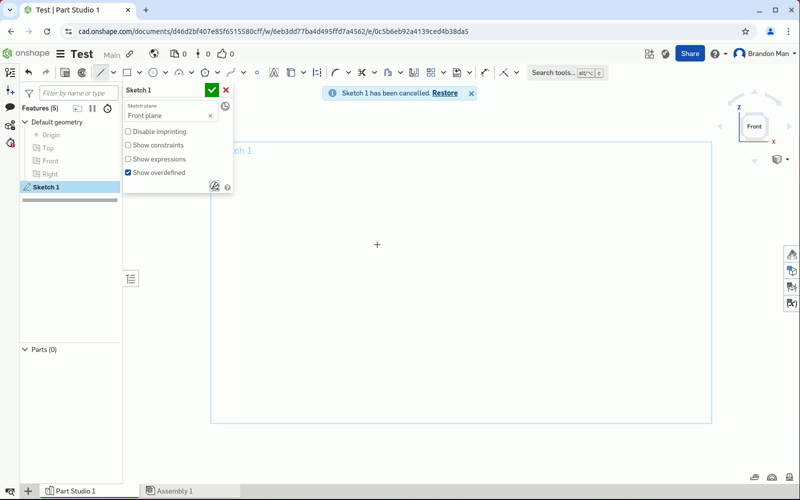
key_up(shift)
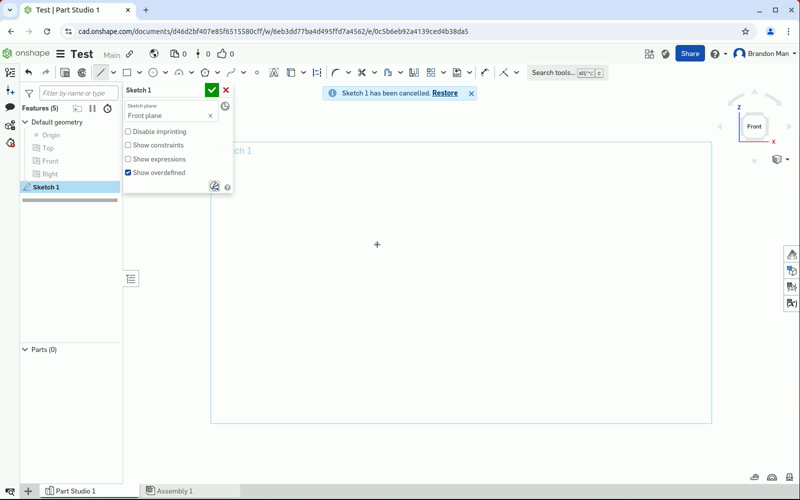
key_down(shift)
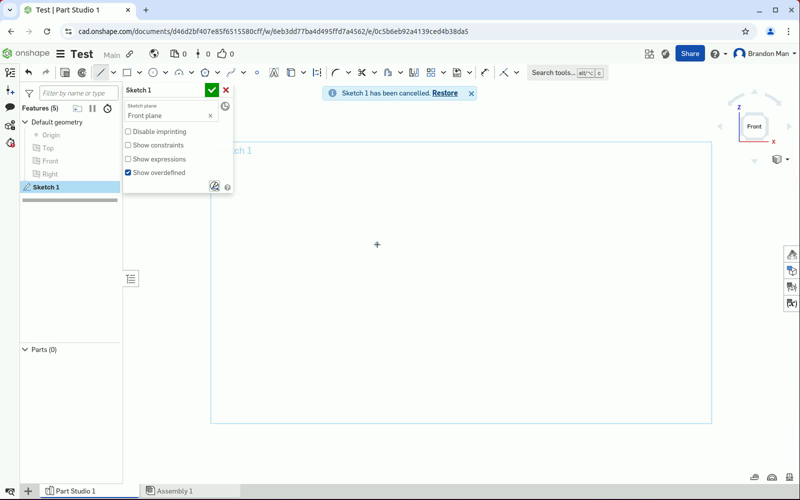
mouse_move(543, 244)
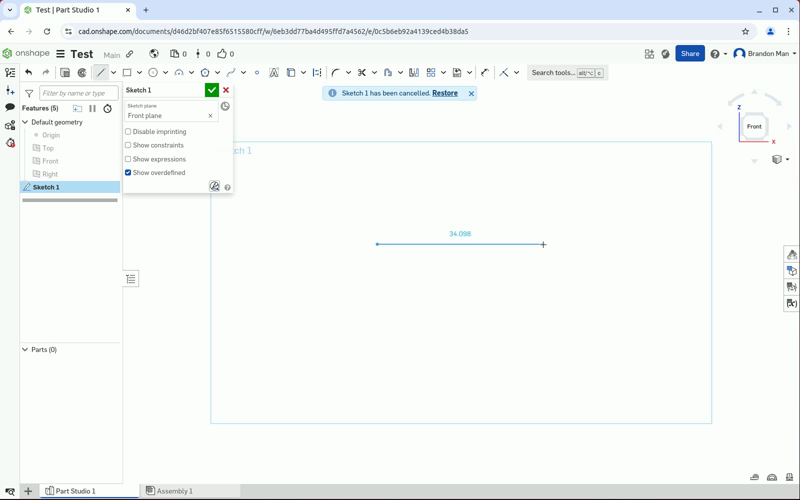
click(543, 244)
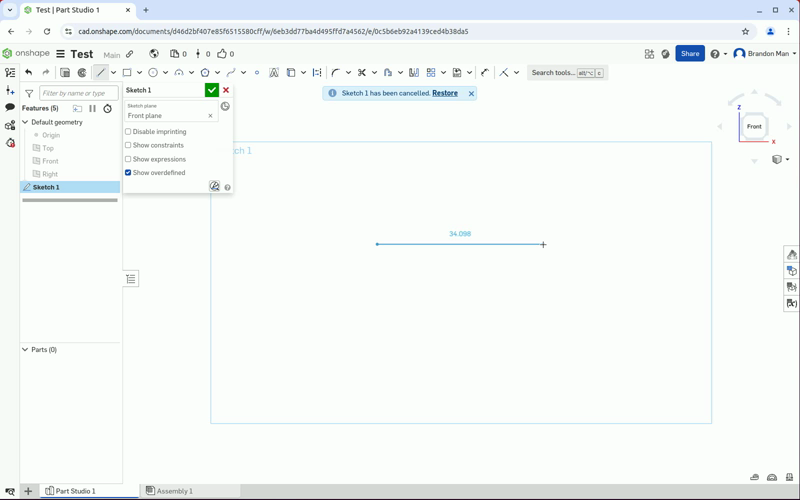
key_up(shift)
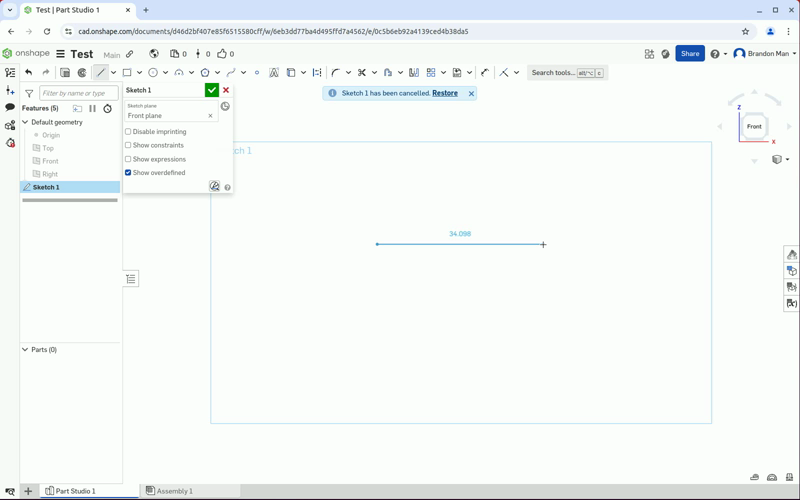
key_down(shift)
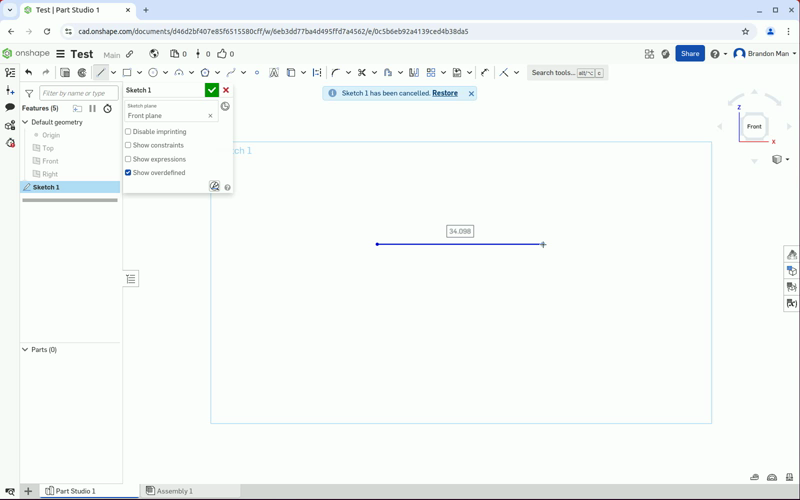
mouse_move(573, 244)
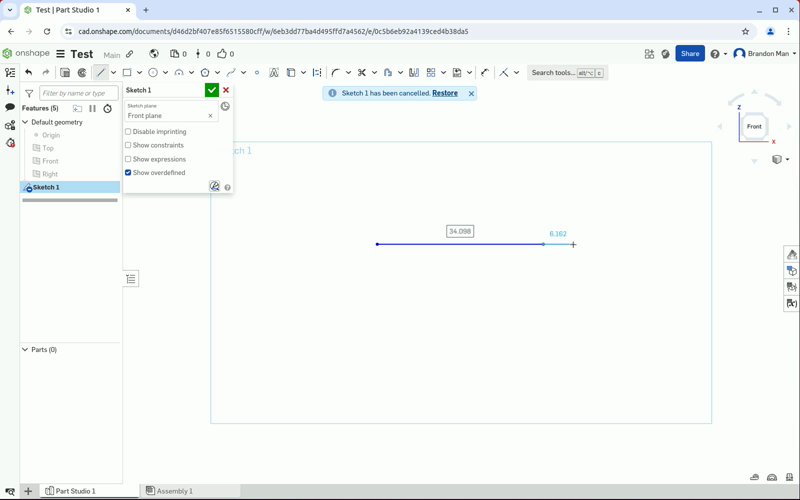
mouse_move(543, 190)
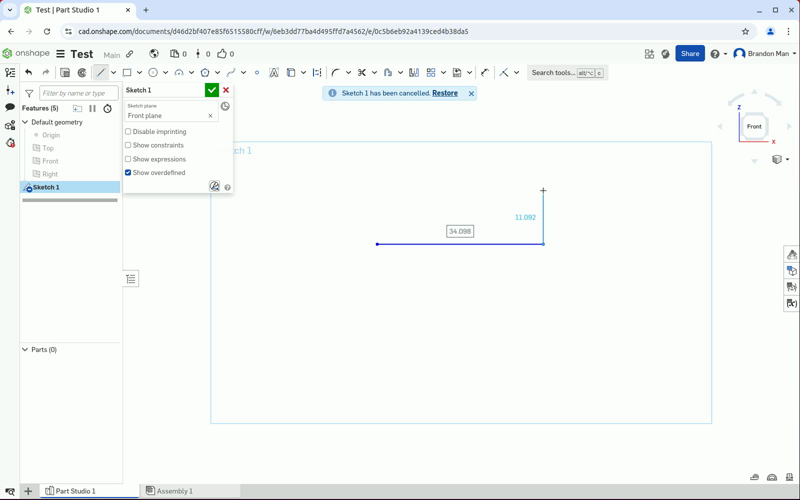
click(543, 190)
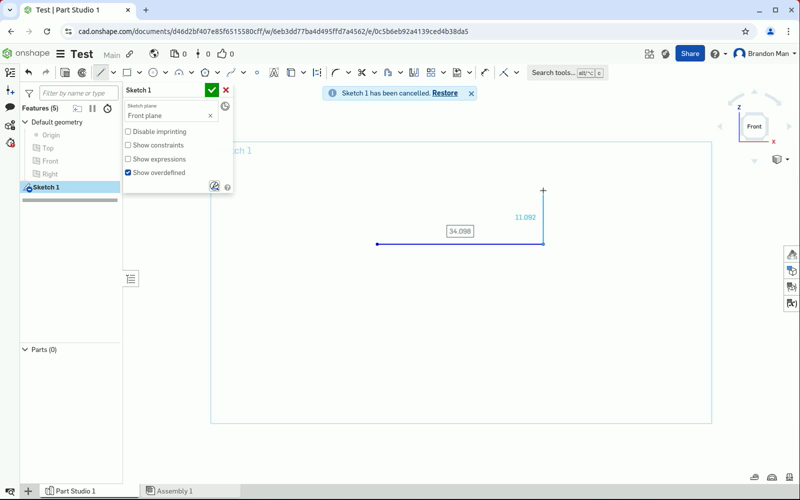
key_up(shift)
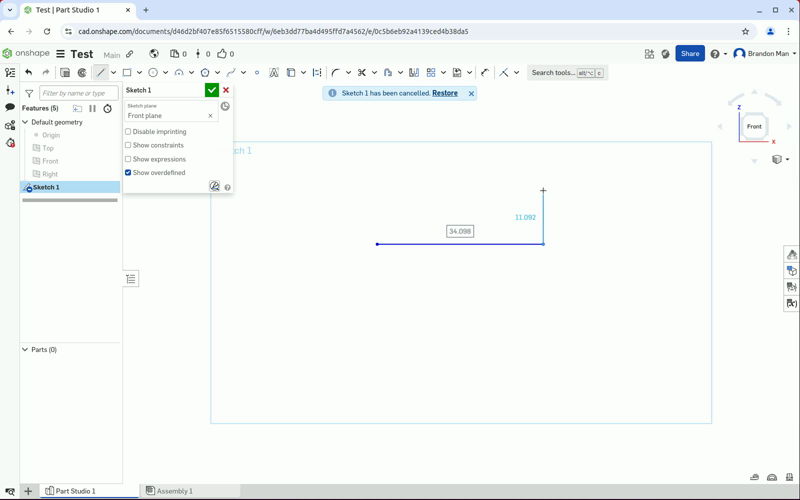
key_down(shift)
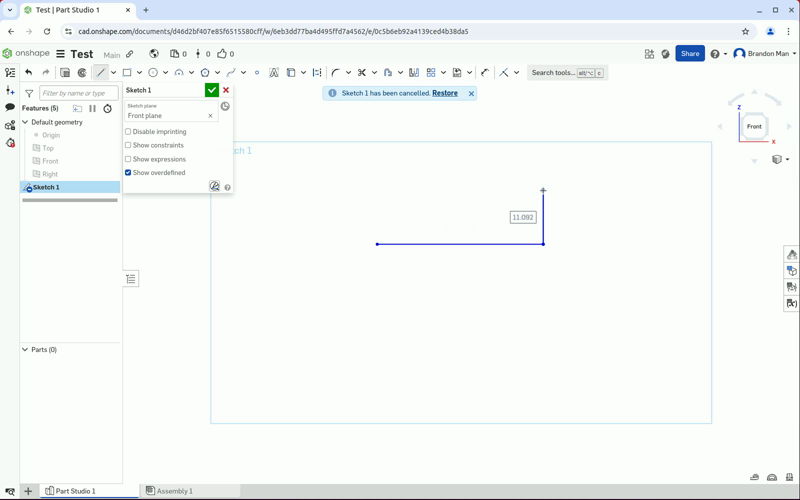
mouse_move(573, 190)
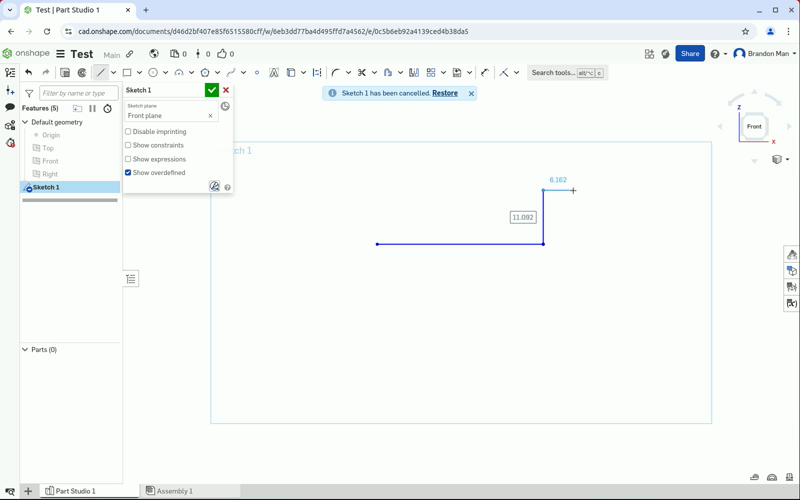
mouse_move(483, 190)
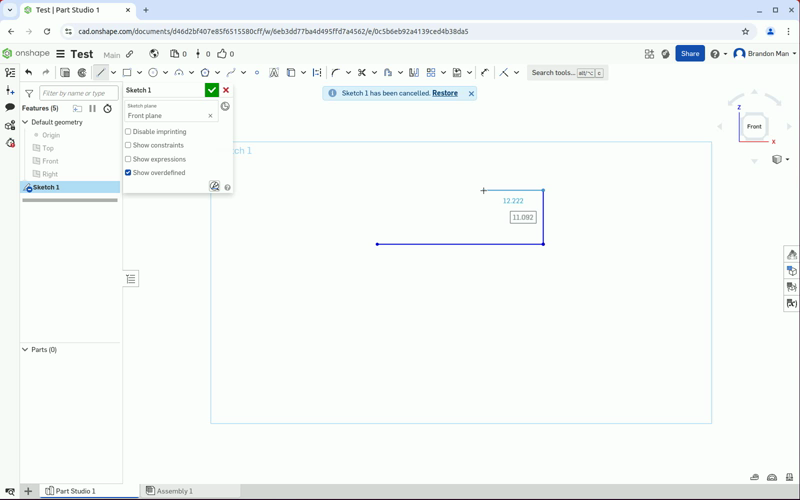
click(483, 190)
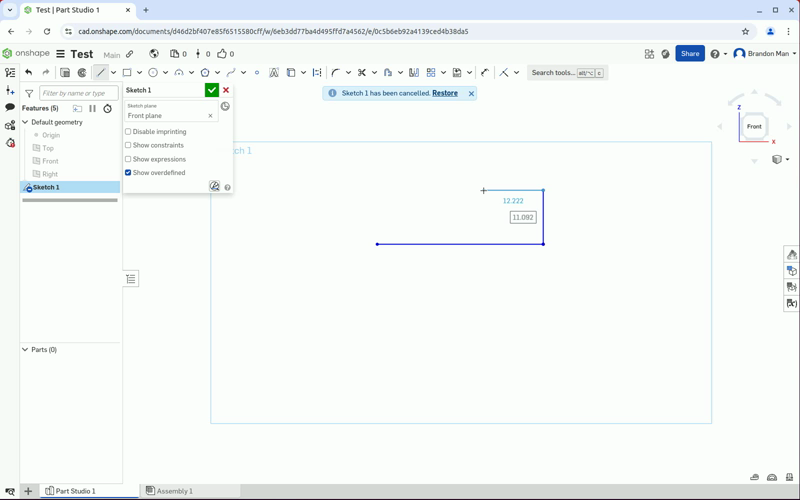
key_up(shift)
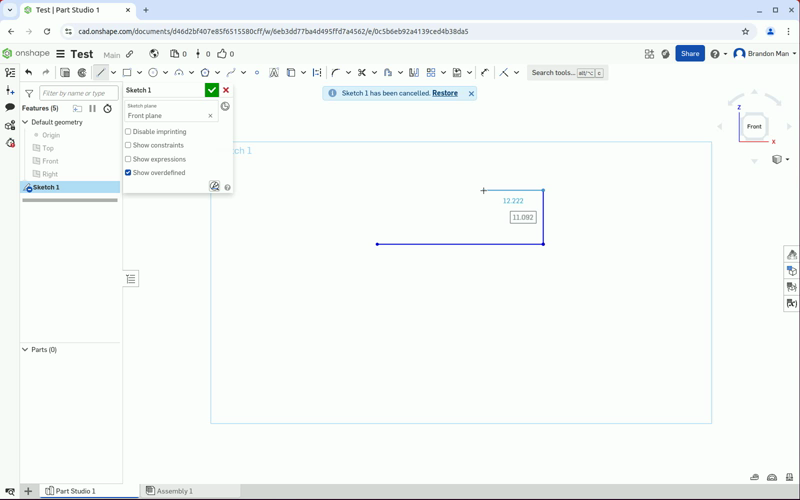
key_down(shift)
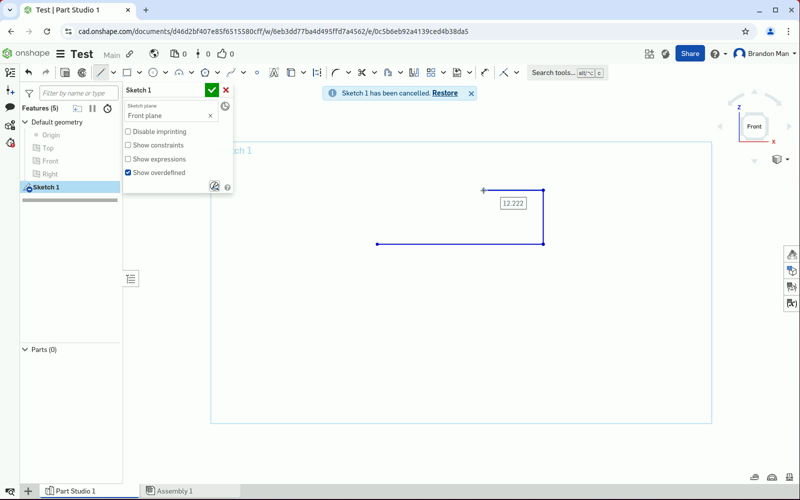
mouse_move(513, 190)
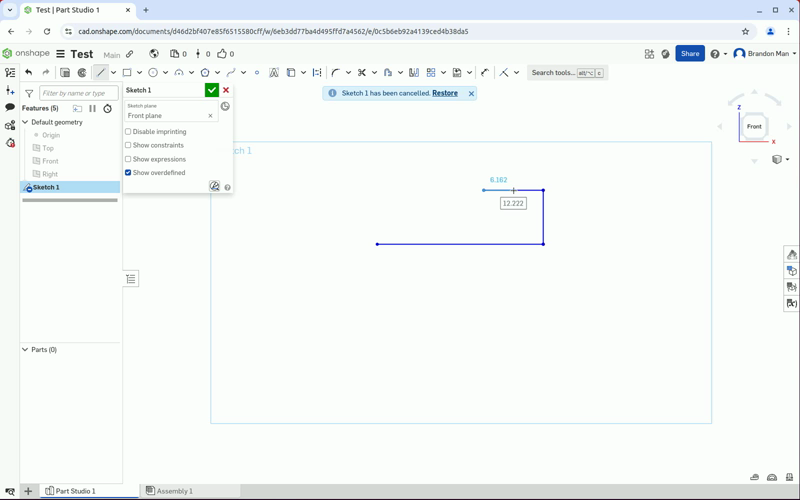
mouse_move(483, 219)
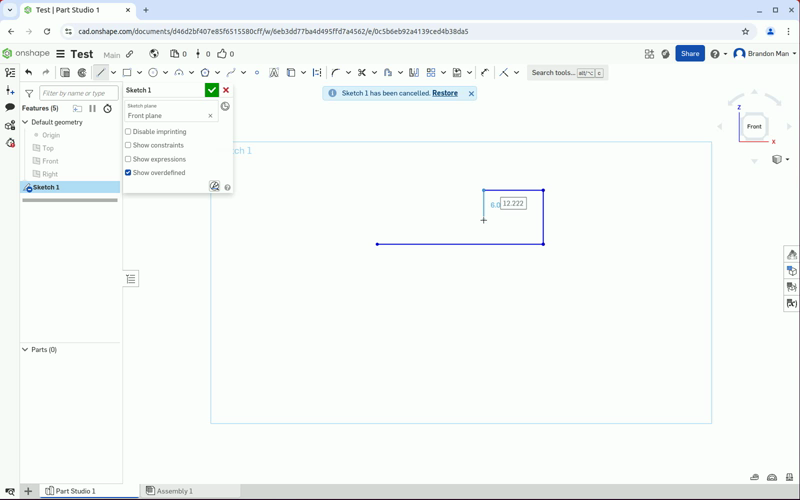
click(483, 219)
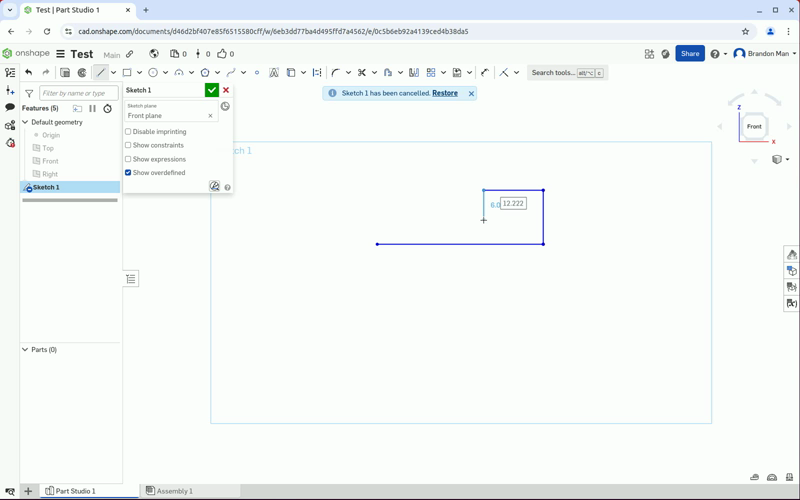
key_up(shift)
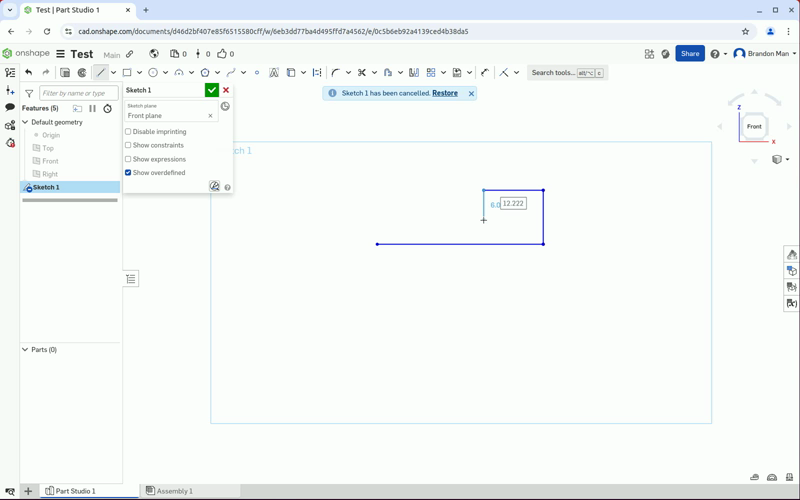
key_down(shift)
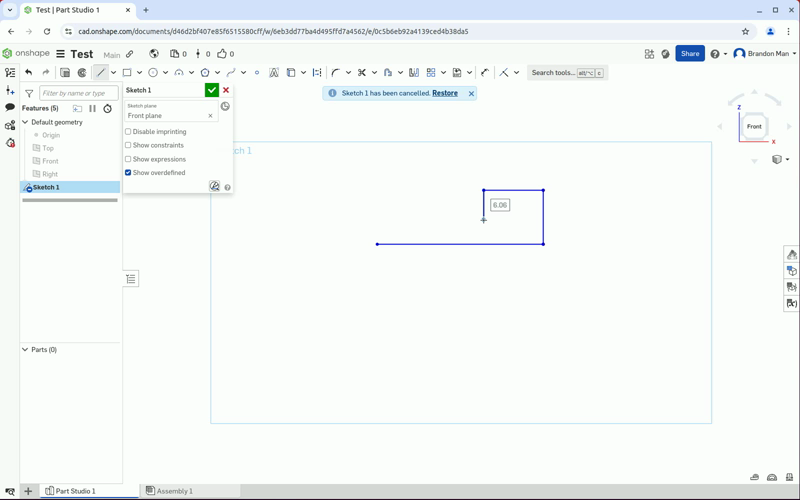
mouse_move(513, 219)
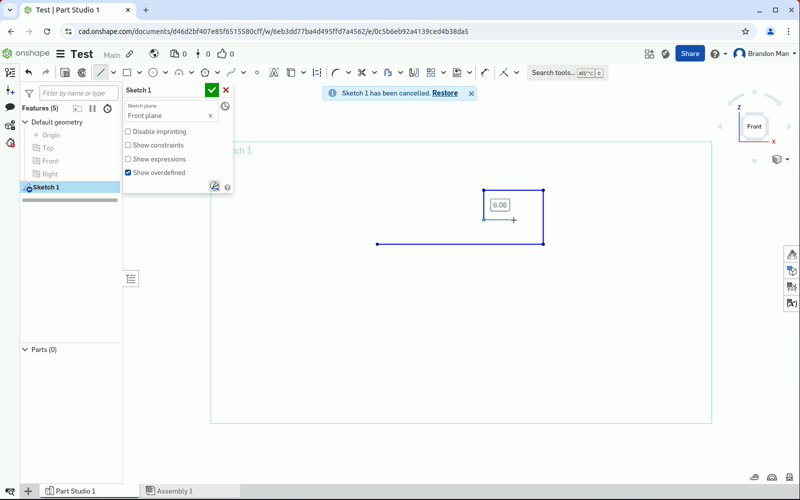
mouse_move(436, 219)
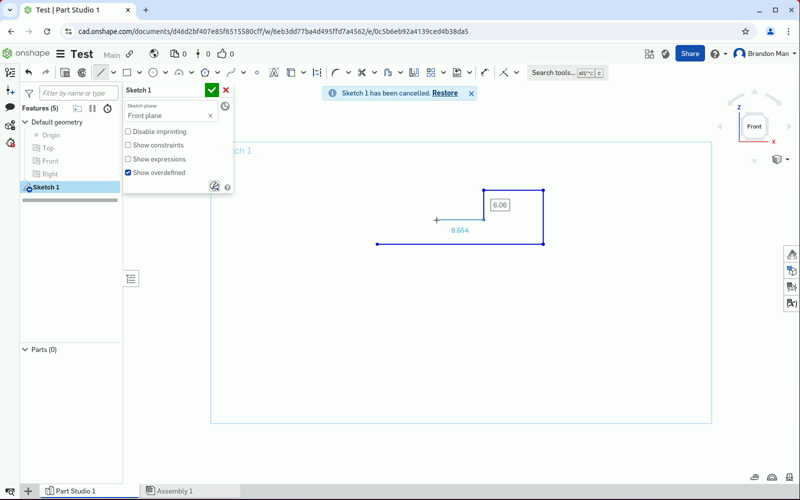
click(436, 219)
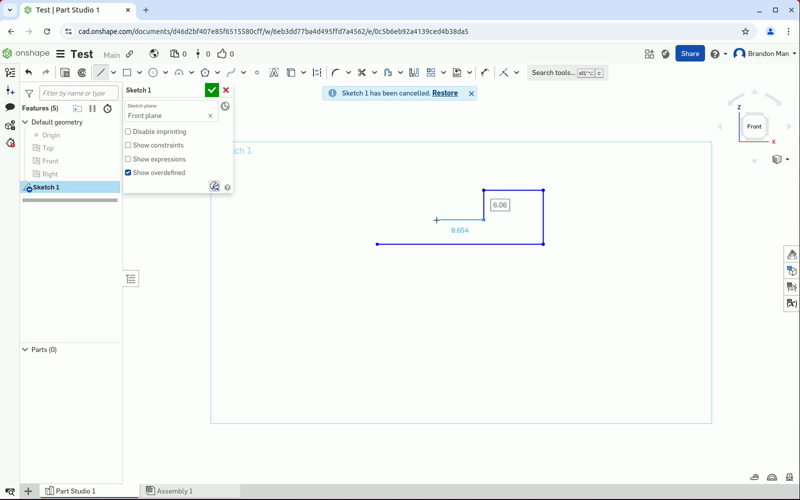
key_up(shift)
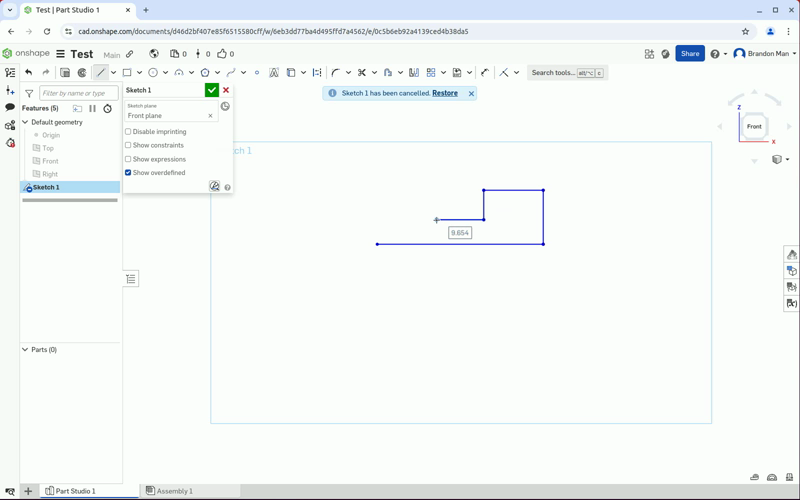
key_down(shift)
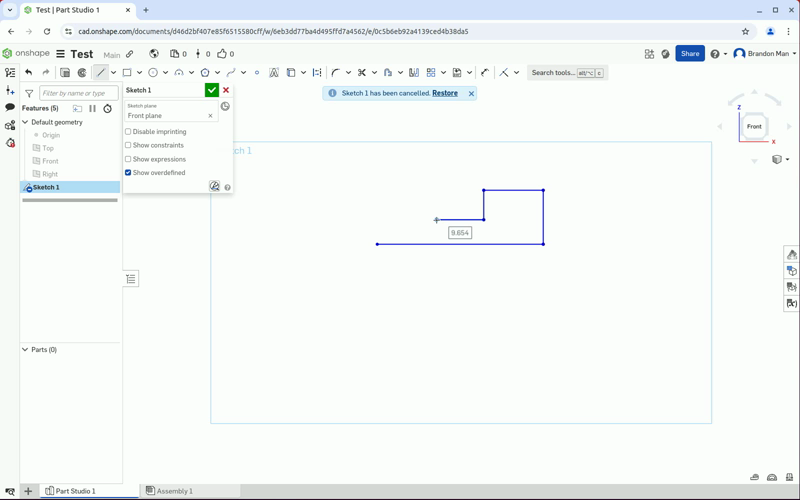
mouse_move(466, 219)
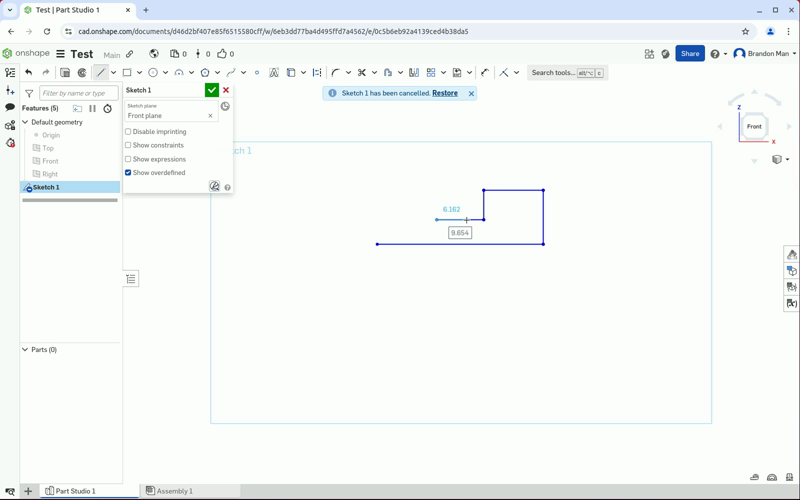
mouse_move(436, 190)
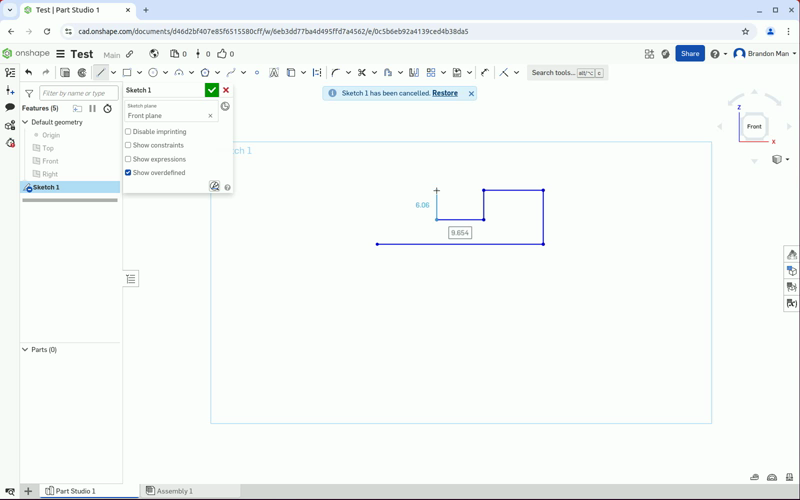
click(436, 190)
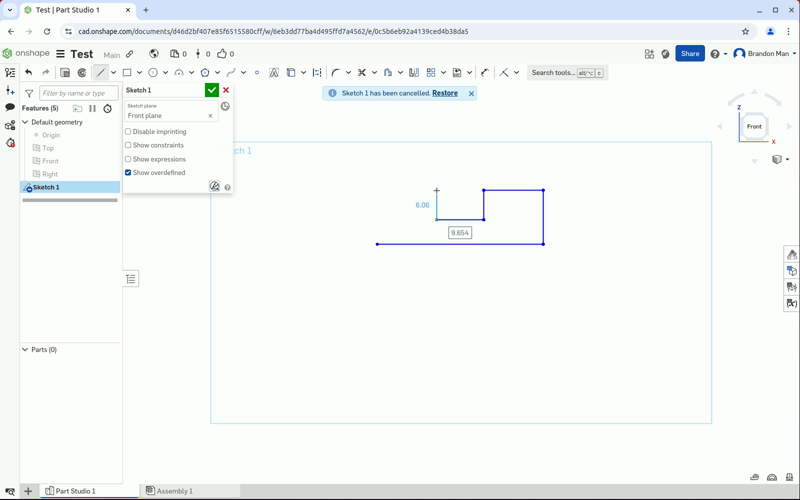
key_up(shift)
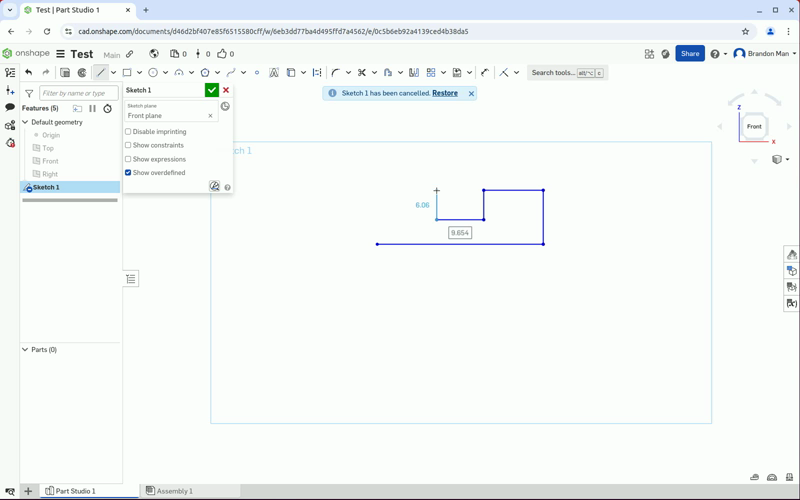
key_down(shift)
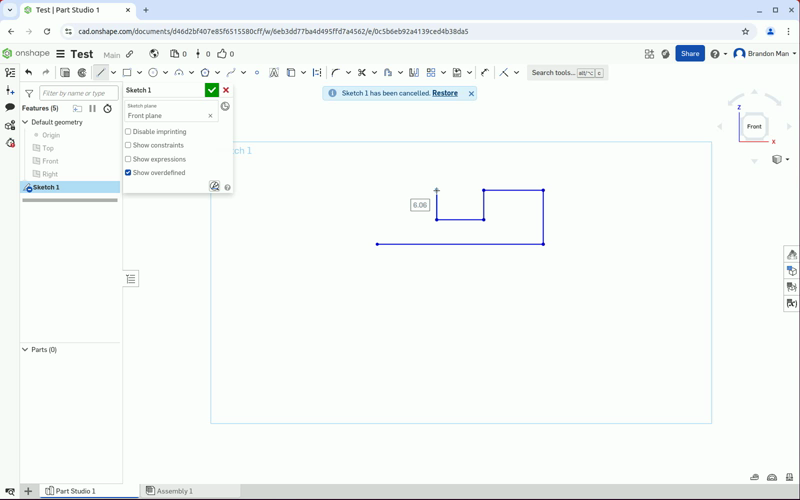
mouse_move(466, 190)
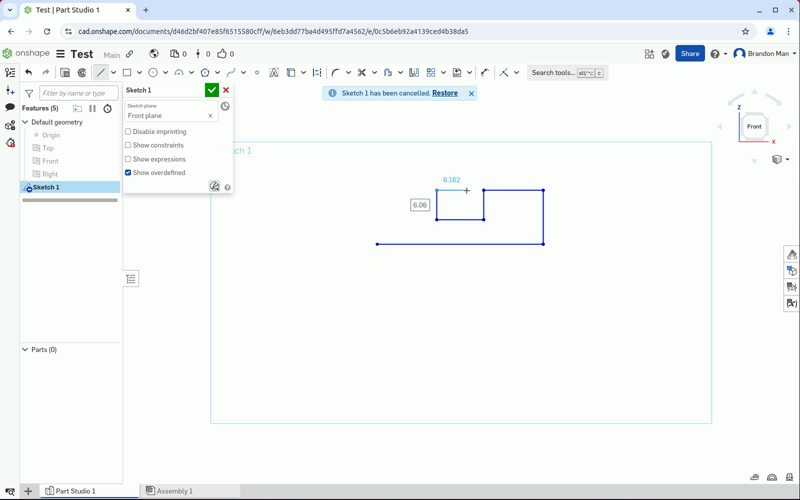
mouse_move(377, 190)
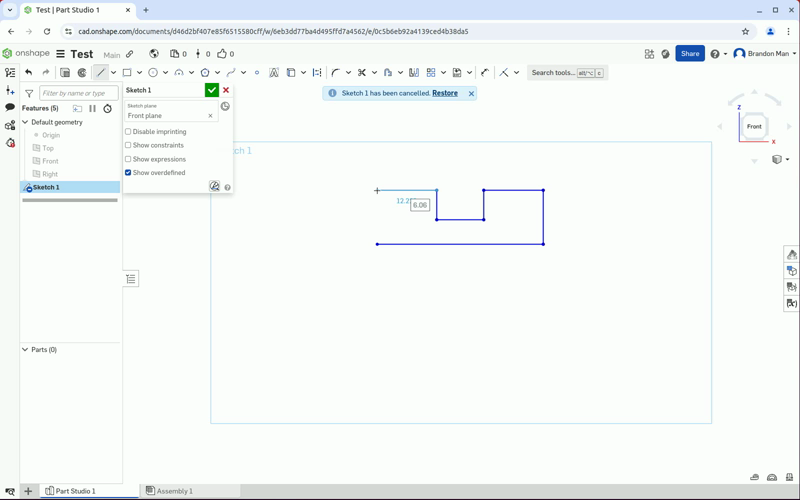
click(377, 190)
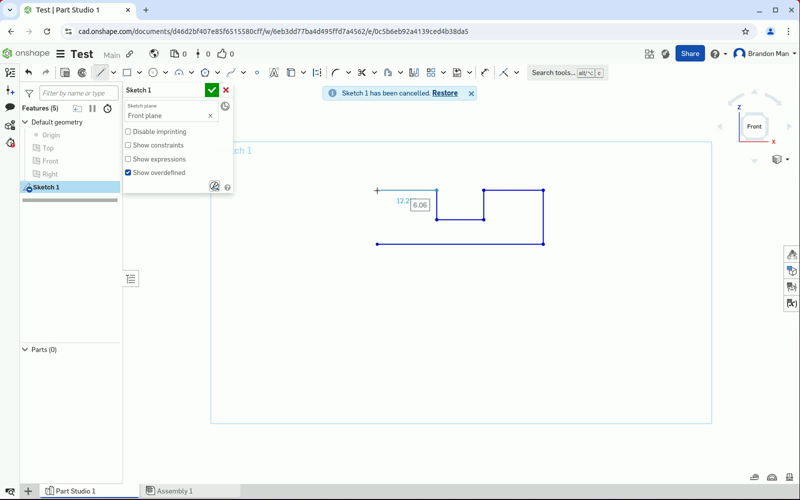
key_up(shift)
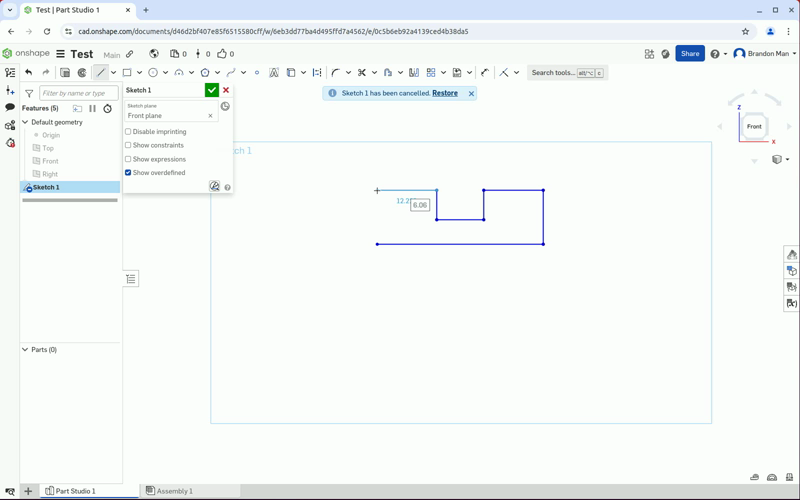
mouse_move(407, 190)
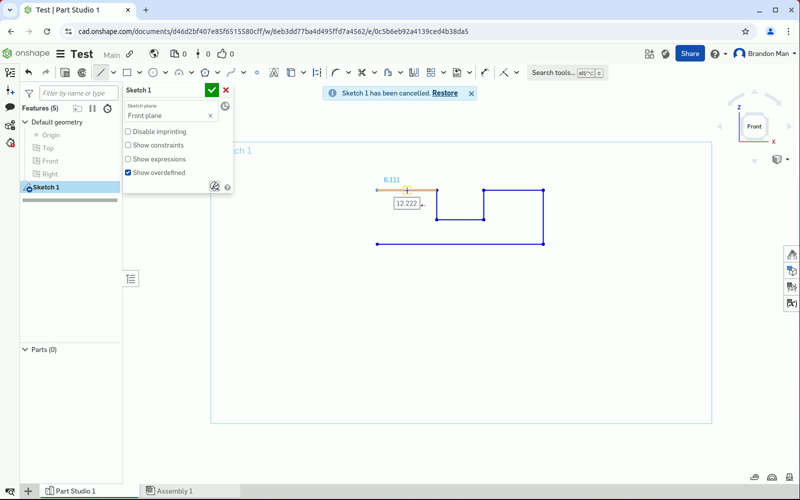
key_down(shift)
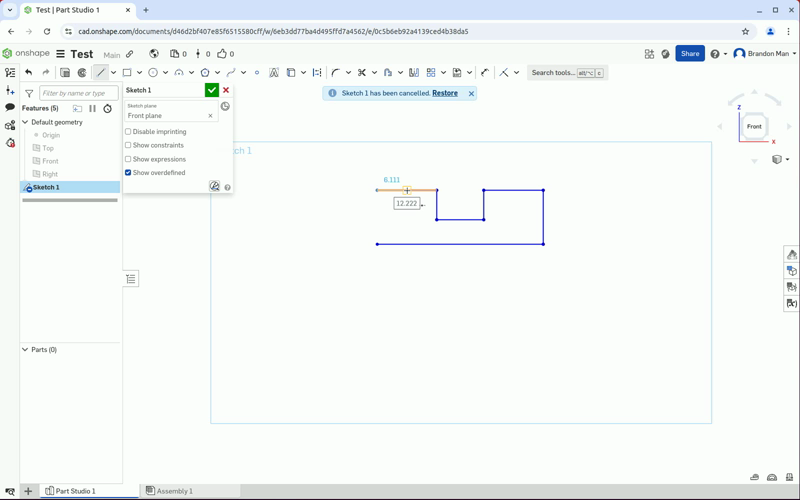
mouse_move(377, 244)
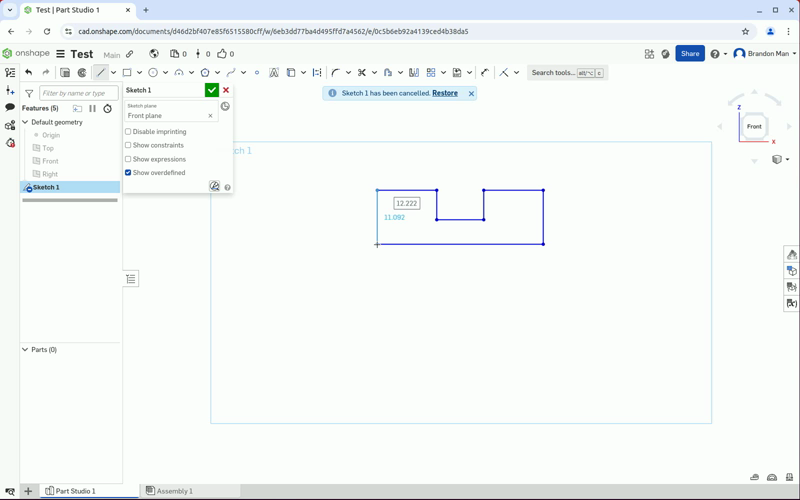
key_up(shift)
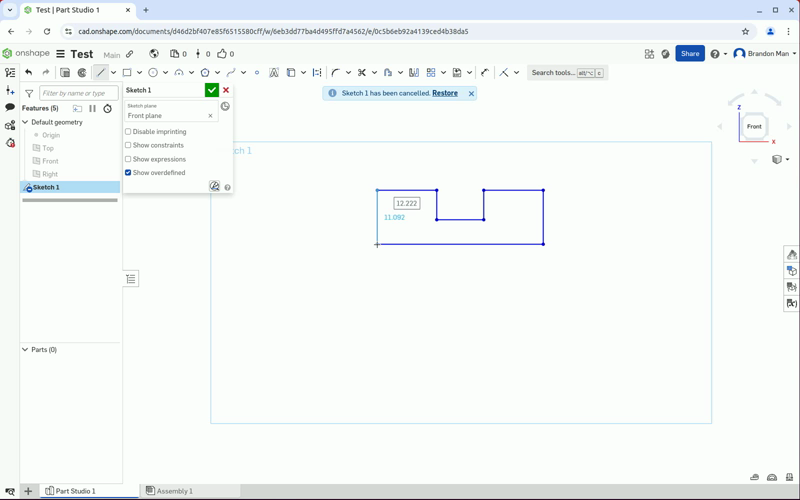
click(377, 244)
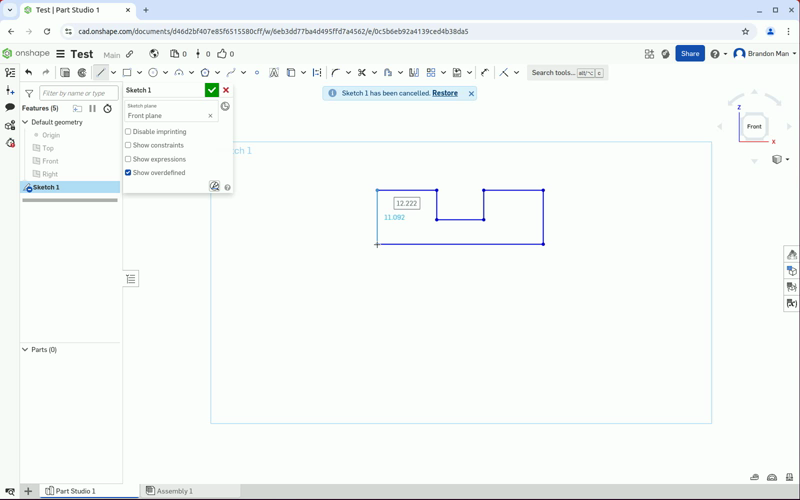
key(esc)
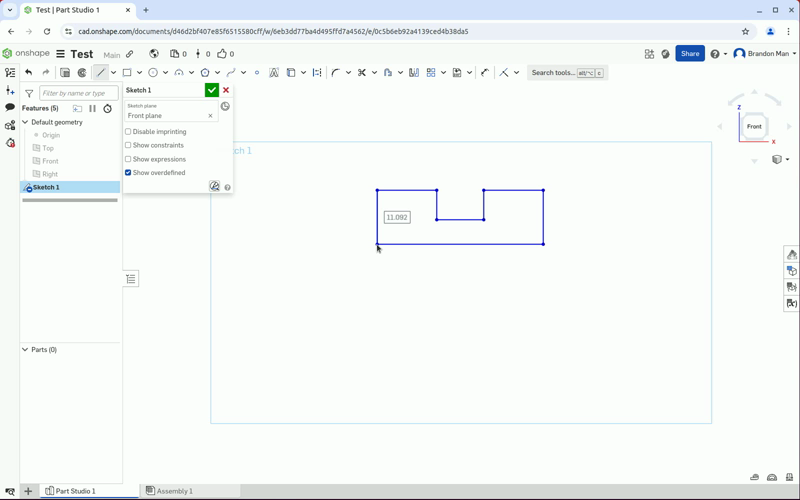
mouse_move(532, 218)
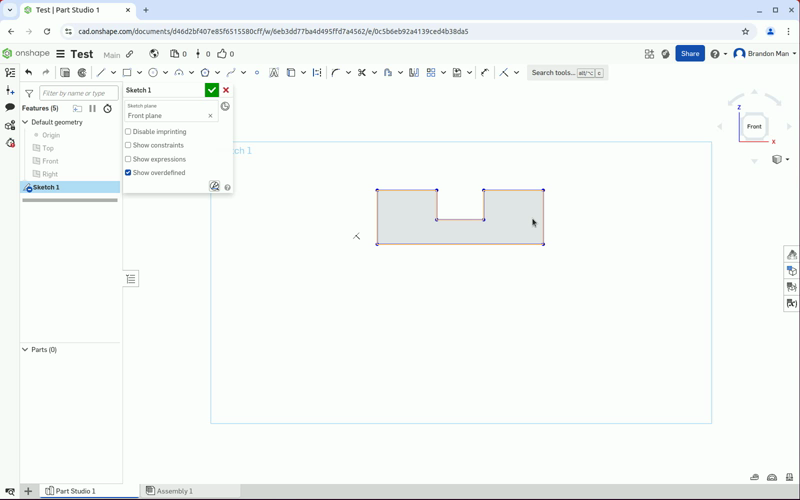
click(532, 218)
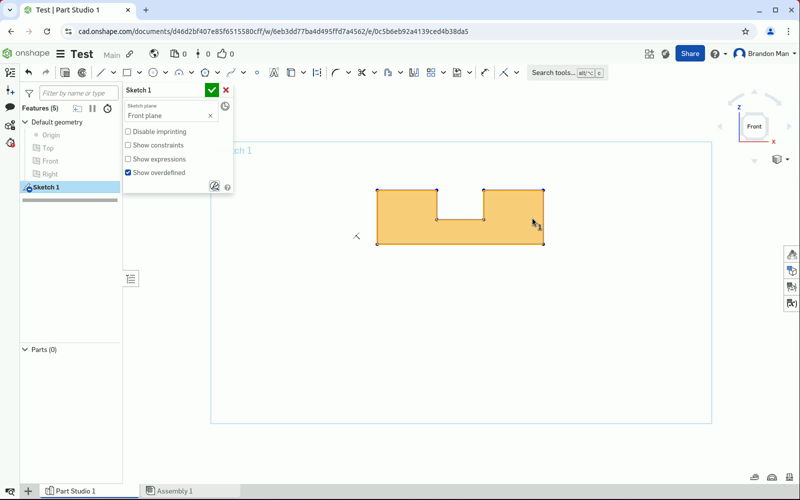
mouse_move(73, 352)
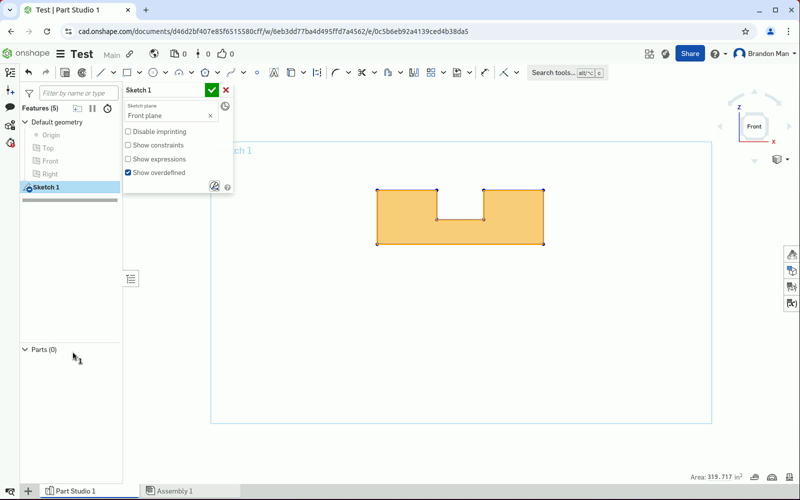
key(shift+y)
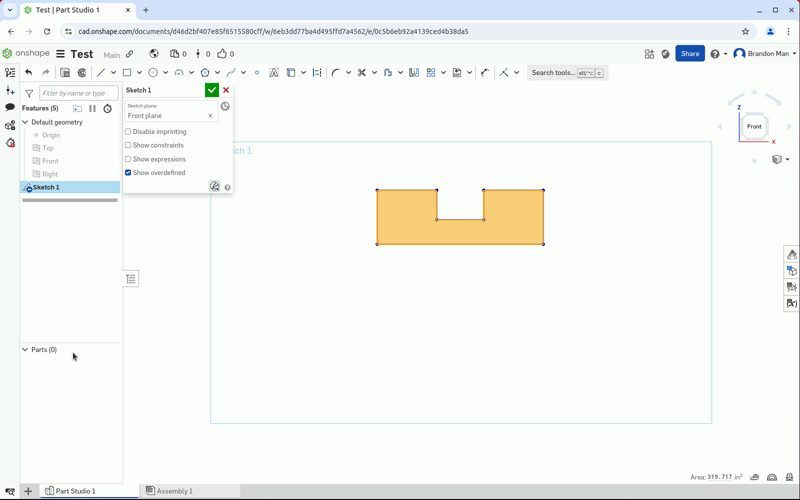
key(shift+e)
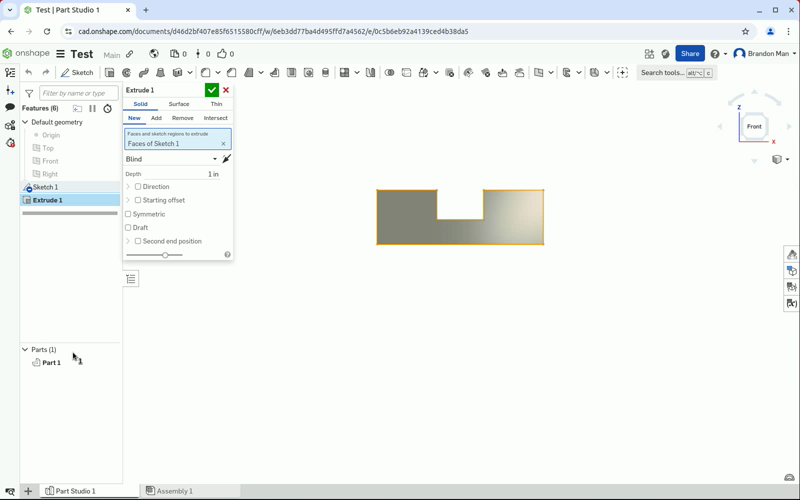
mouse_move(143, 106)
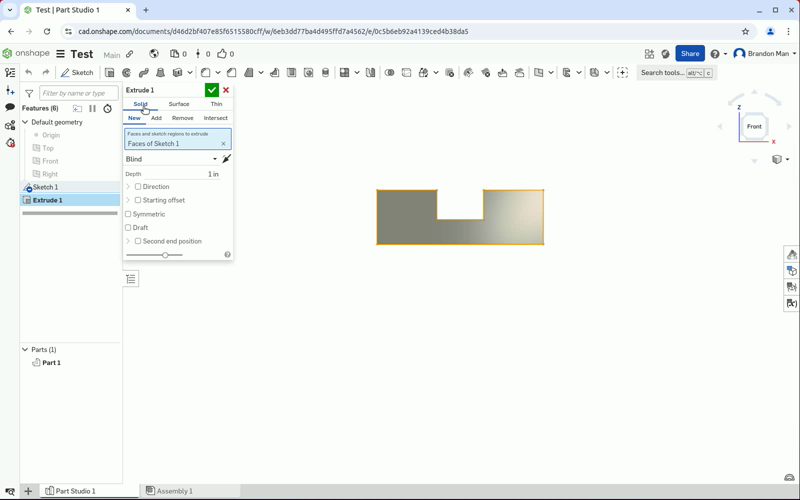
click(143, 106)
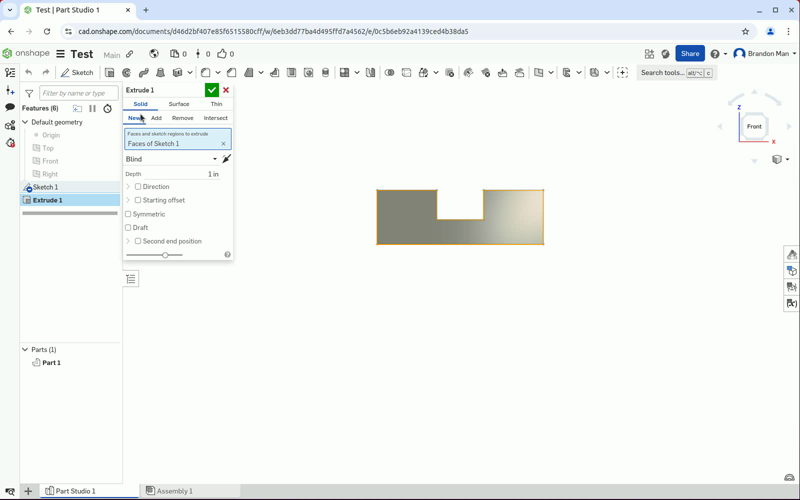
mouse_move(137, 120)
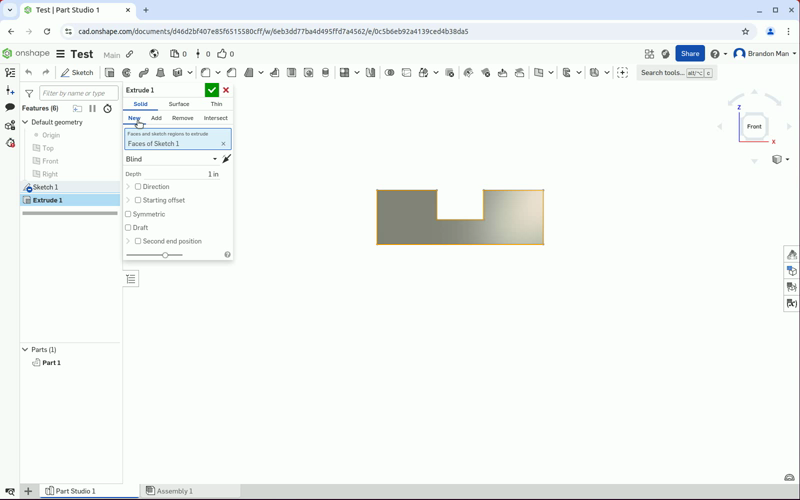
click(137, 120)
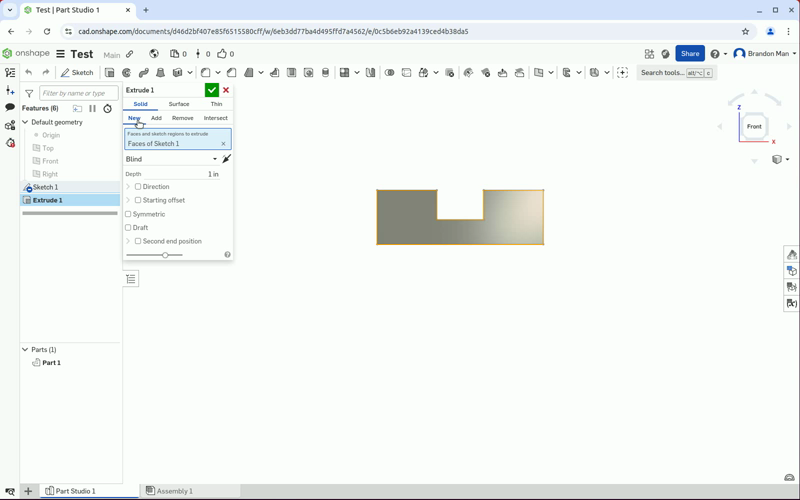
key(tab, 4)
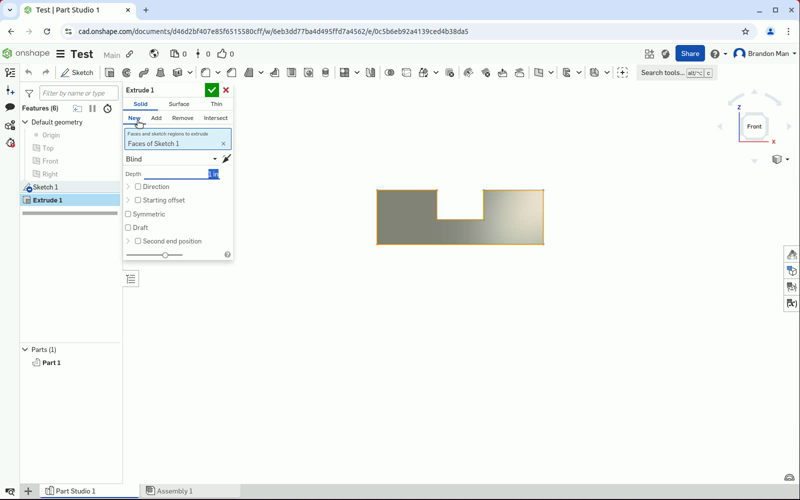
text(11.554)
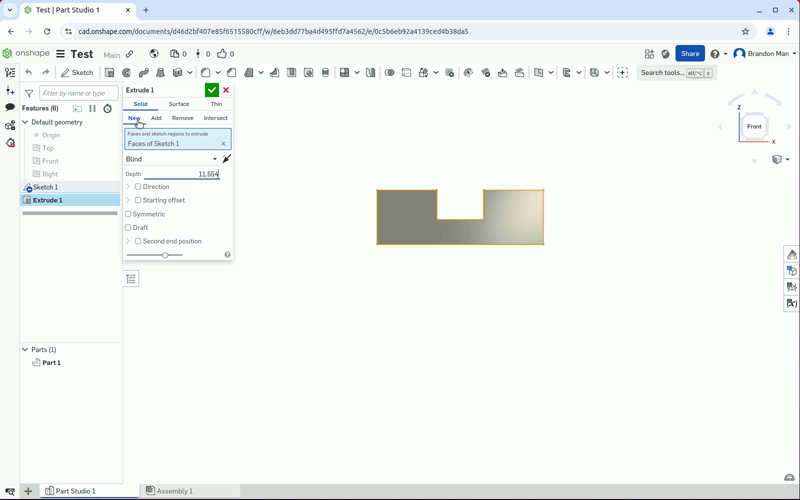
key(enter)
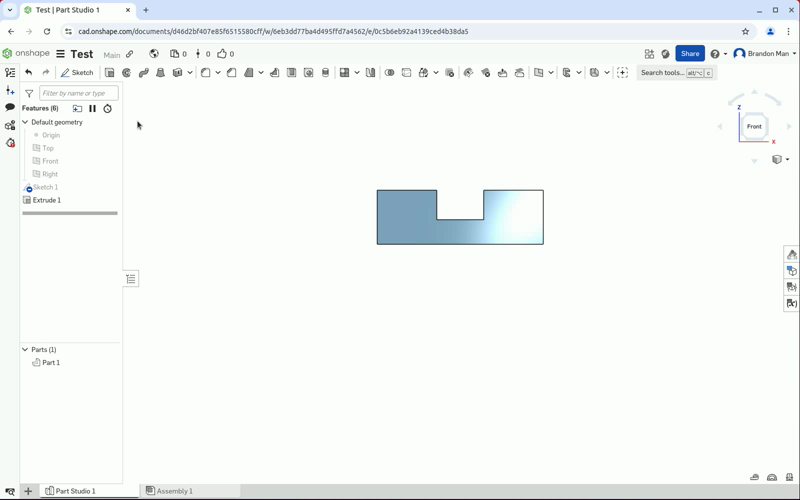
key(shift+h)
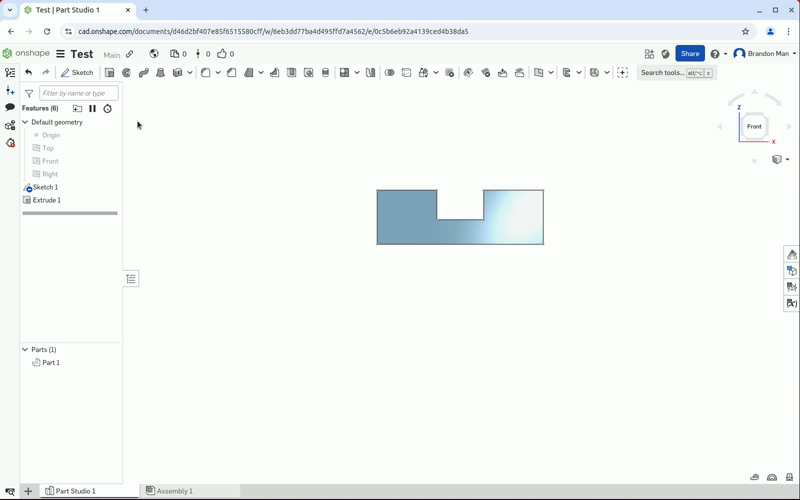
key(shift+h)
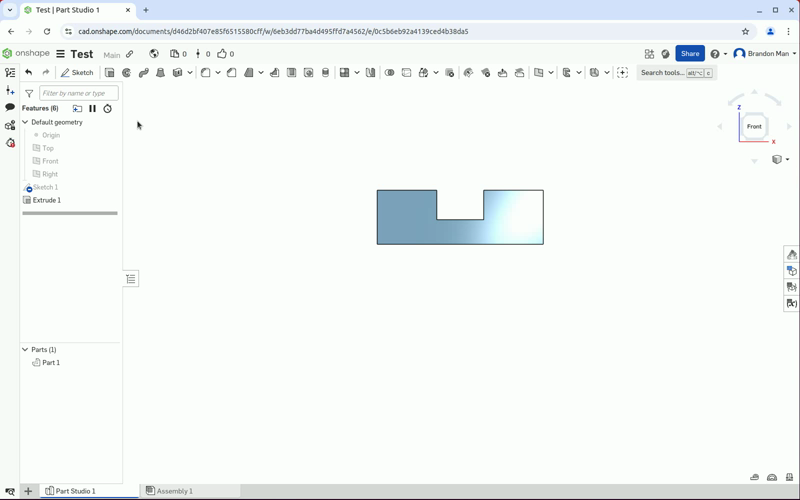
mouse_move(73, 189)
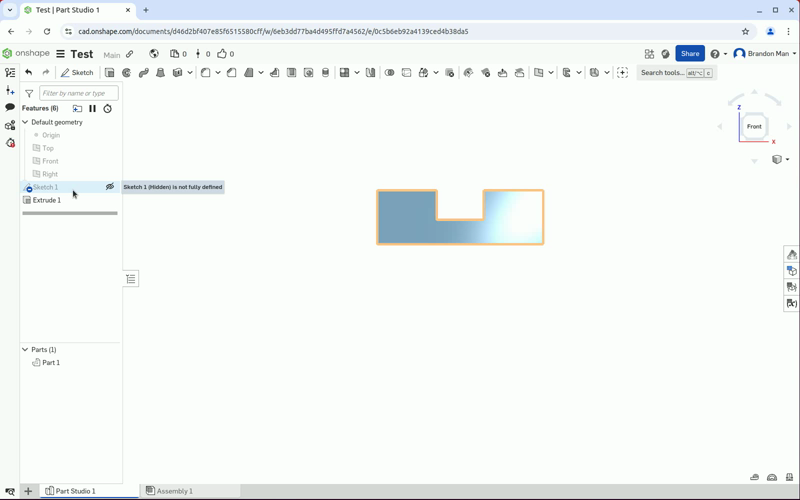
click(73, 189)
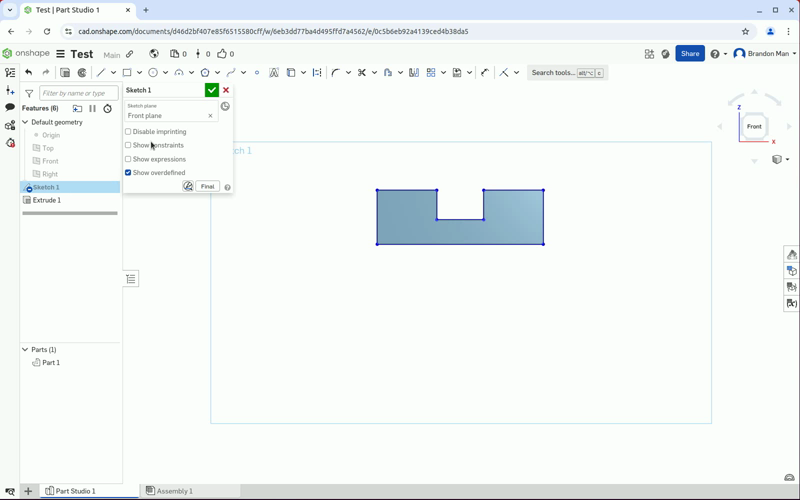
mouse_move(229, 92)
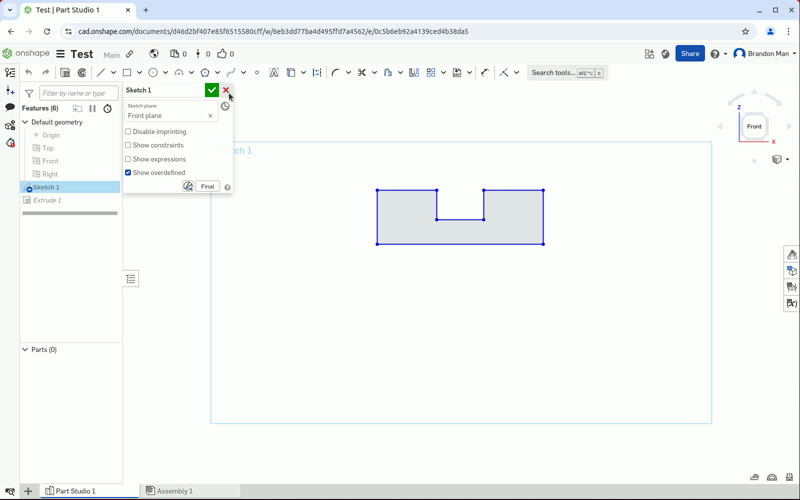
click(229, 92)
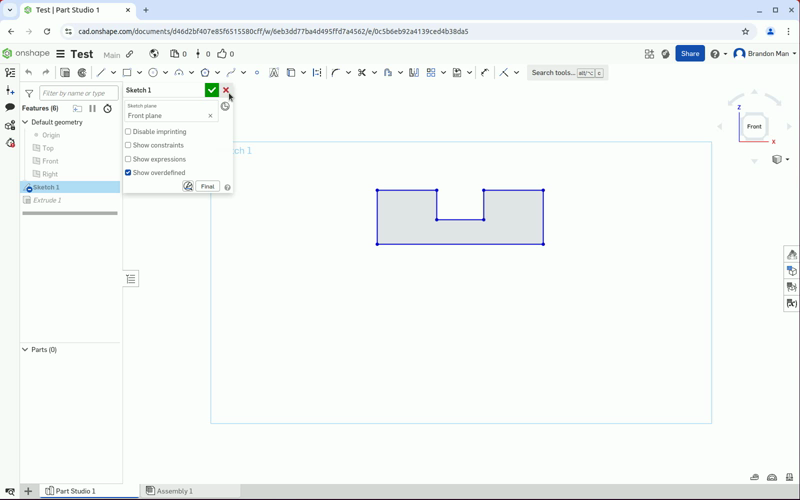
key(shift+s)
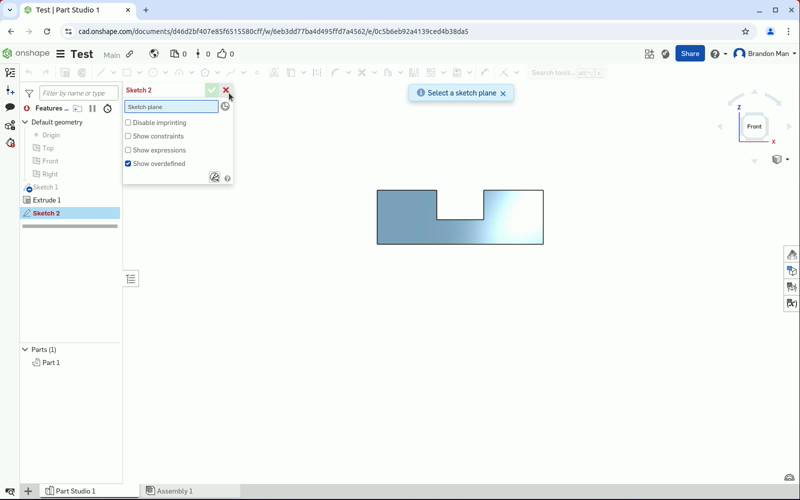
mouse_move(73, 163)
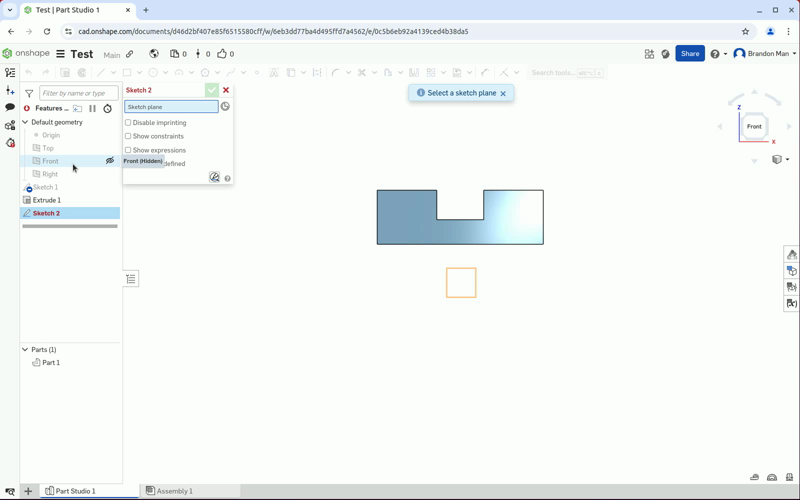
click(73, 163)
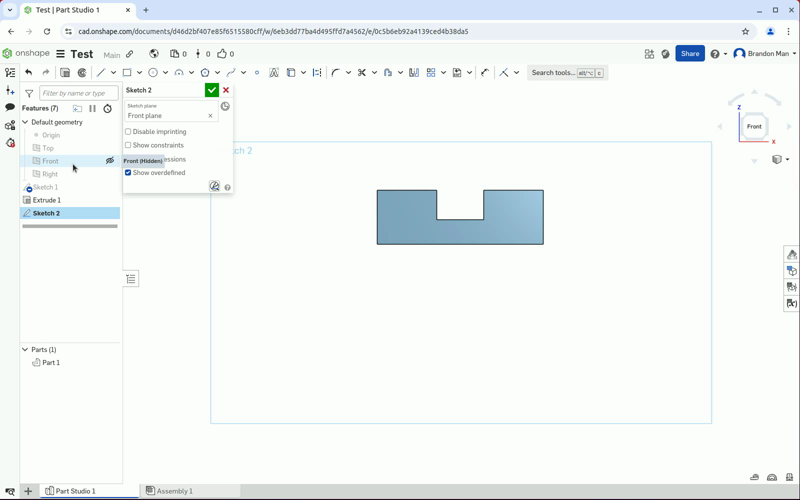
mouse_move(73, 352)
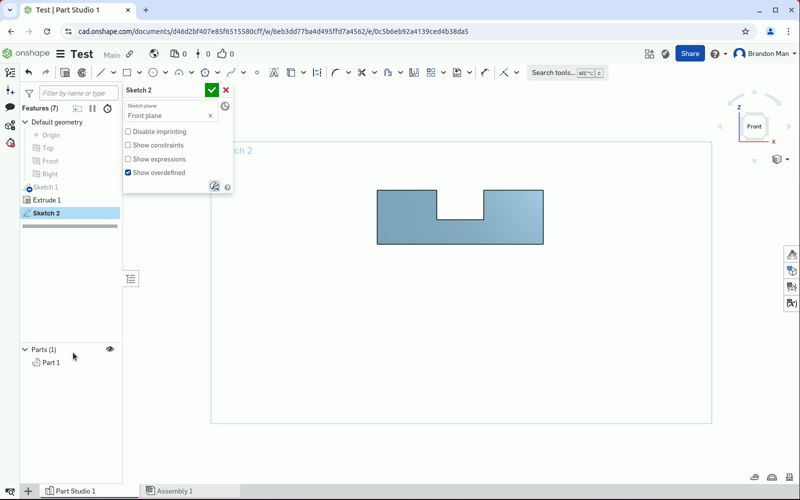
key(y)
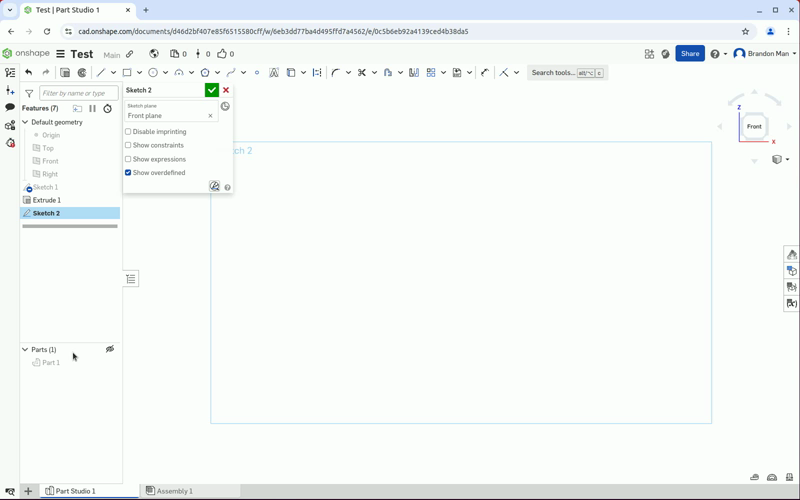
key(l)
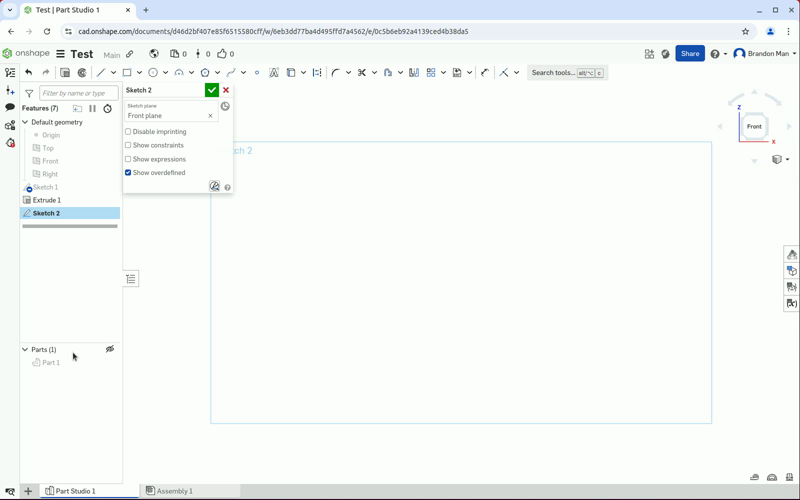
key_down(shift)
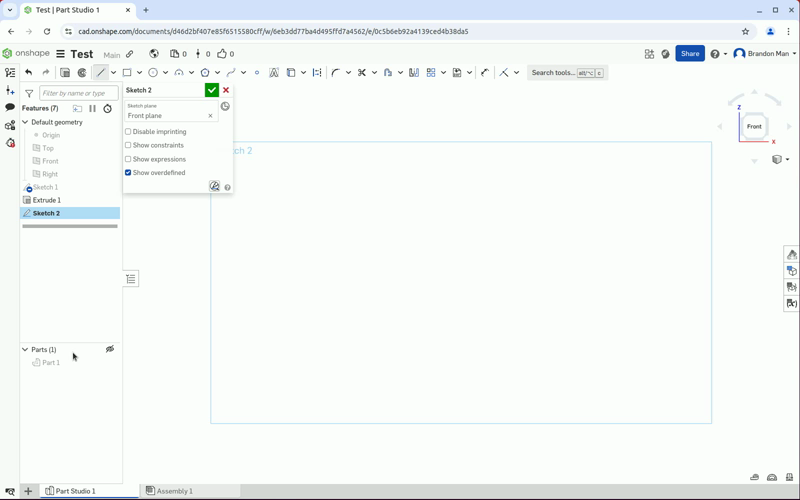
mouse_move(377, 384)
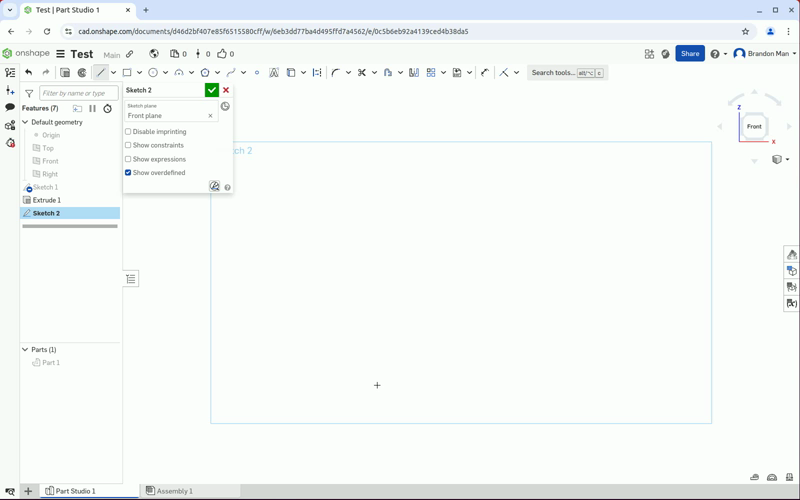
click(377, 384)
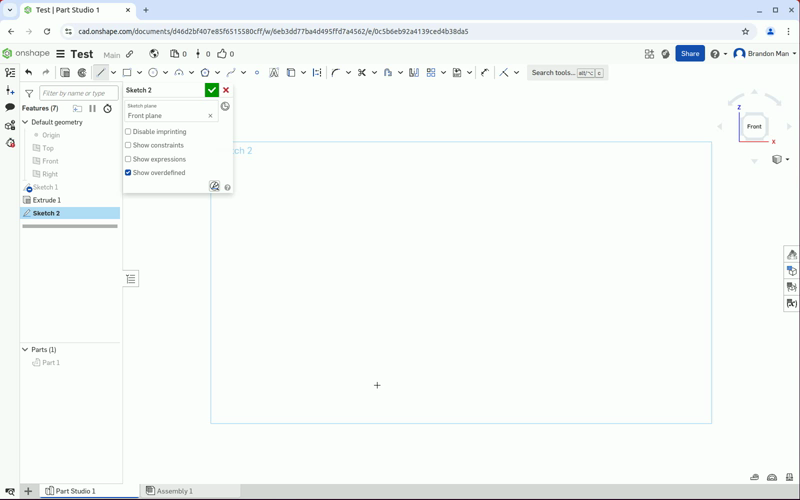
key_up(shift)
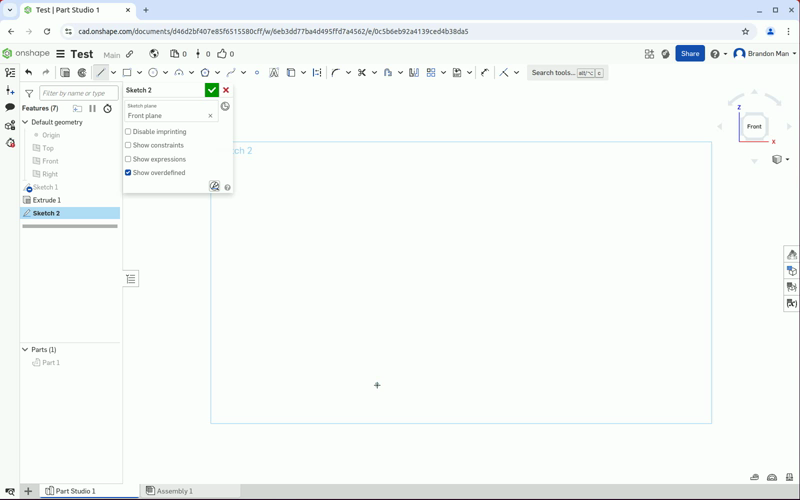
key_down(shift)
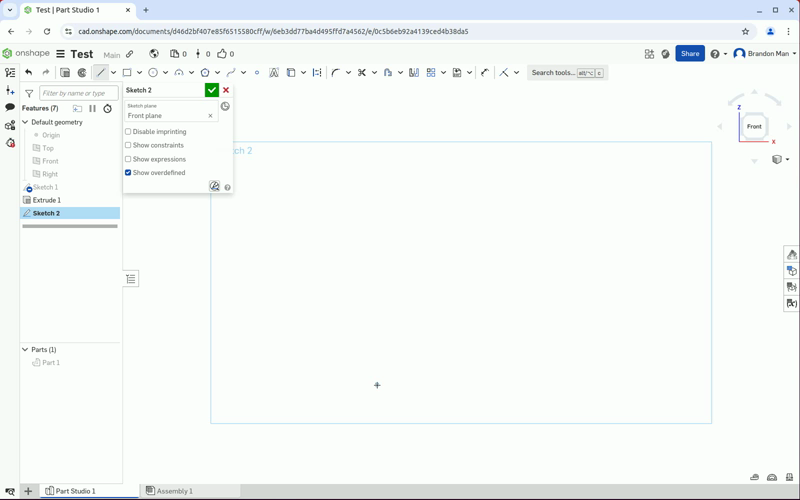
mouse_move(407, 384)
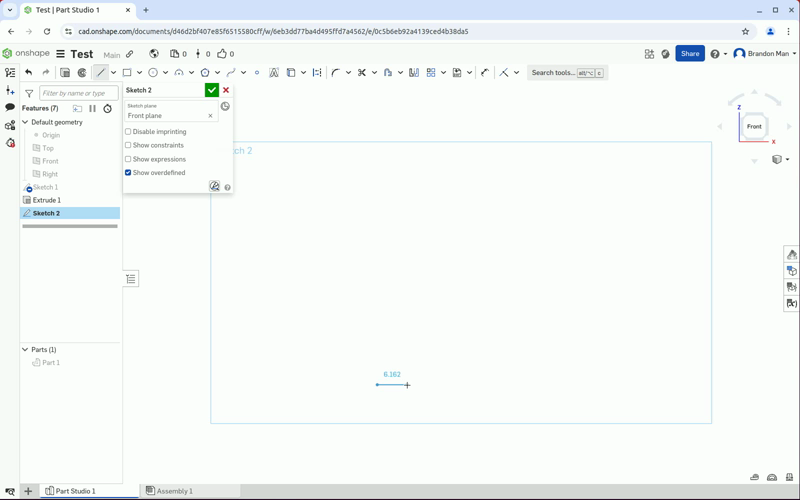
mouse_move(436, 384)
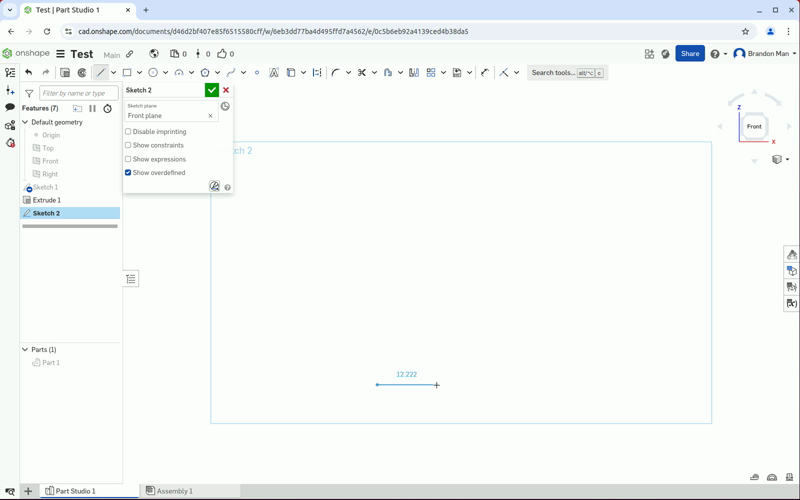
click(436, 384)
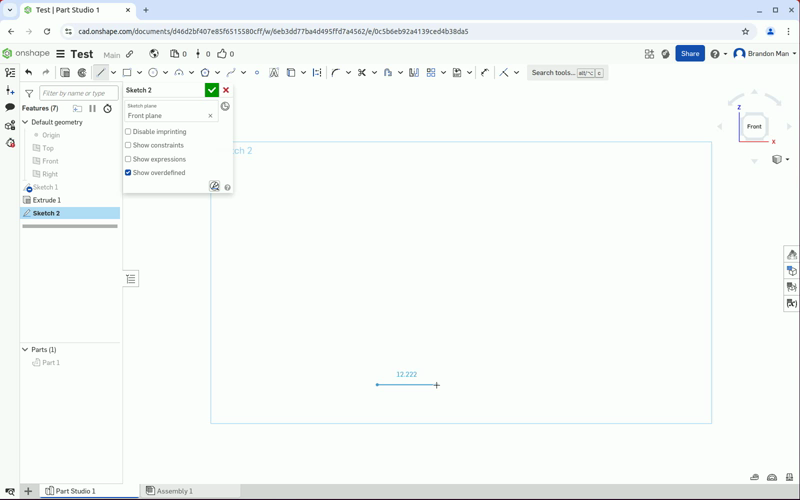
key_up(shift)
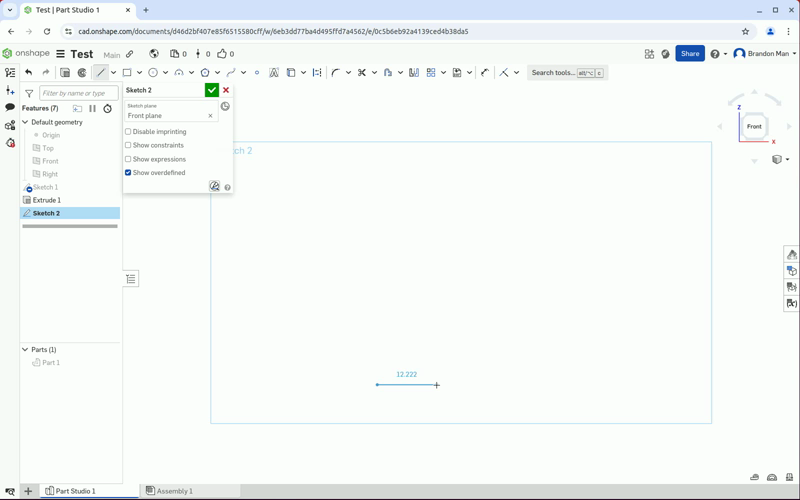
key_down(shift)
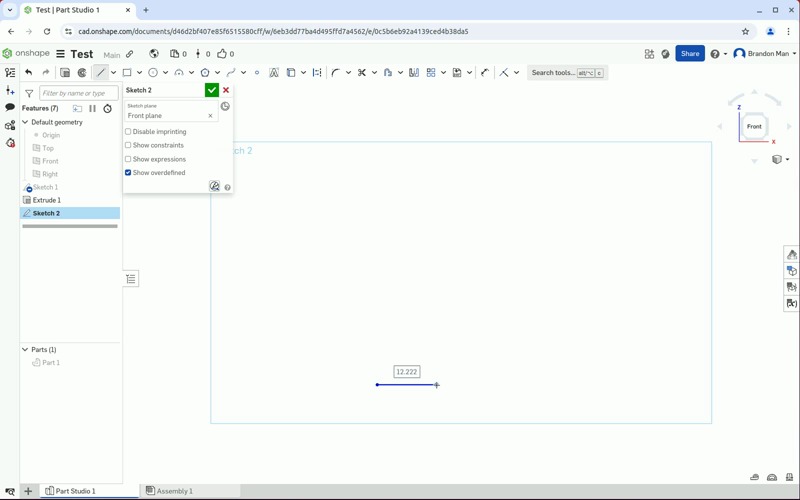
mouse_move(466, 384)
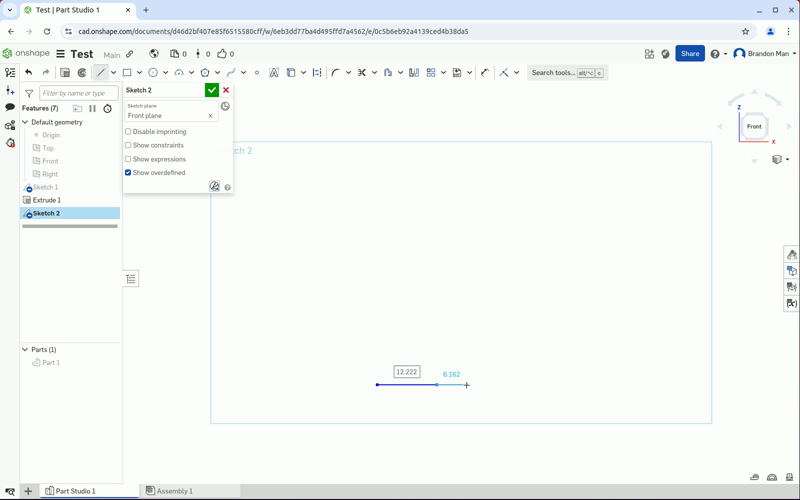
mouse_move(436, 353)
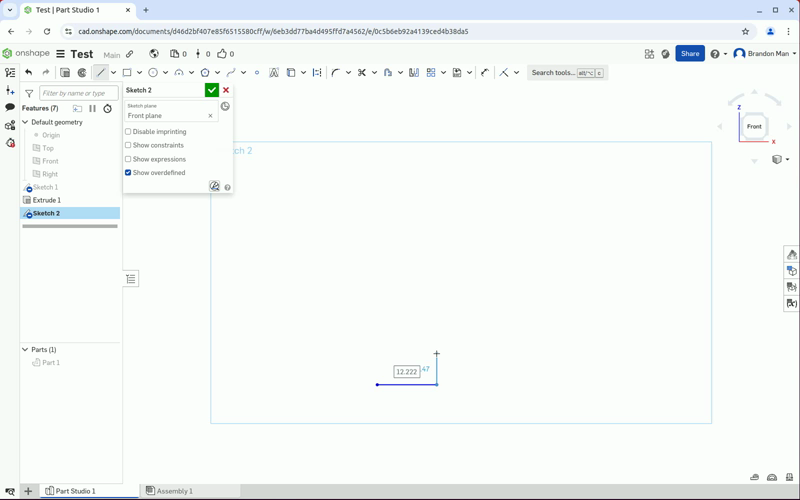
click(436, 353)
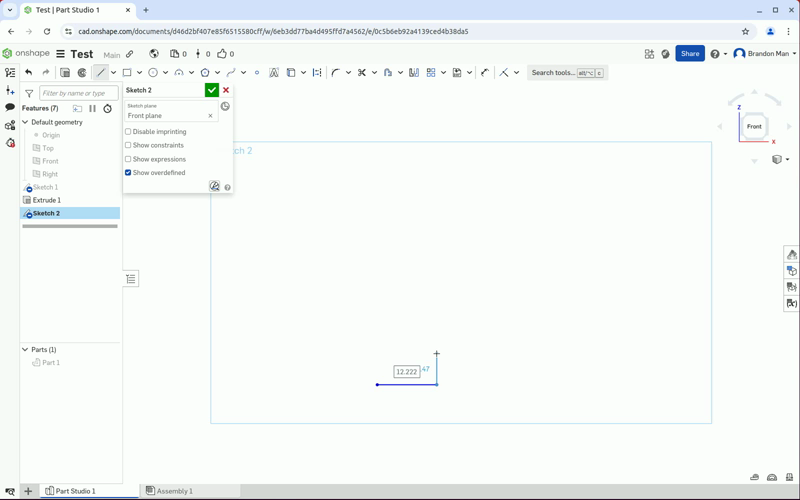
key_up(shift)
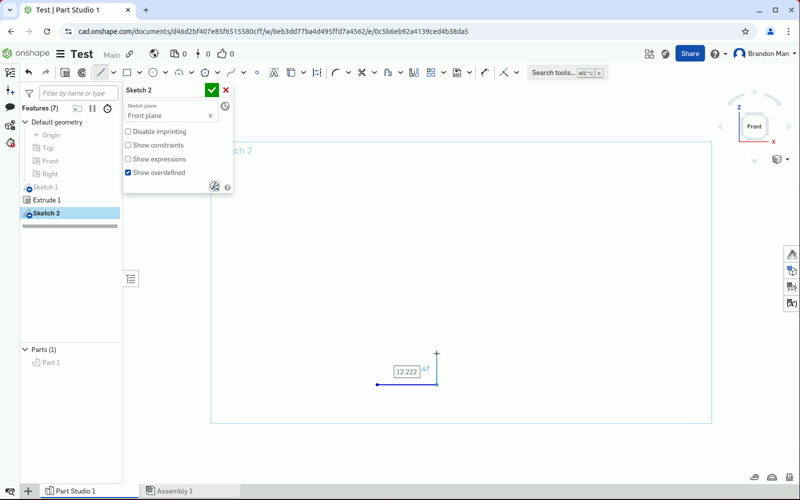
key_down(shift)
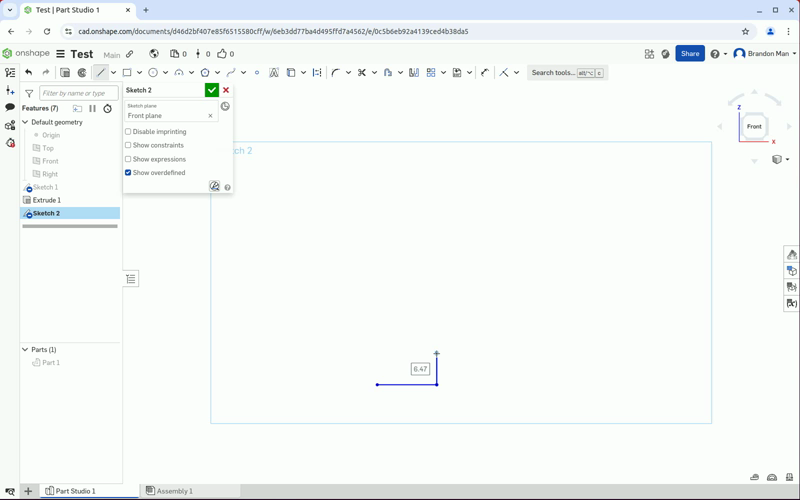
mouse_move(466, 353)
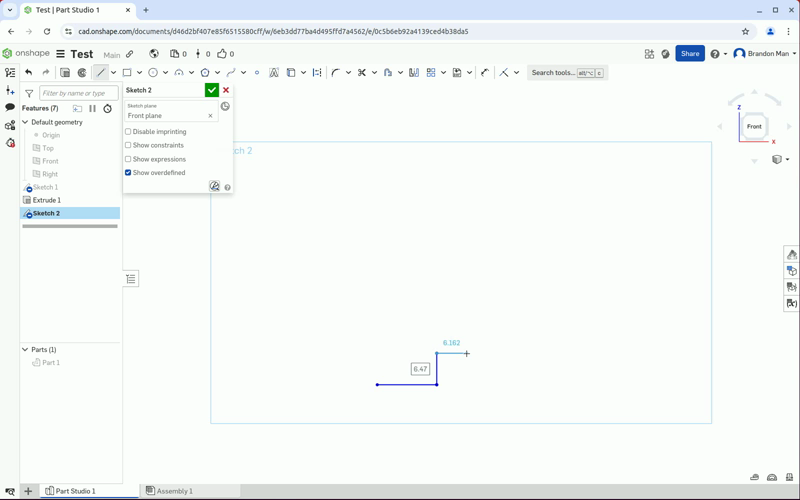
mouse_move(483, 353)
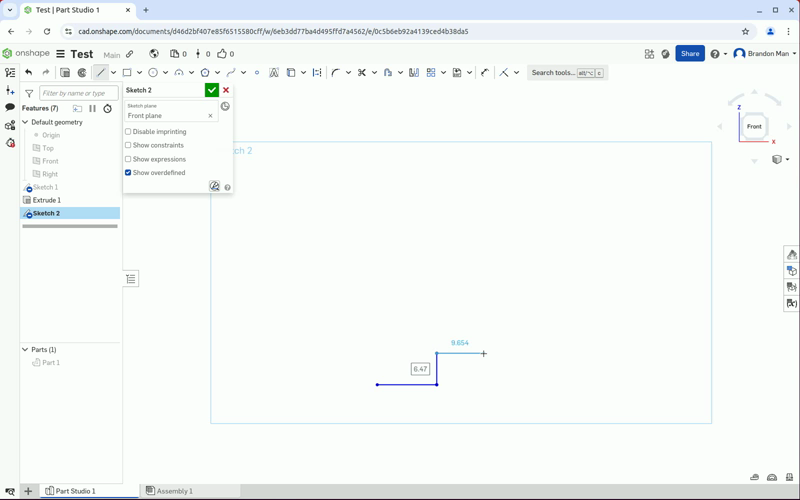
click(483, 353)
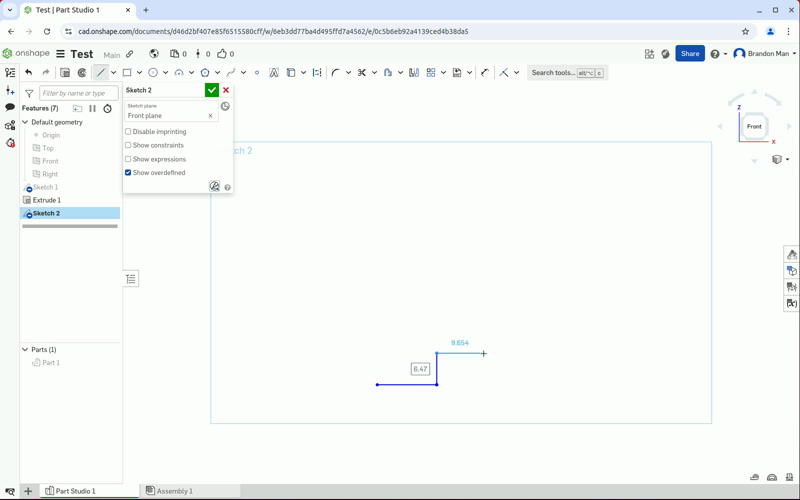
key_up(shift)
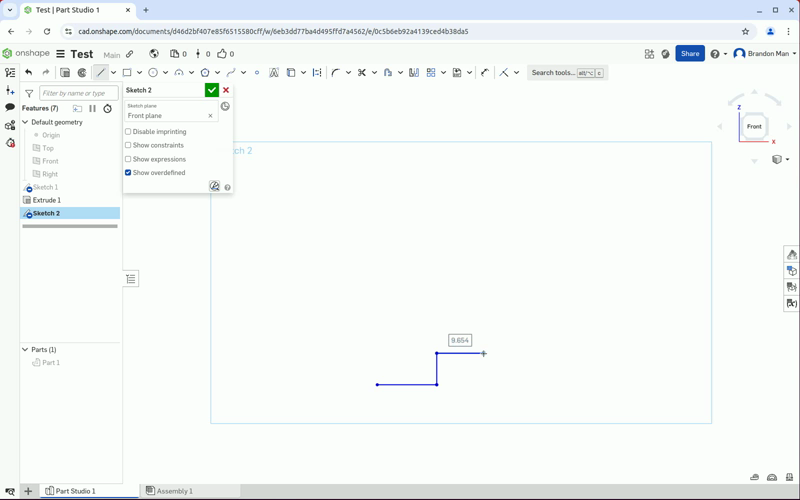
key_down(shift)
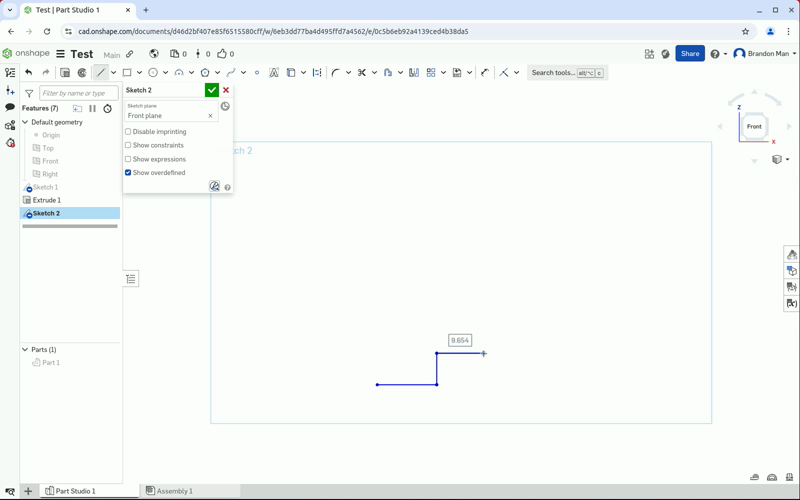
mouse_move(513, 353)
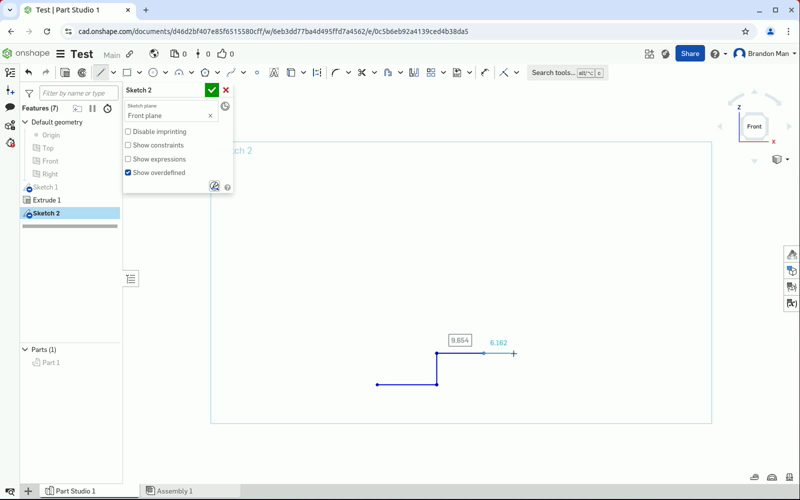
mouse_move(483, 384)
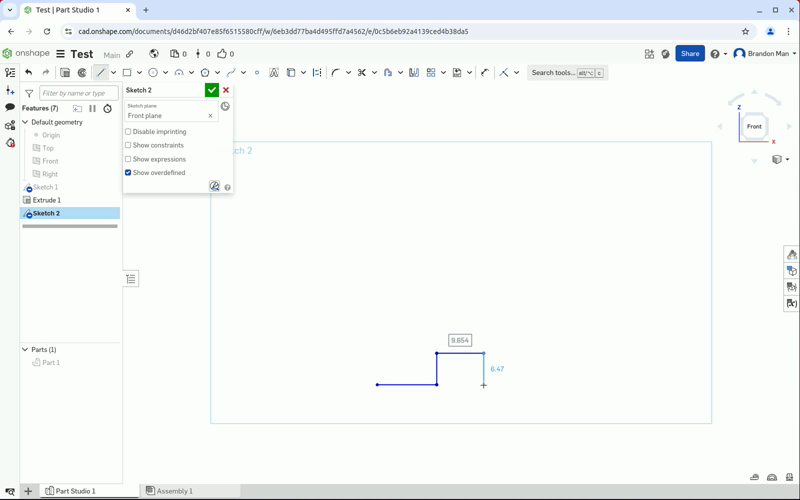
click(483, 384)
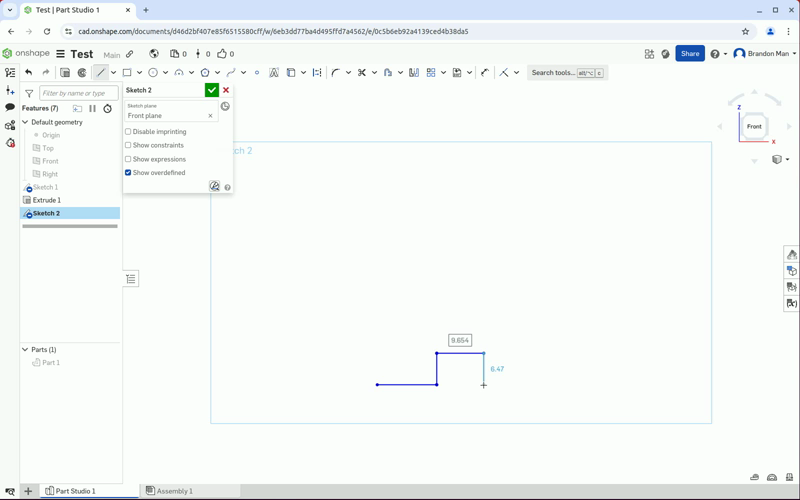
key_up(shift)
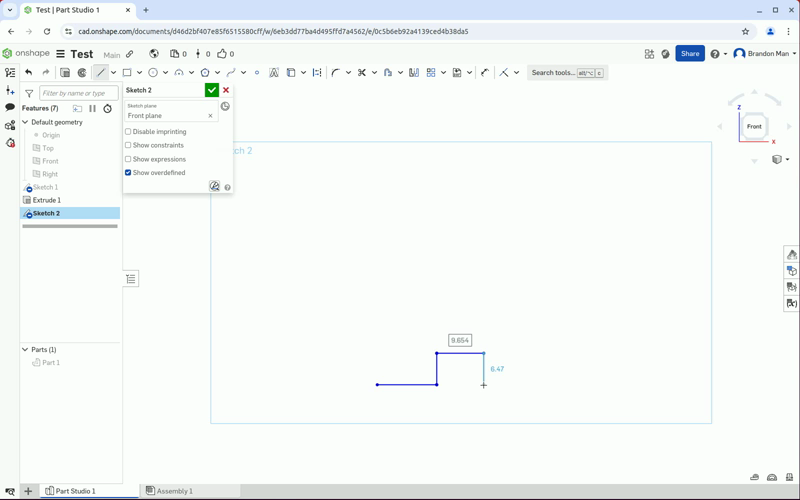
key_down(shift)
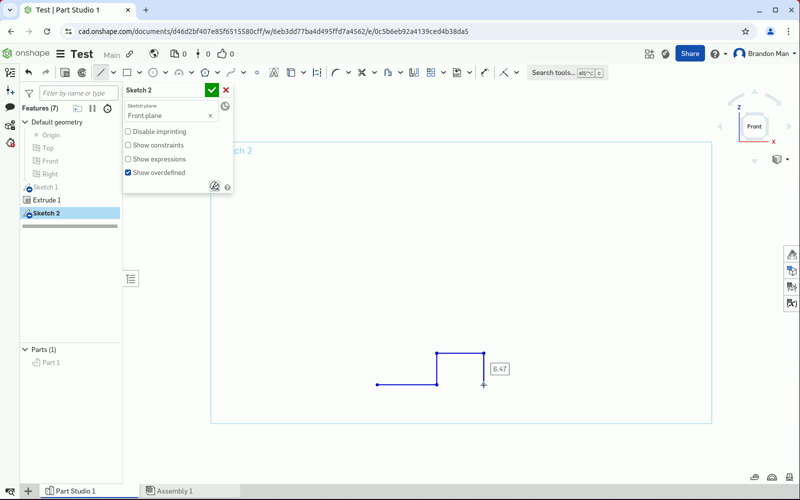
mouse_move(513, 384)
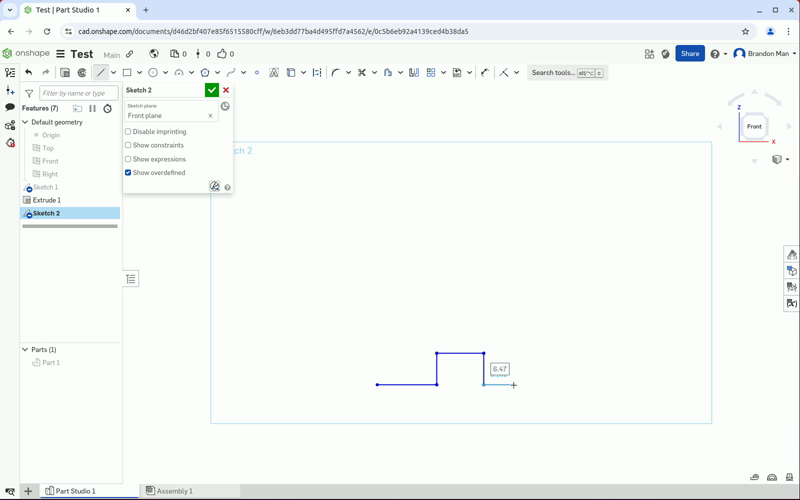
mouse_move(543, 384)
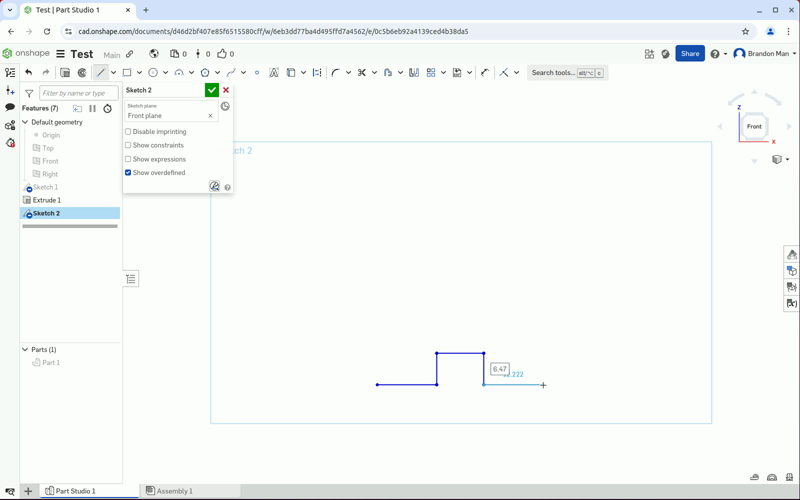
click(543, 384)
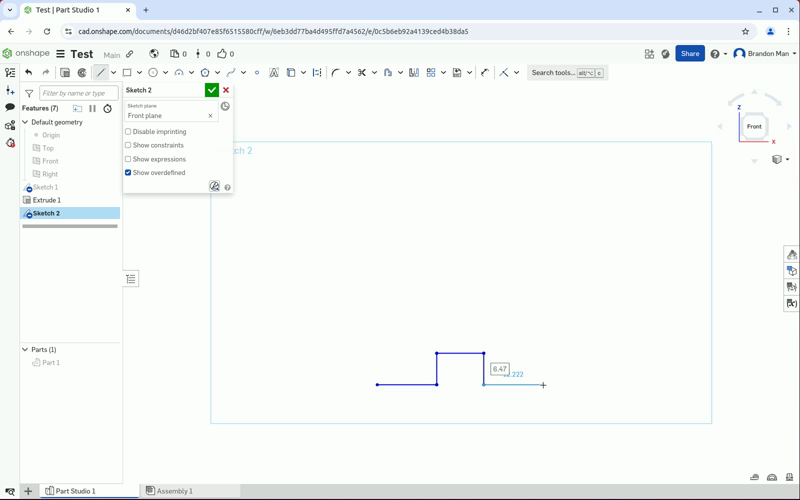
key_up(shift)
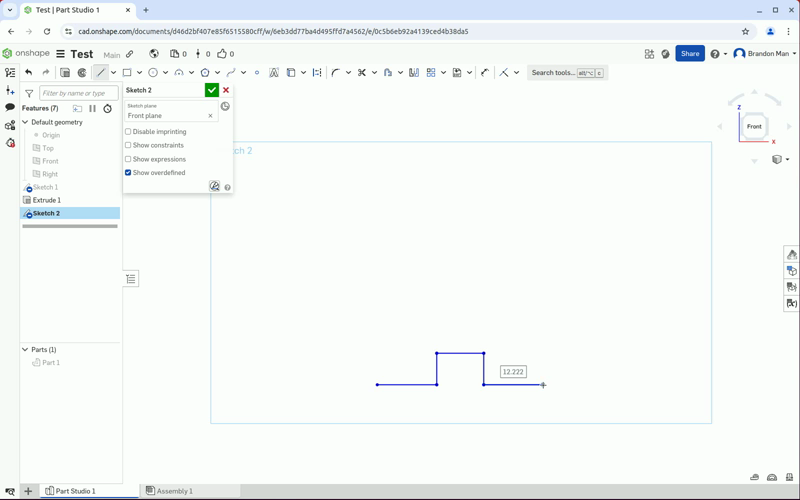
key_down(shift)
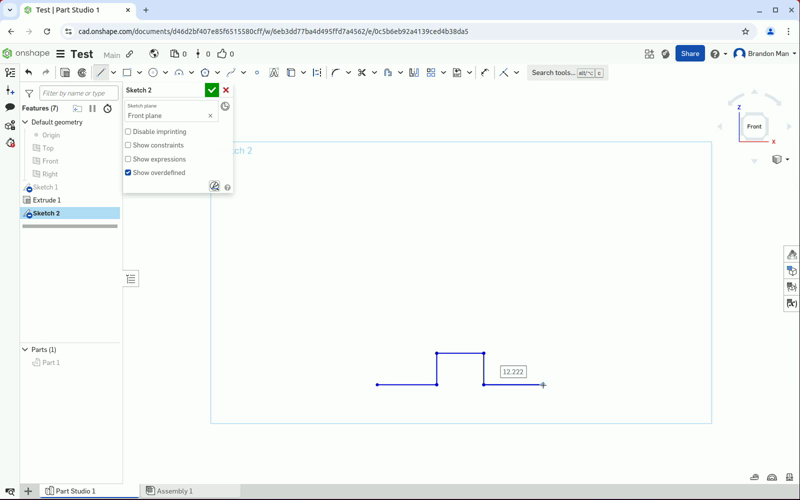
mouse_move(573, 384)
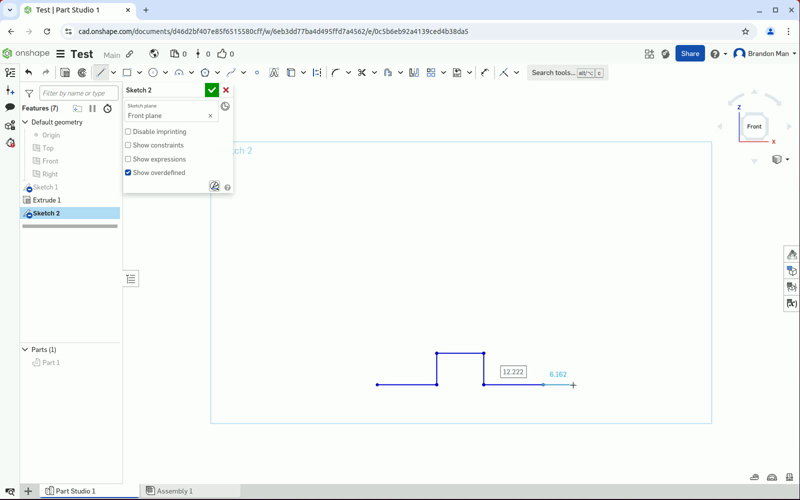
mouse_move(543, 330)
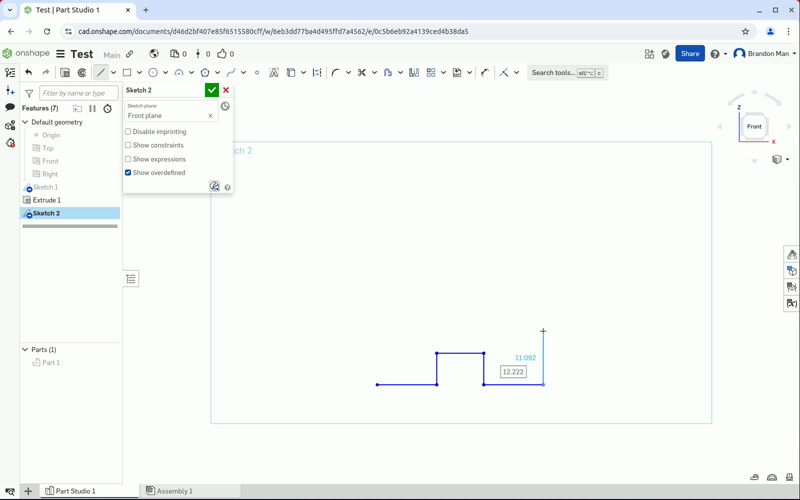
click(543, 330)
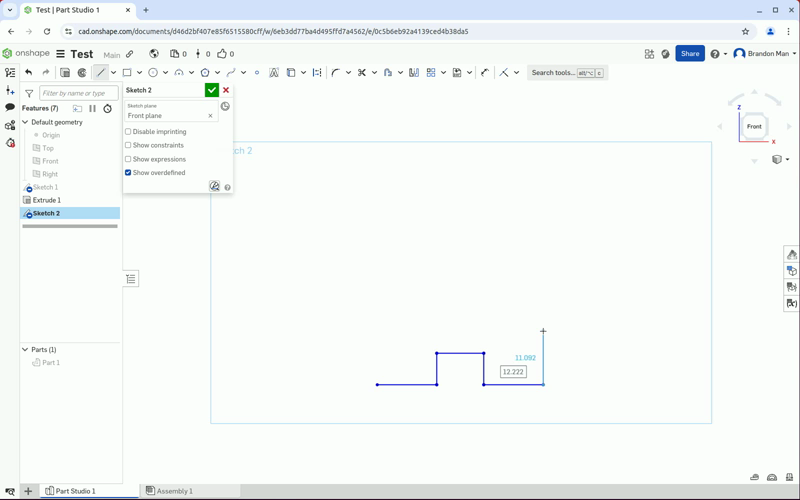
key_up(shift)
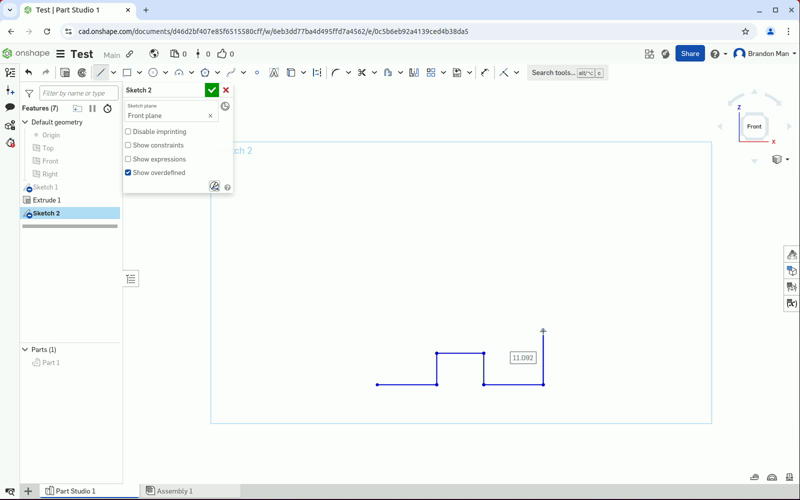
key_down(shift)
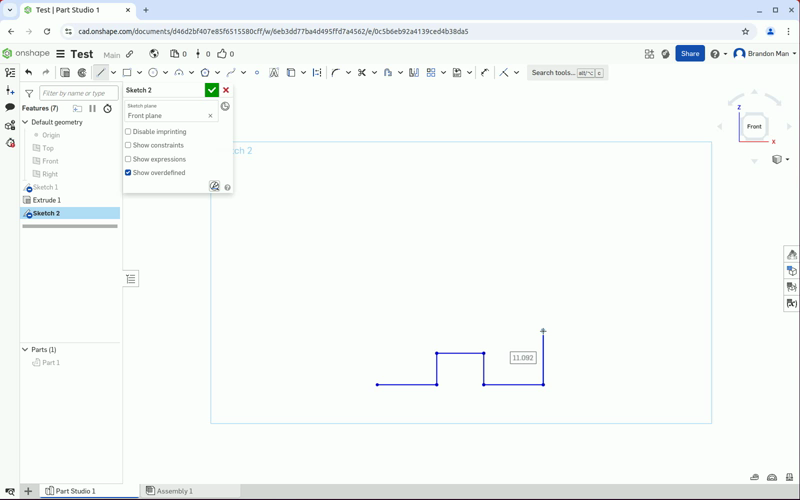
mouse_move(377, 330)
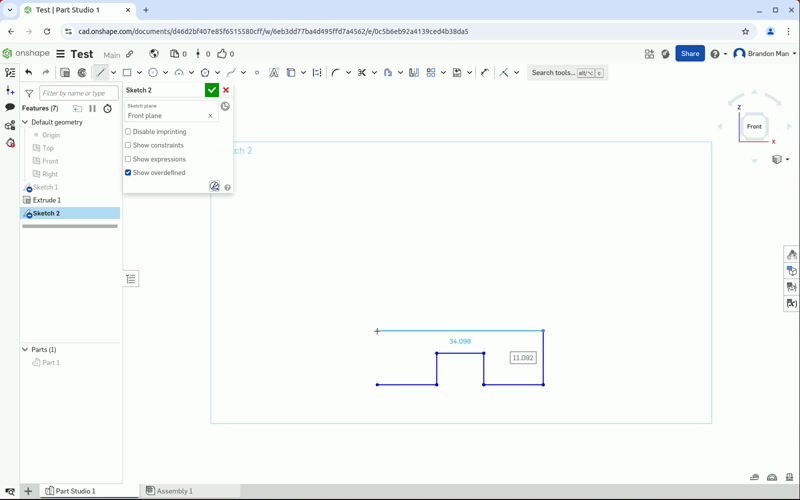
click(377, 330)
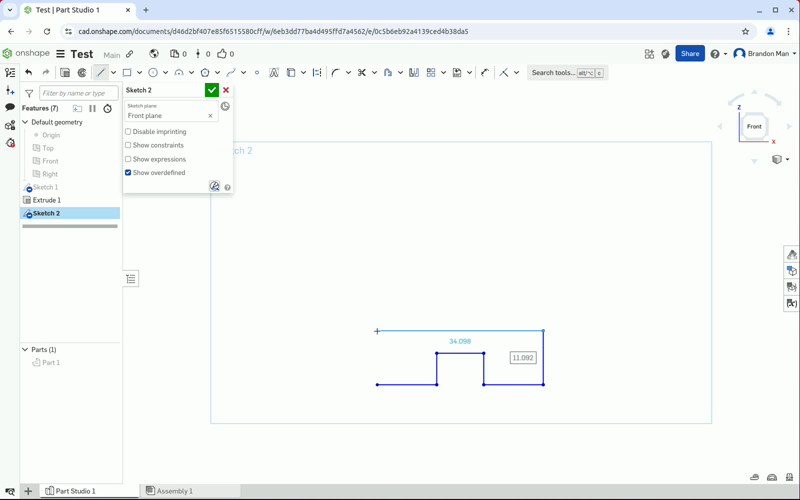
key_up(shift)
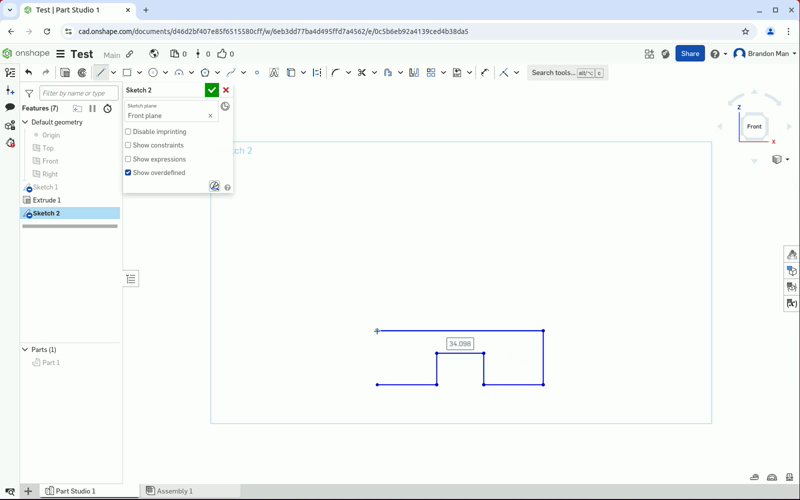
mouse_move(407, 330)
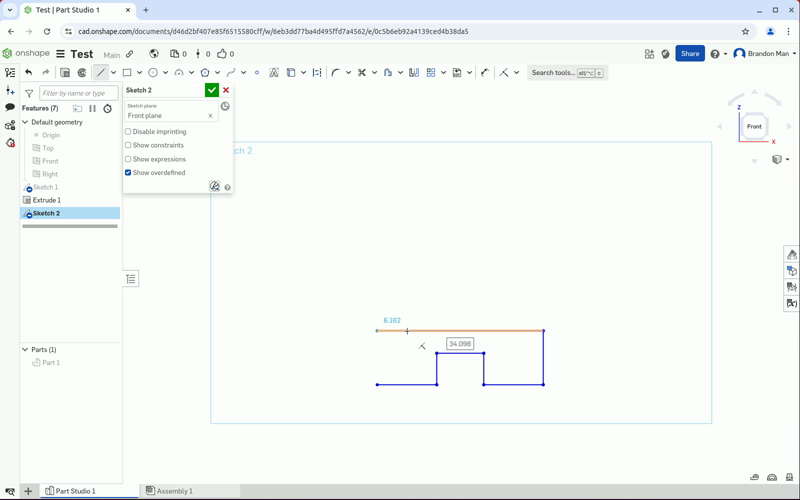
key_down(shift)
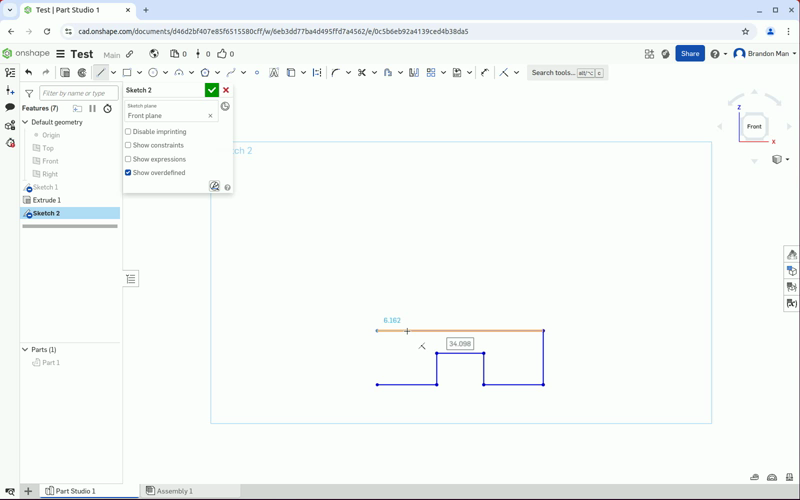
mouse_move(377, 384)
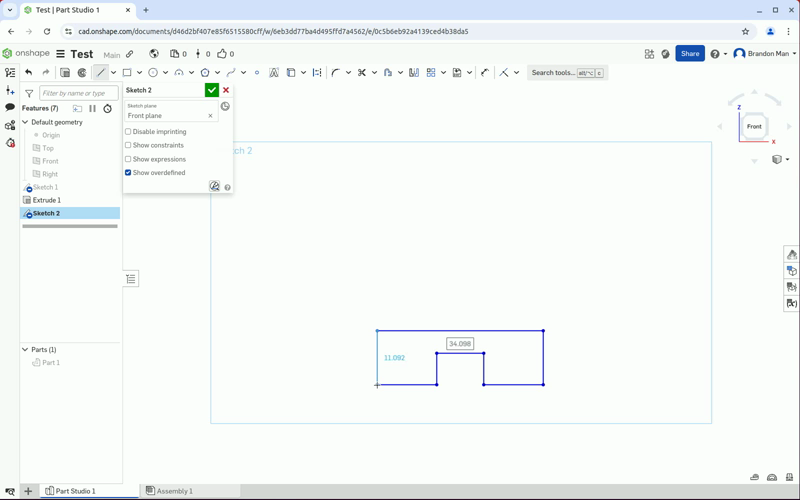
key_up(shift)
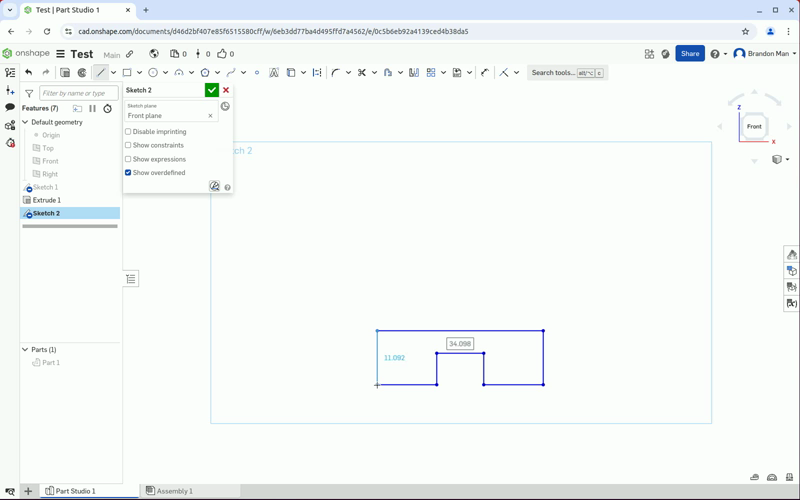
click(377, 384)
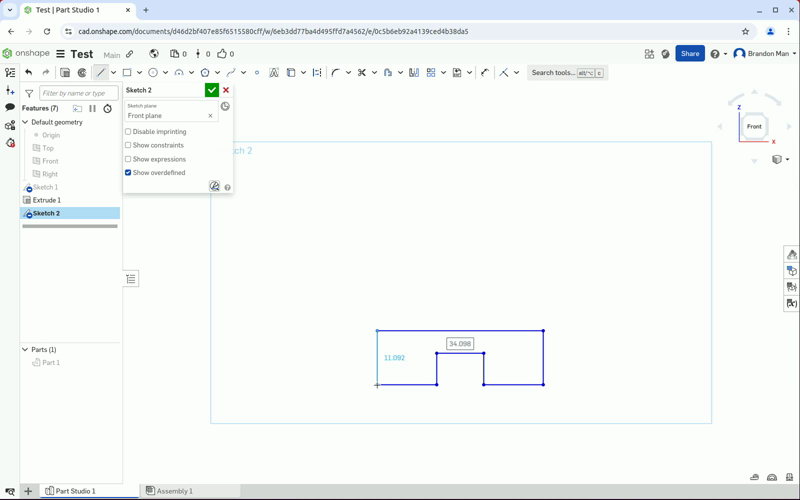
key(esc)
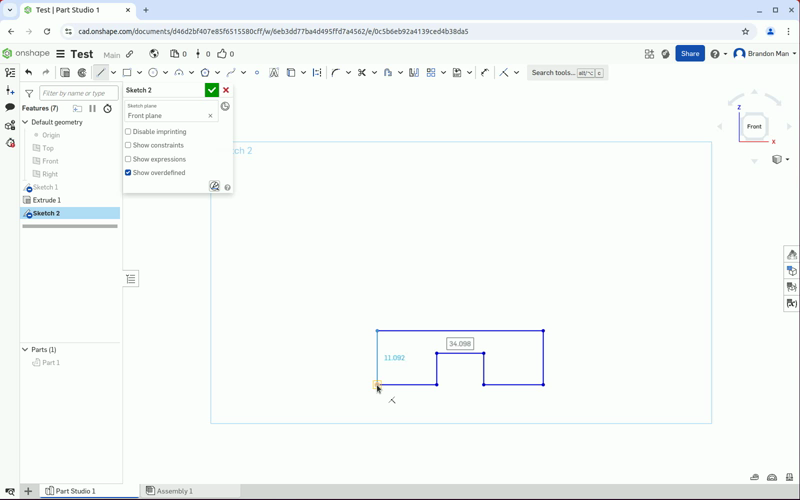
mouse_move(414, 372)
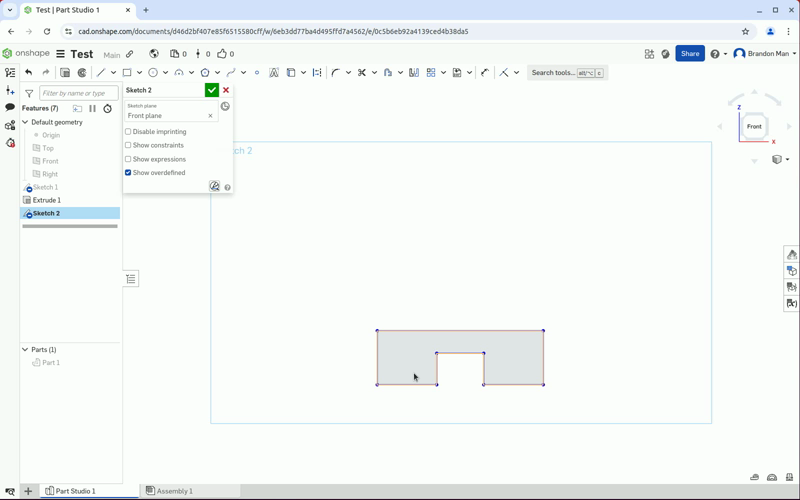
click(414, 372)
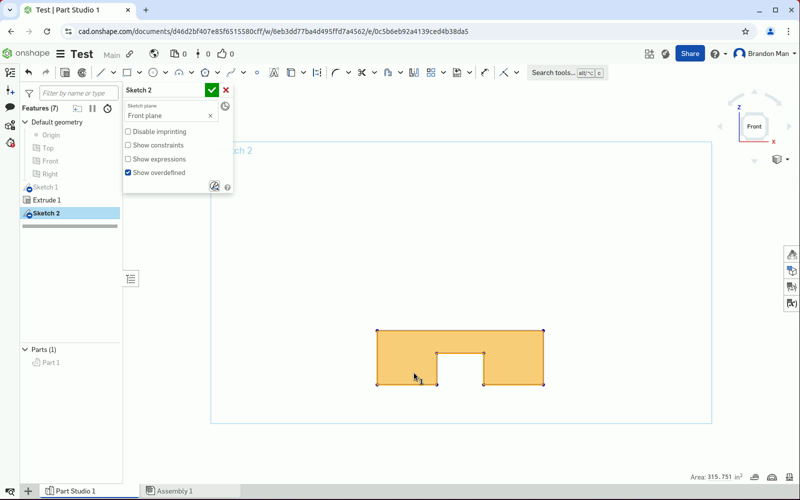
mouse_move(73, 352)
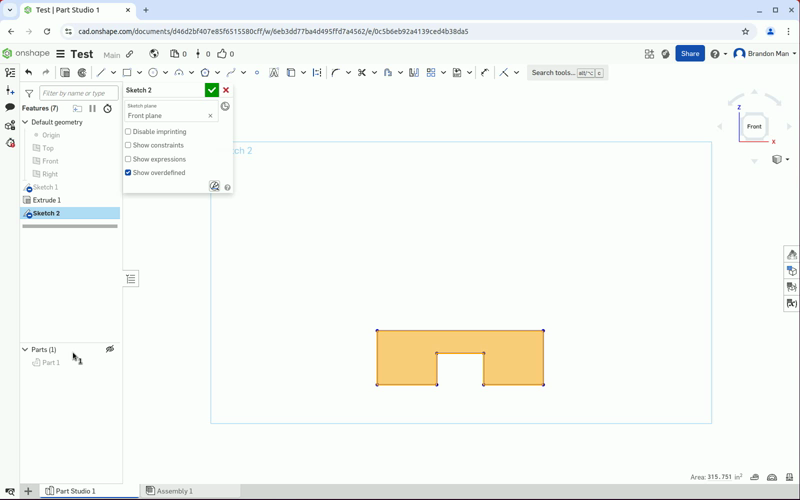
key(shift+y)
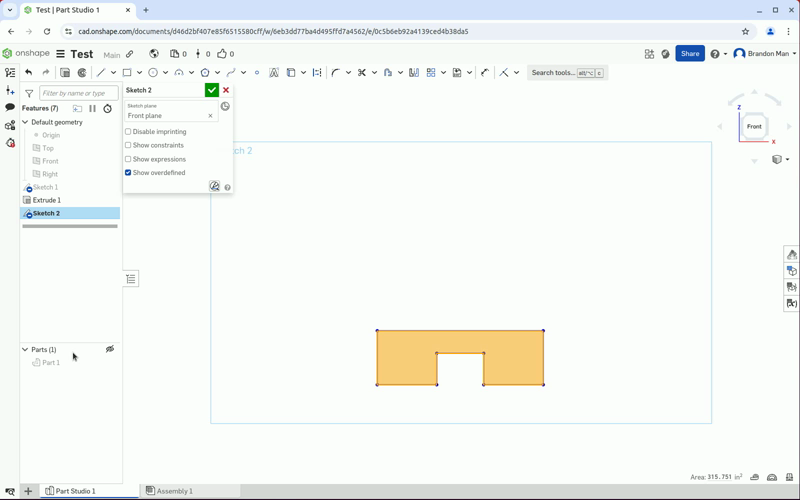
key(shift+e)
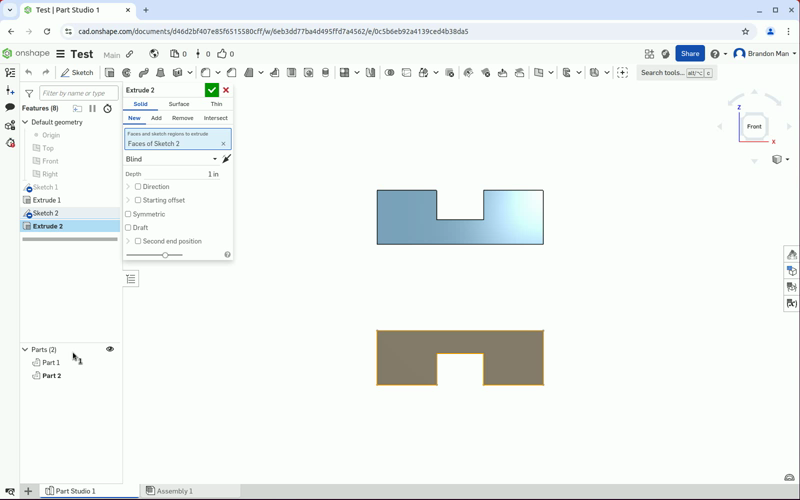
mouse_move(143, 106)
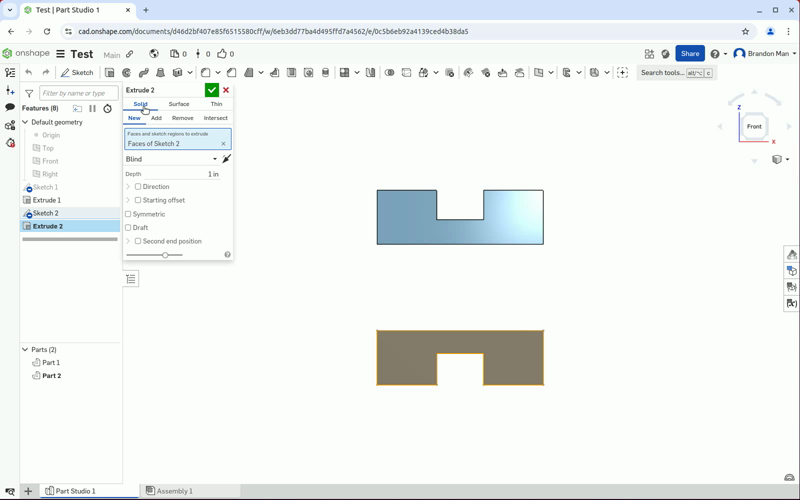
click(143, 106)
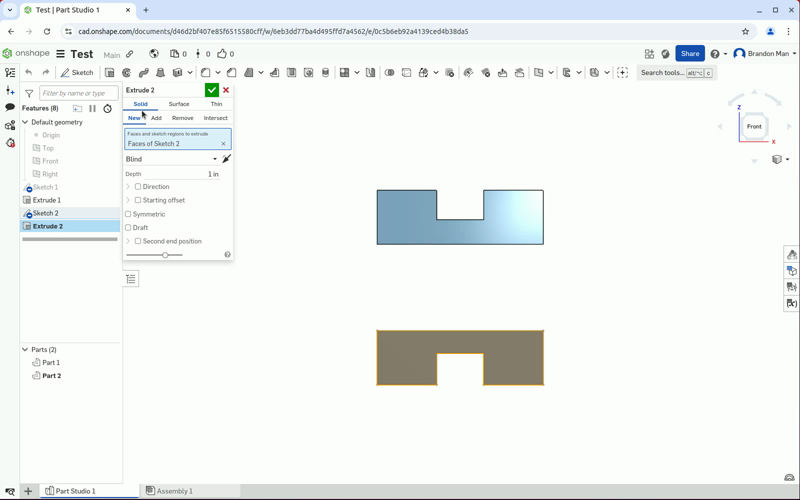
mouse_move(137, 120)
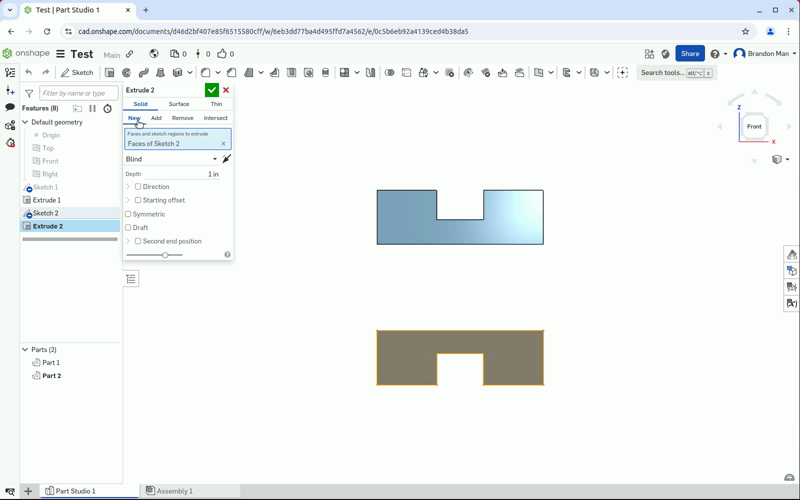
click(137, 120)
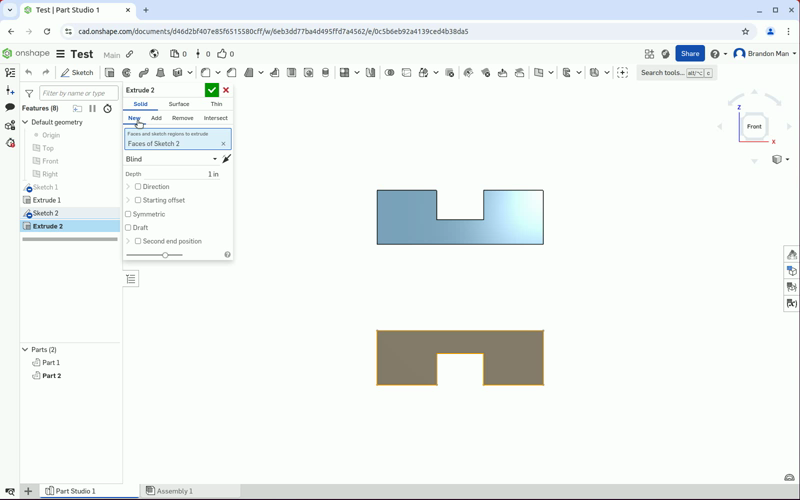
key(tab, 4)
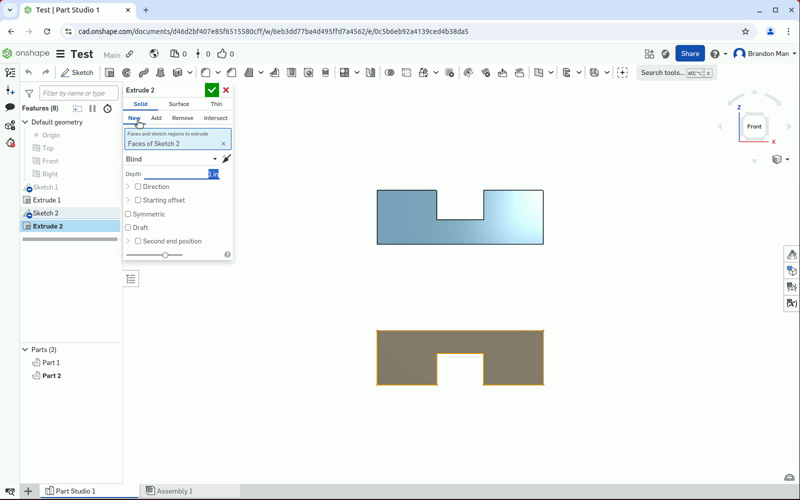
text(11.554)
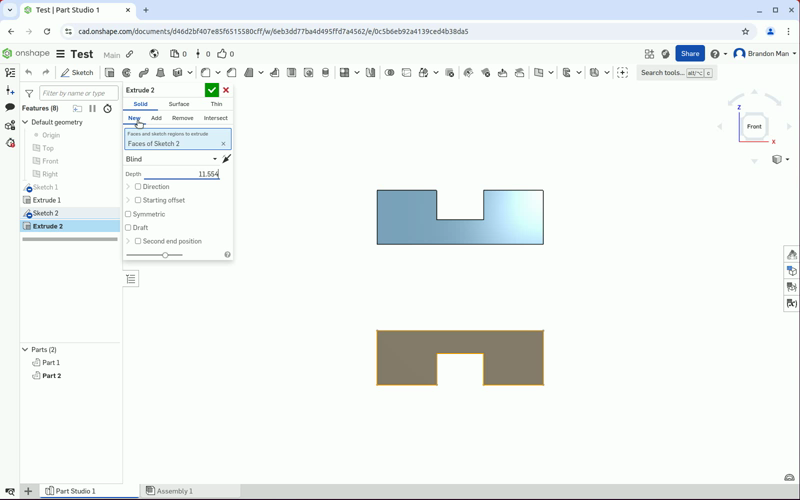
key(enter)
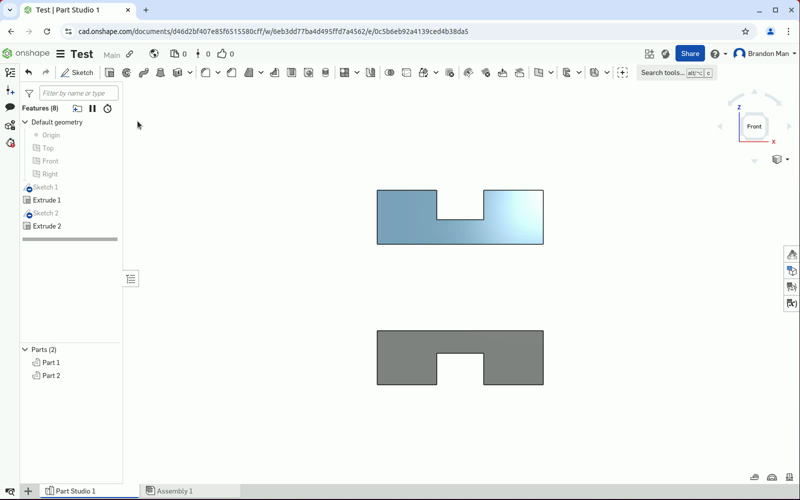
key(shift+h)
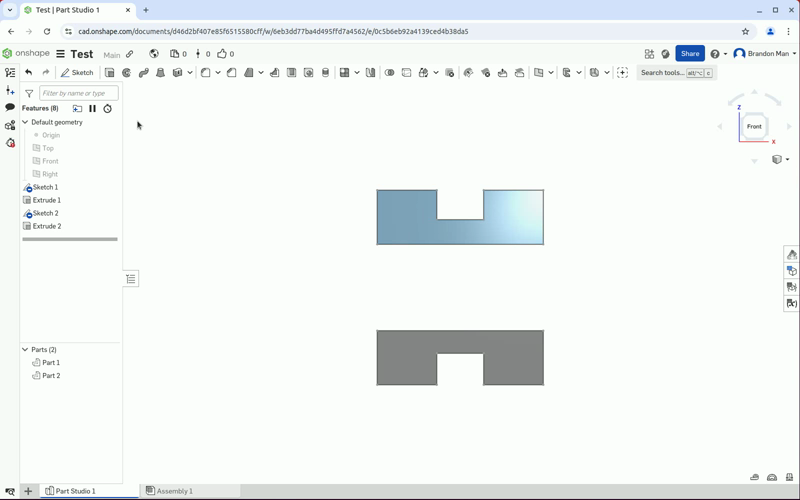
key(shift+h)
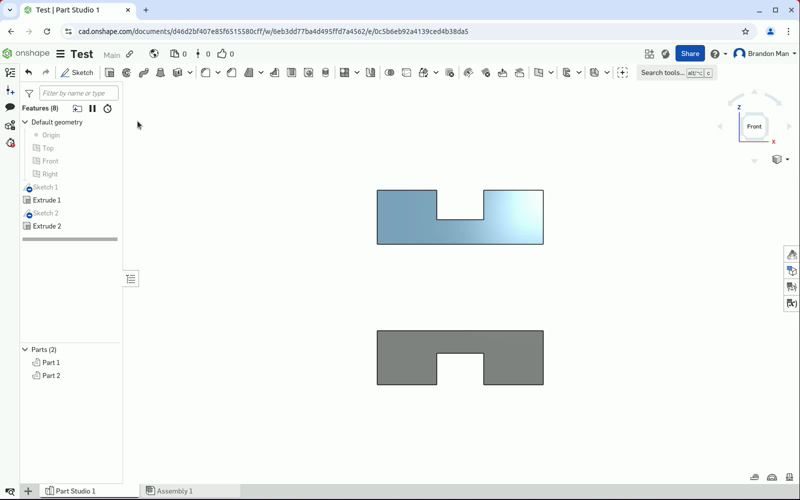
mouse_move(73, 189)
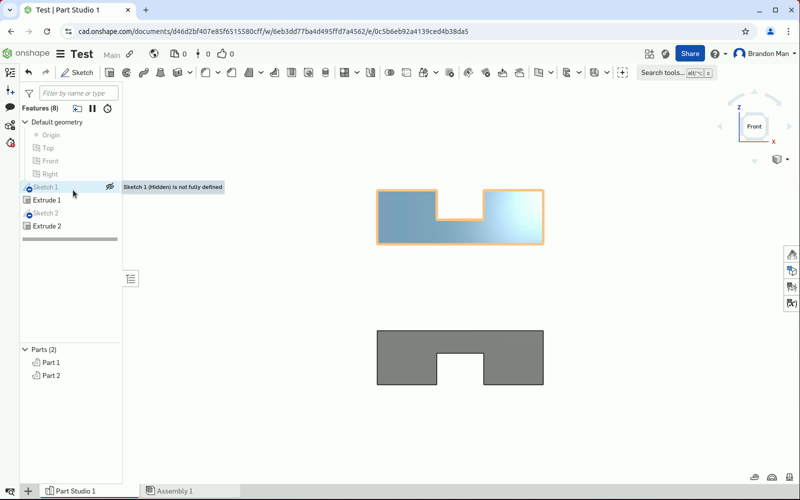
click(73, 189)
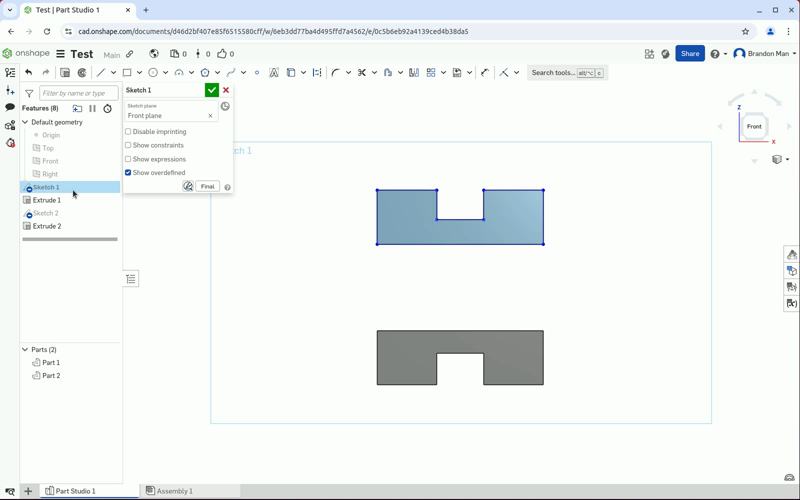
mouse_move(229, 92)
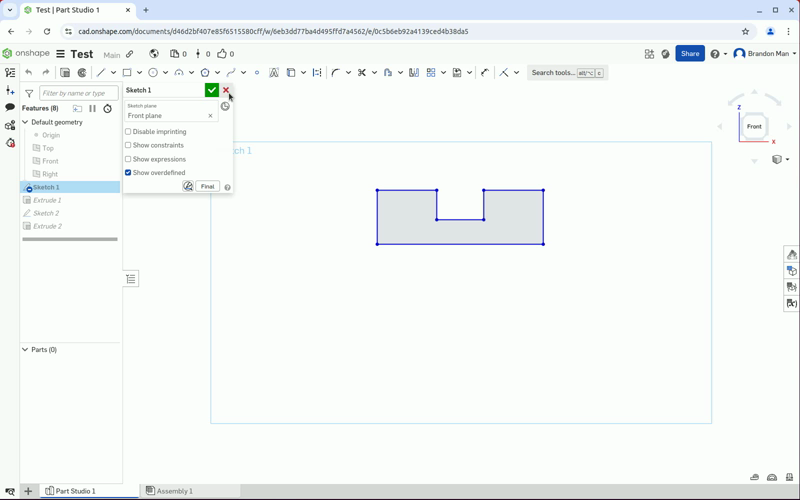
click(229, 92)
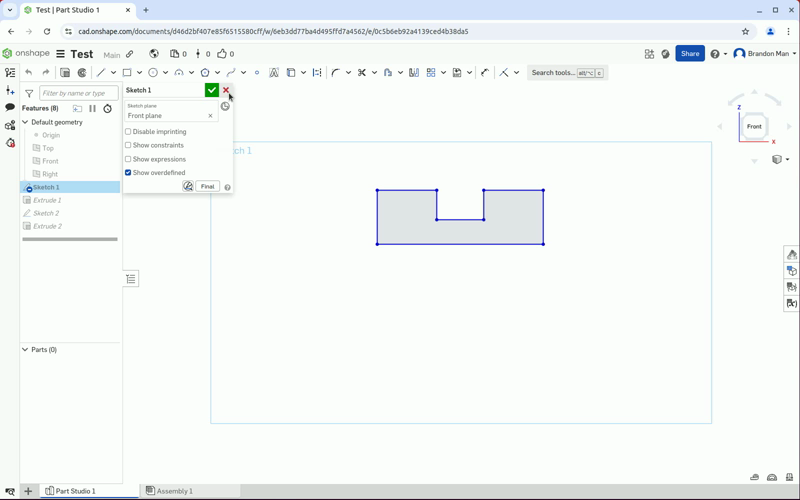
key(shift+s)
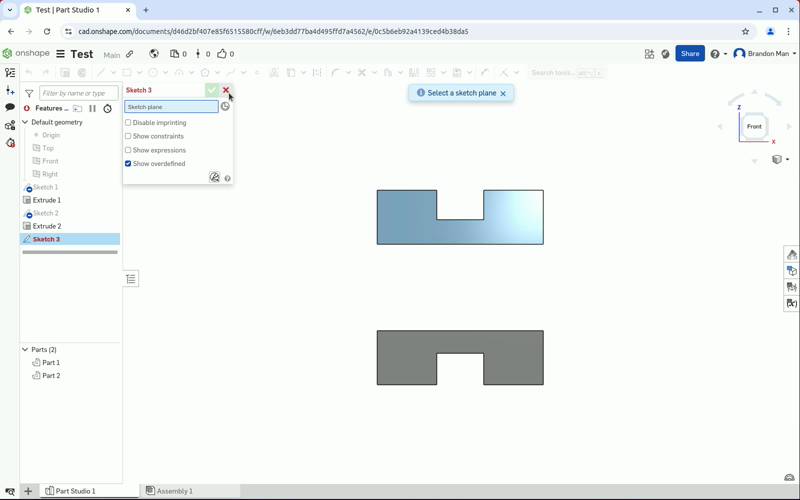
mouse_move(73, 163)
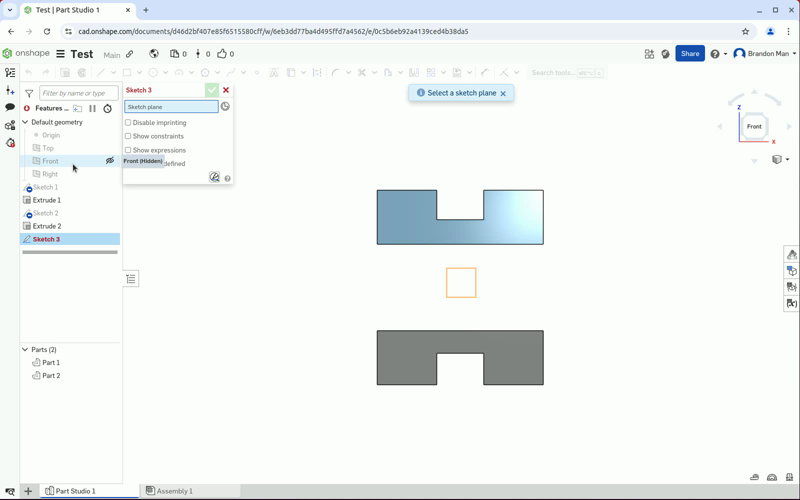
click(73, 163)
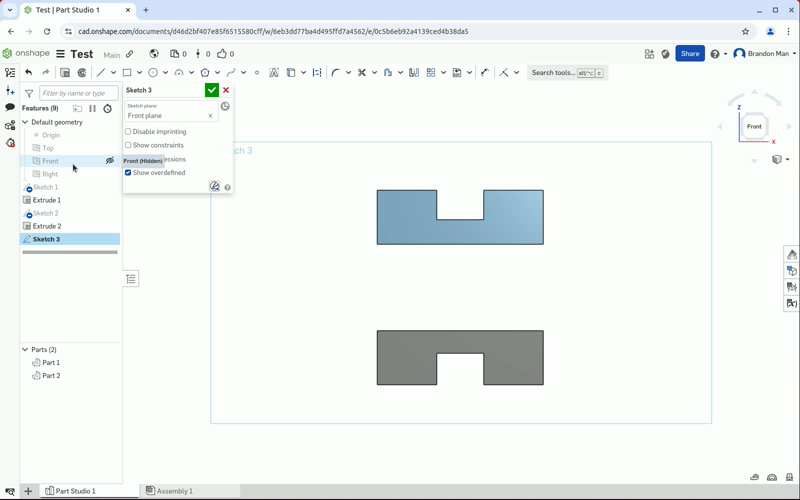
mouse_move(73, 352)
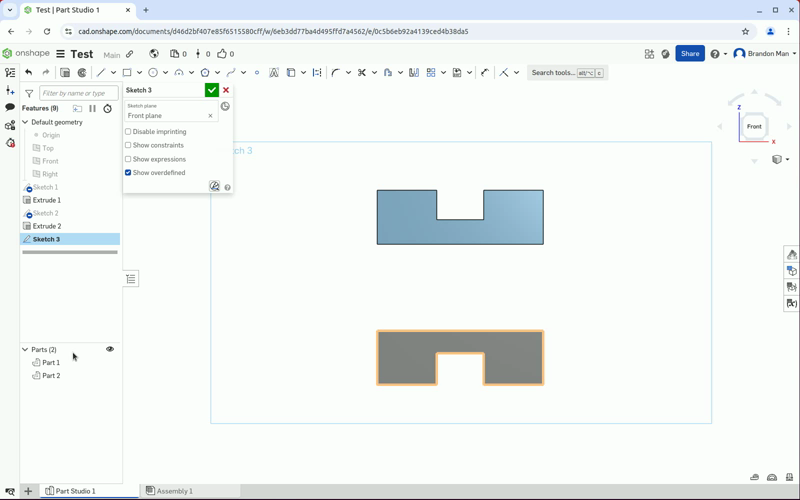
key(y)
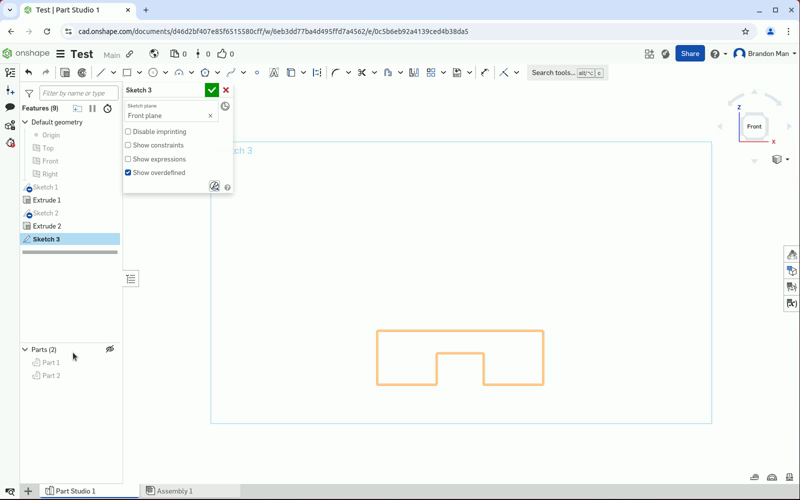
key(l)
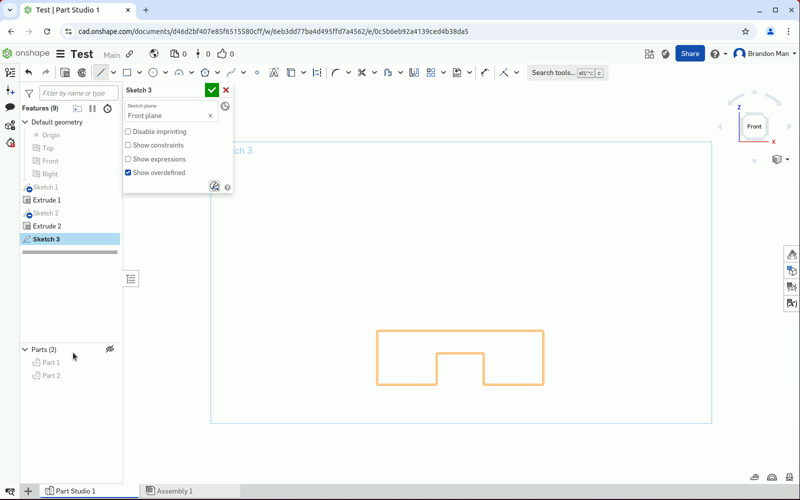
key_down(shift)
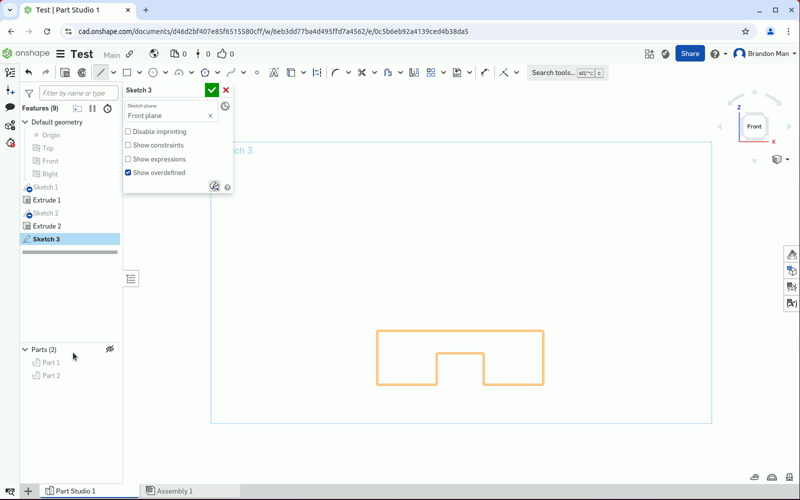
mouse_move(377, 329)
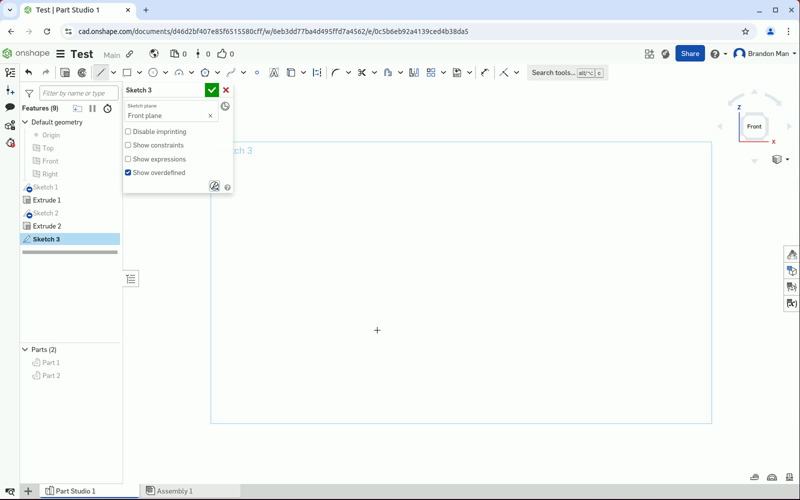
click(377, 329)
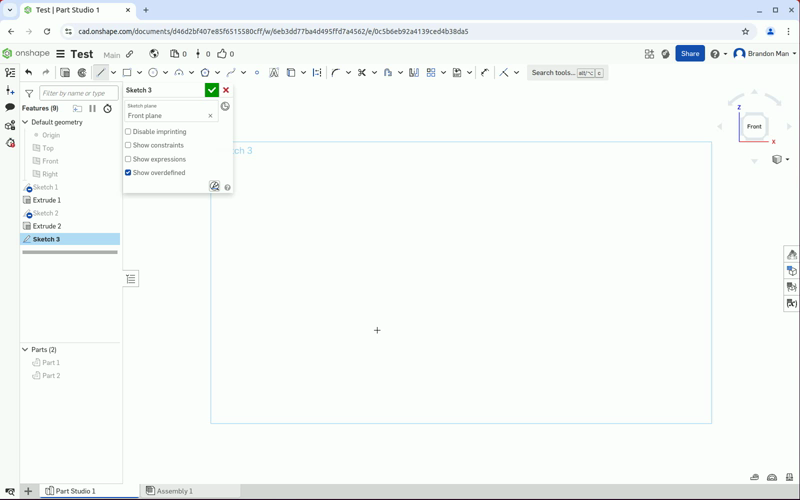
key_up(shift)
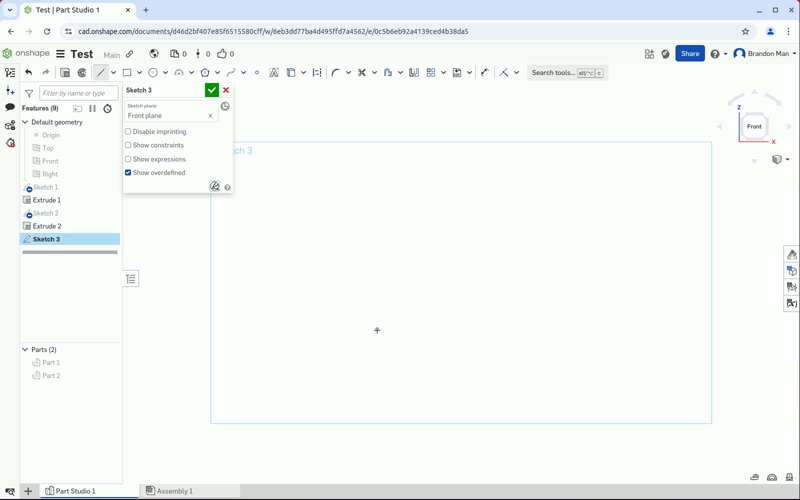
key_down(shift)
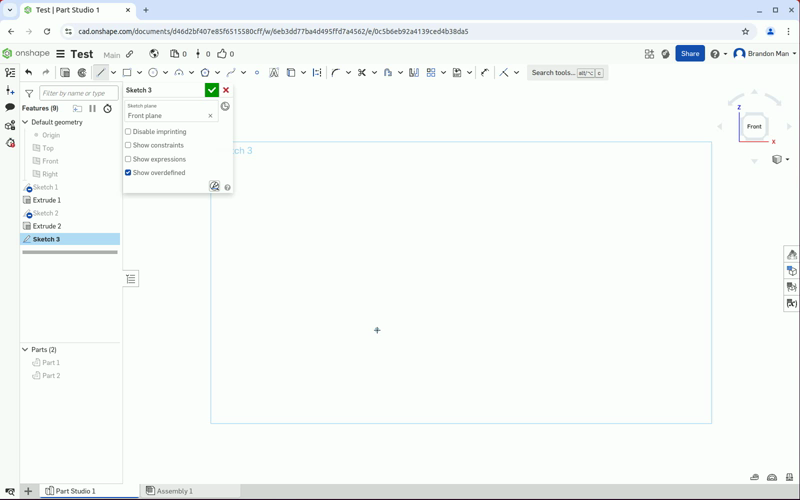
mouse_move(543, 329)
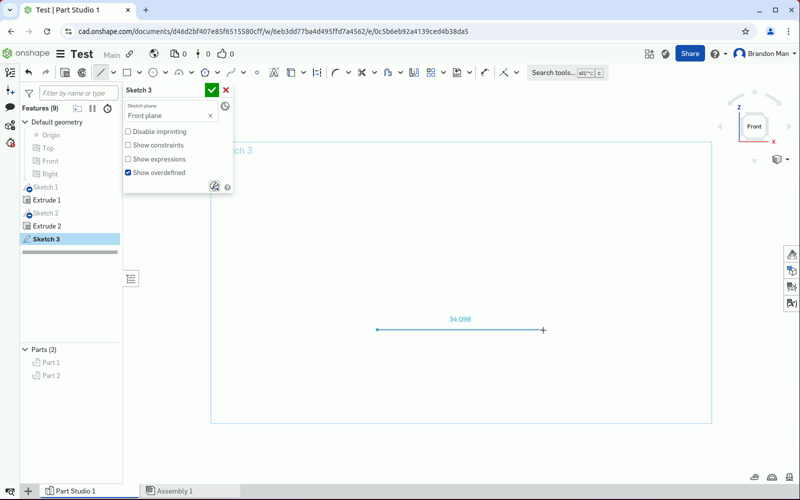
click(543, 329)
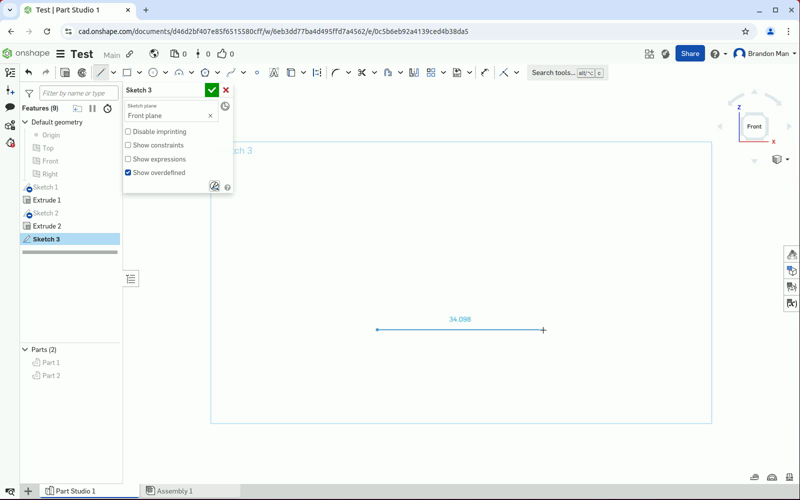
key_up(shift)
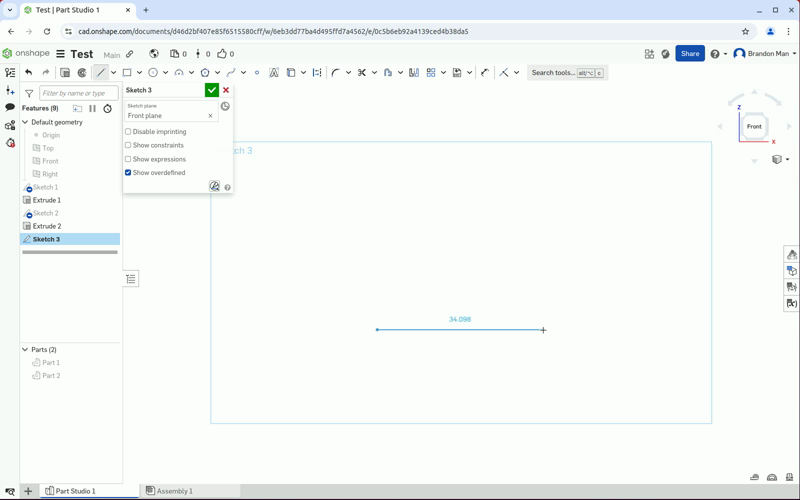
key_down(shift)
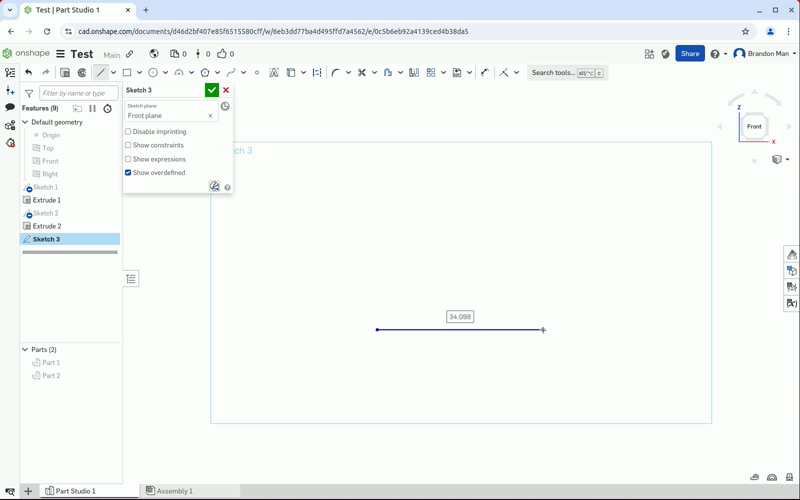
mouse_move(543, 244)
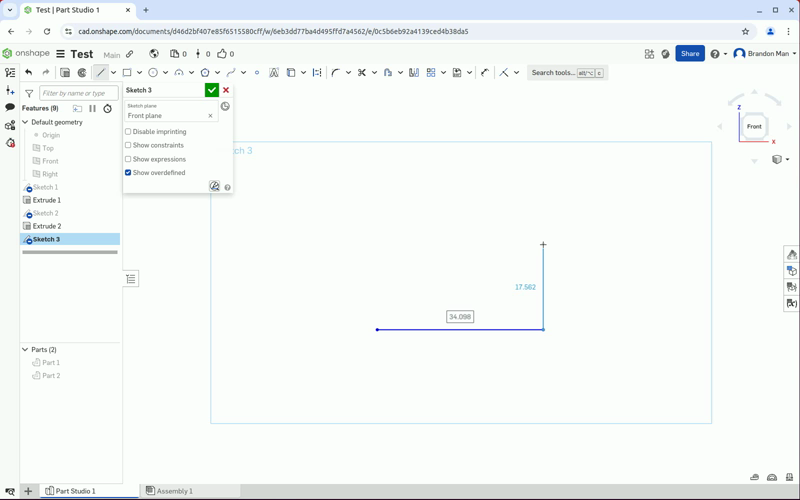
click(543, 244)
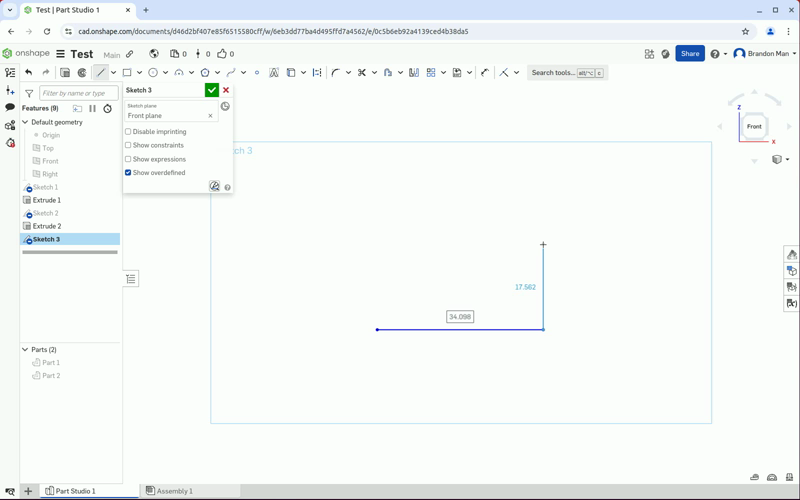
key_up(shift)
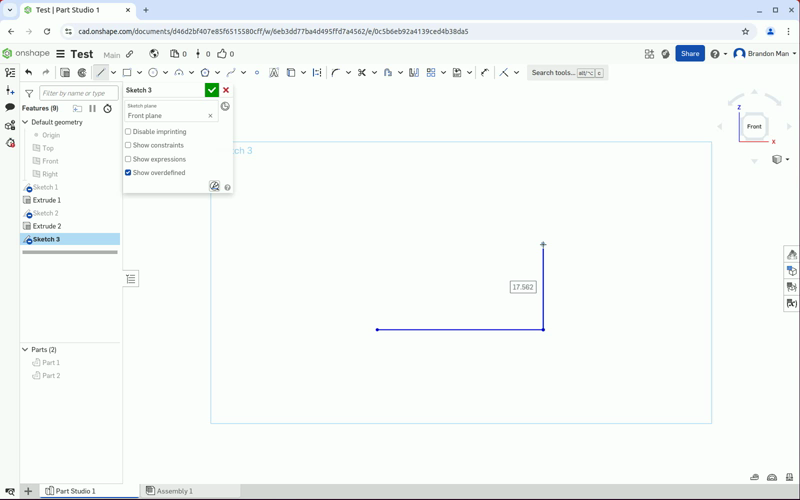
key_down(shift)
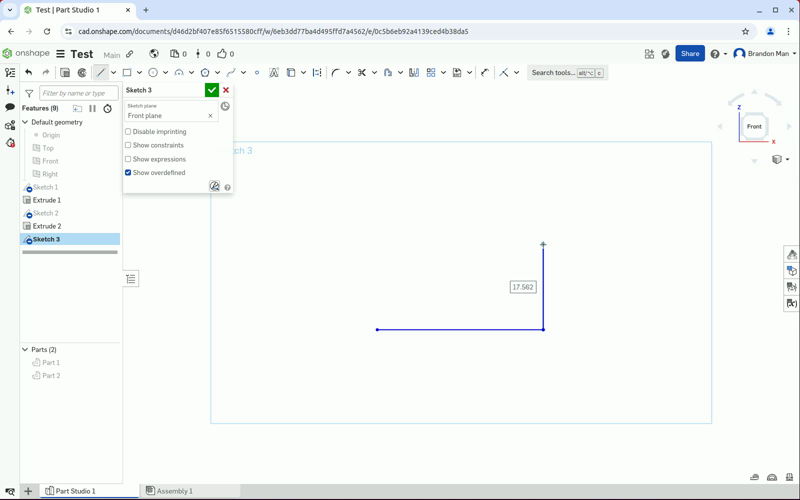
mouse_move(377, 244)
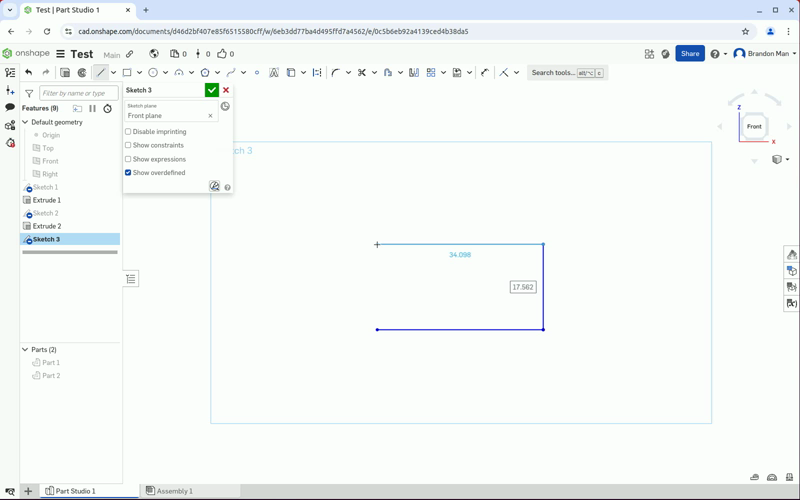
click(377, 244)
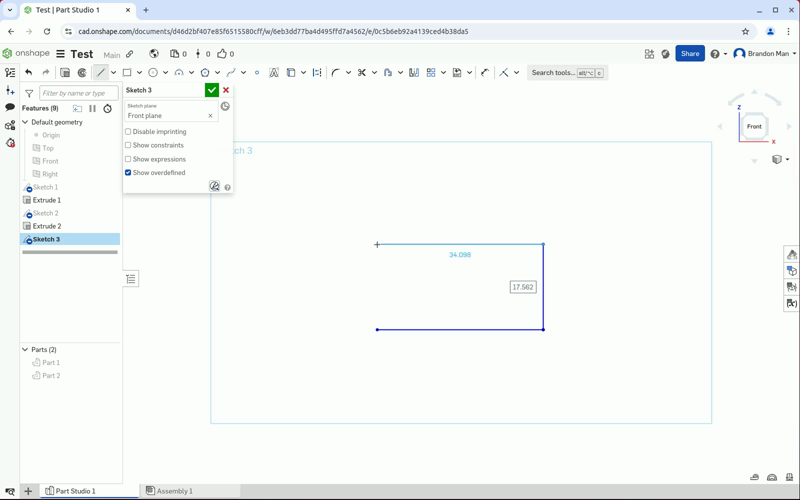
key_up(shift)
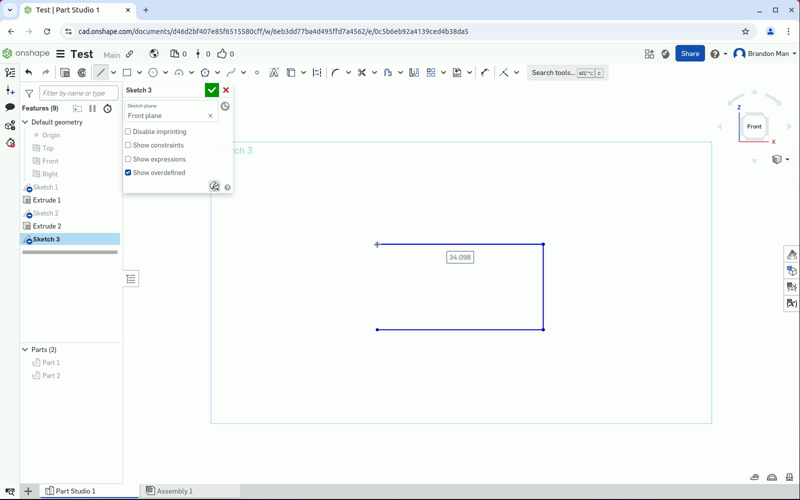
key_down(shift)
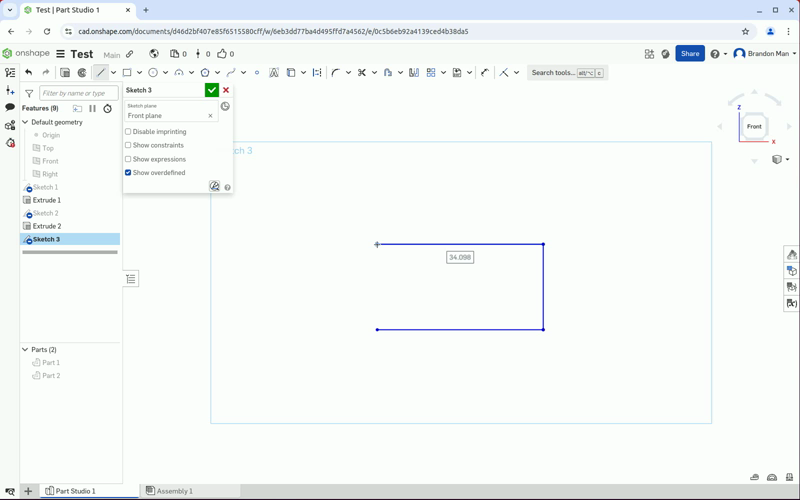
mouse_move(377, 329)
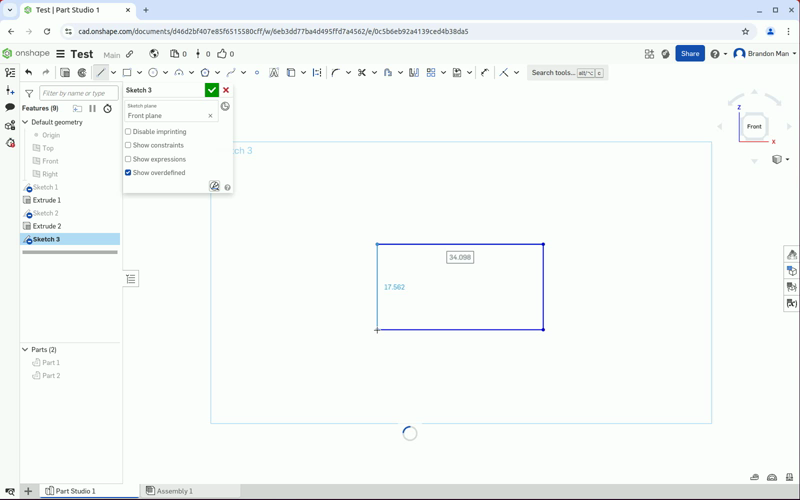
key_up(shift)
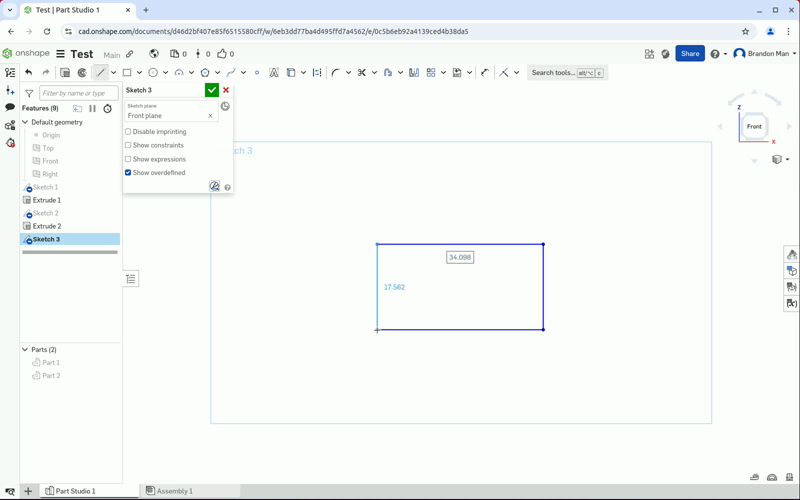
click(377, 329)
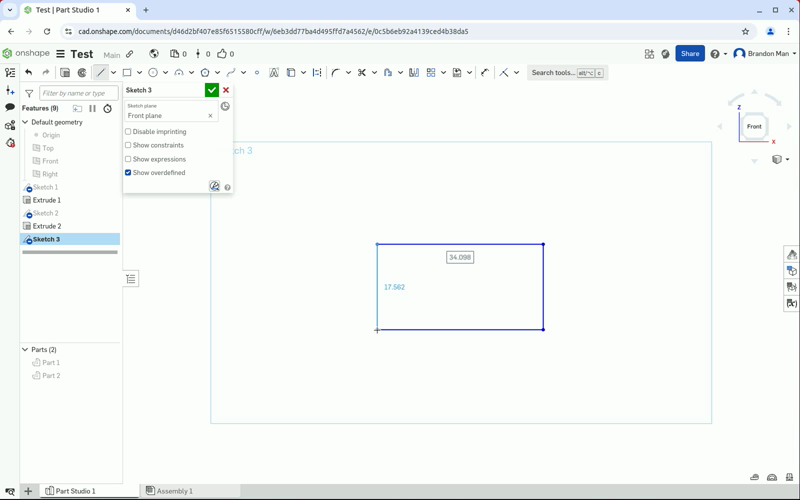
key(esc)
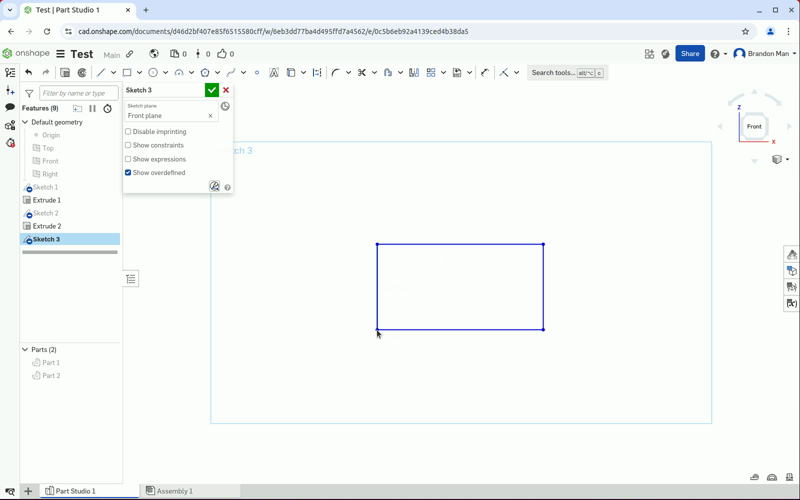
mouse_move(431, 306)
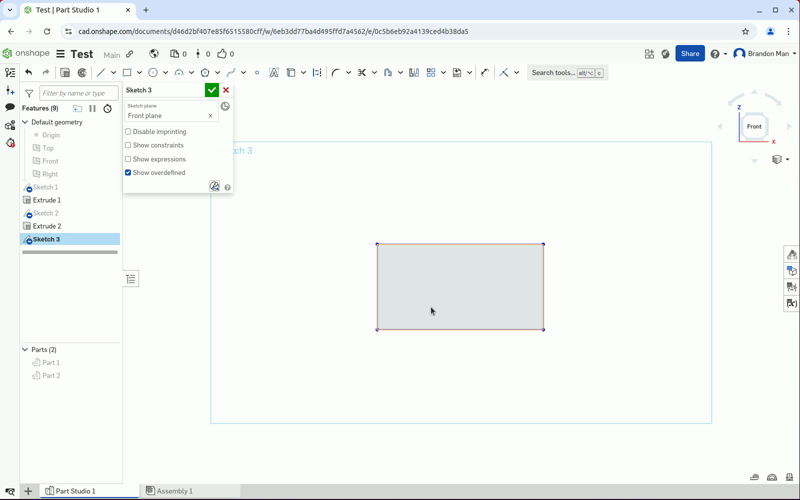
click(431, 306)
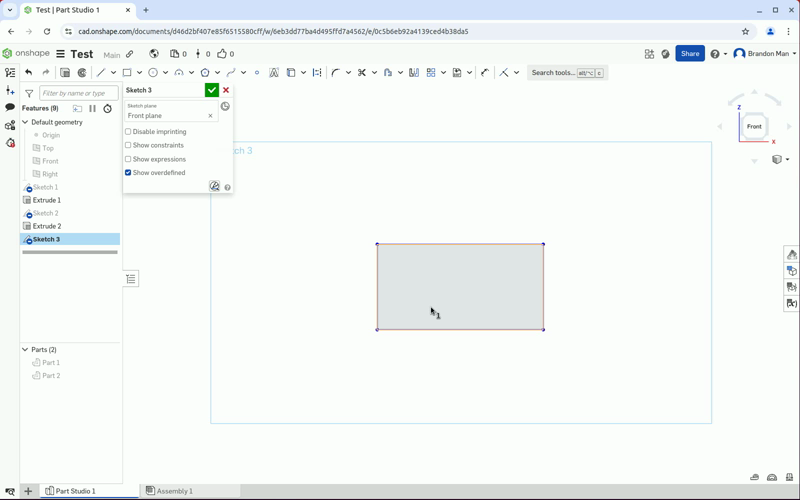
mouse_move(73, 352)
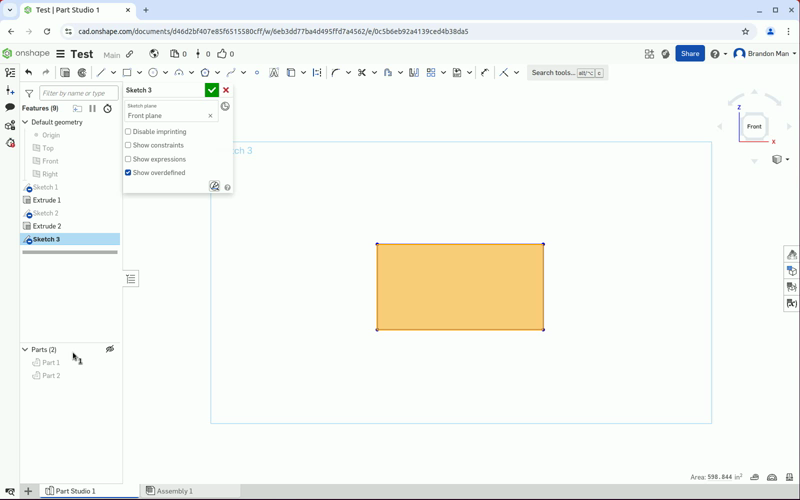
key(shift+y)
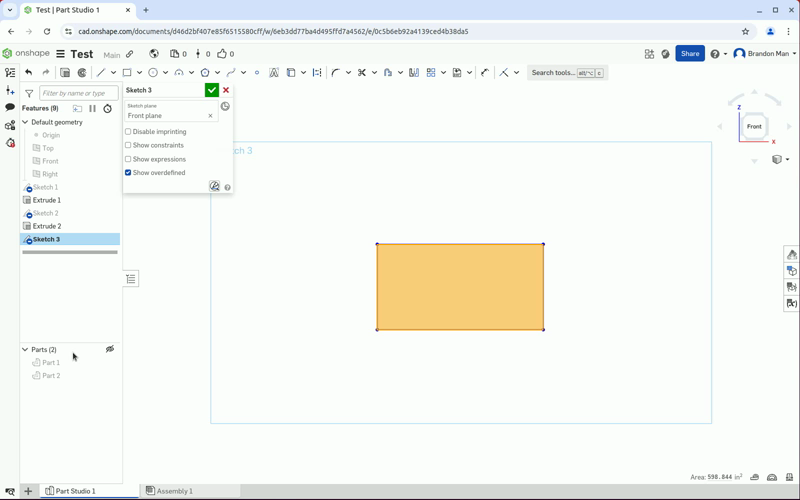
key(shift+e)
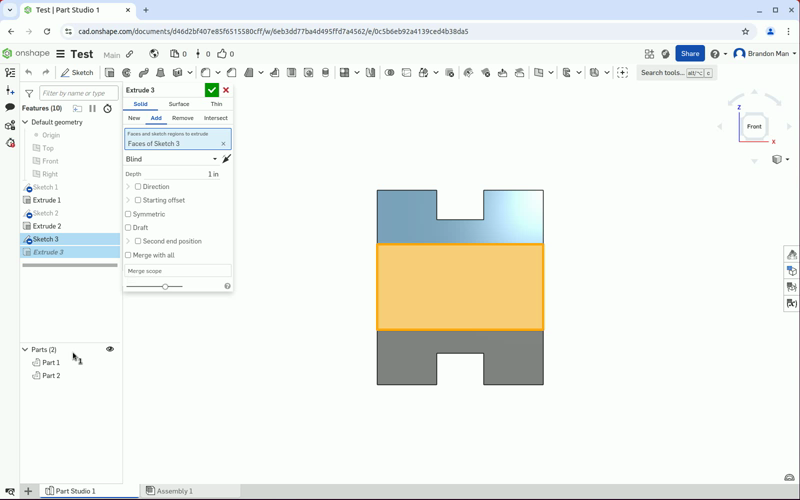
mouse_move(143, 106)
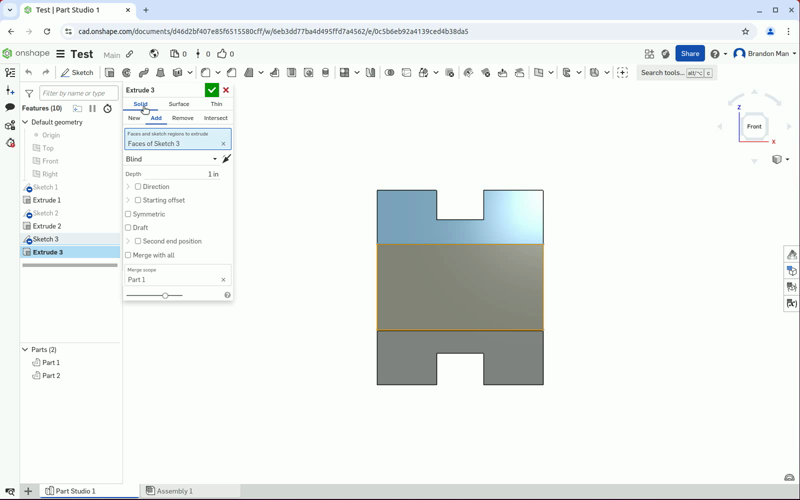
click(143, 106)
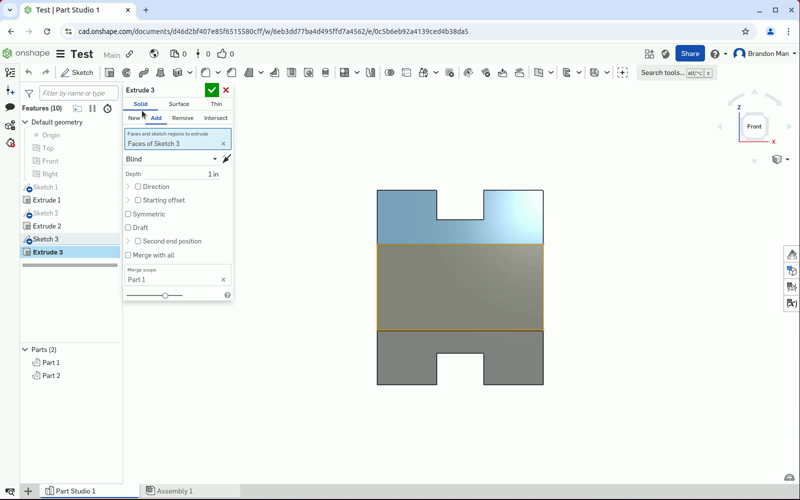
mouse_move(137, 120)
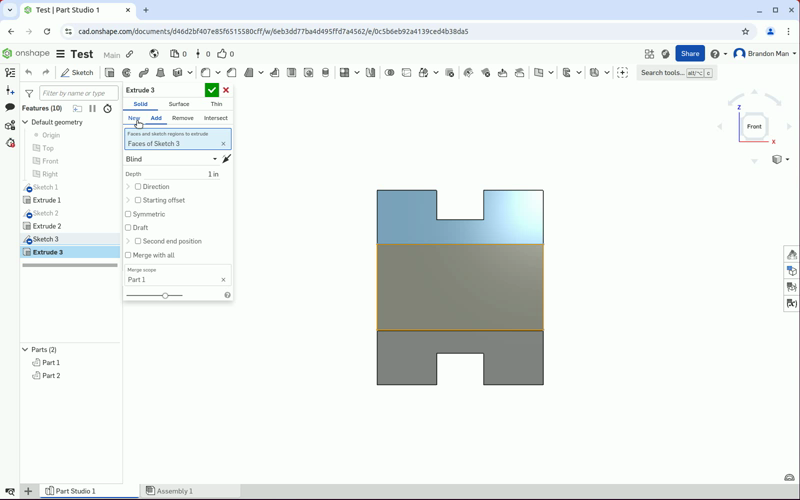
click(137, 120)
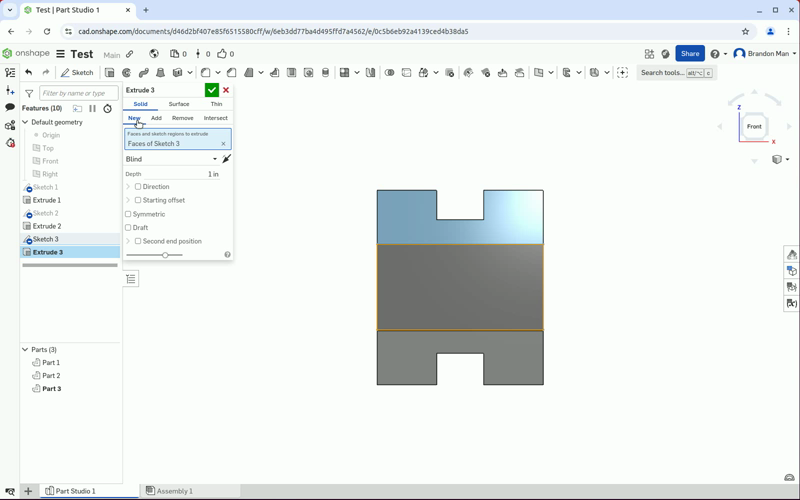
key(tab, 4)
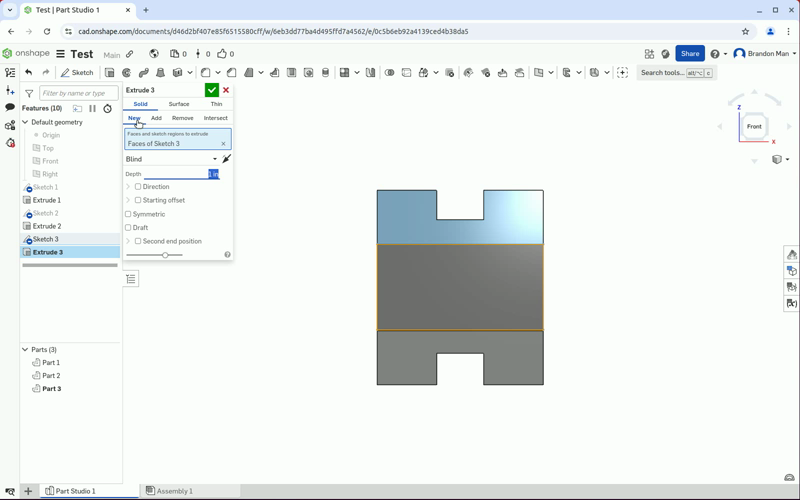
text(11.554)
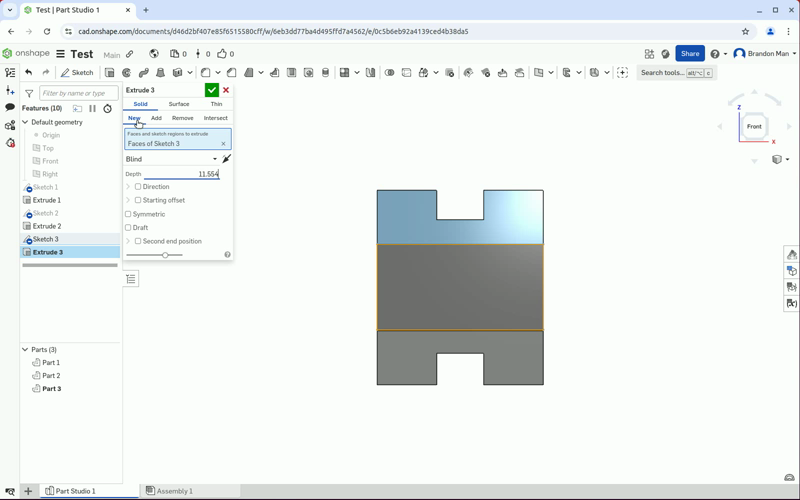
key(enter)
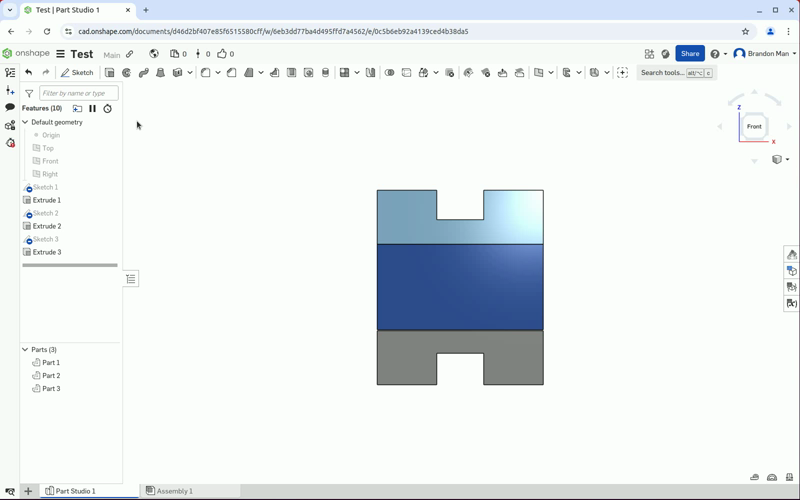
key(shift+h)
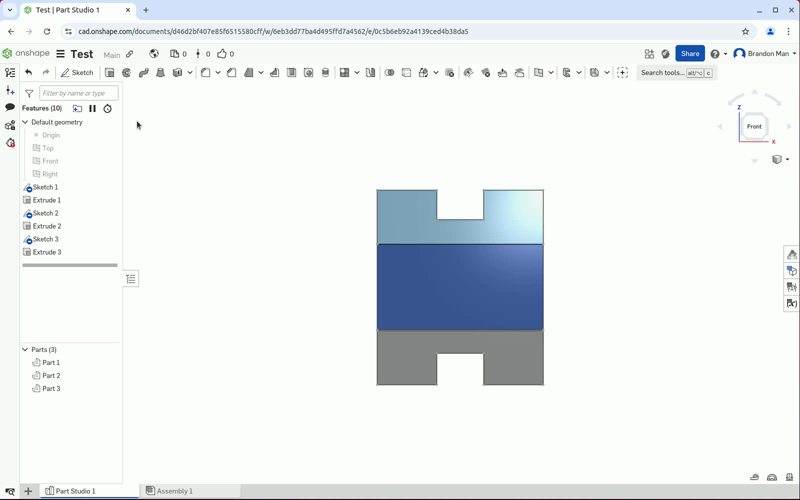
key(shift+h)
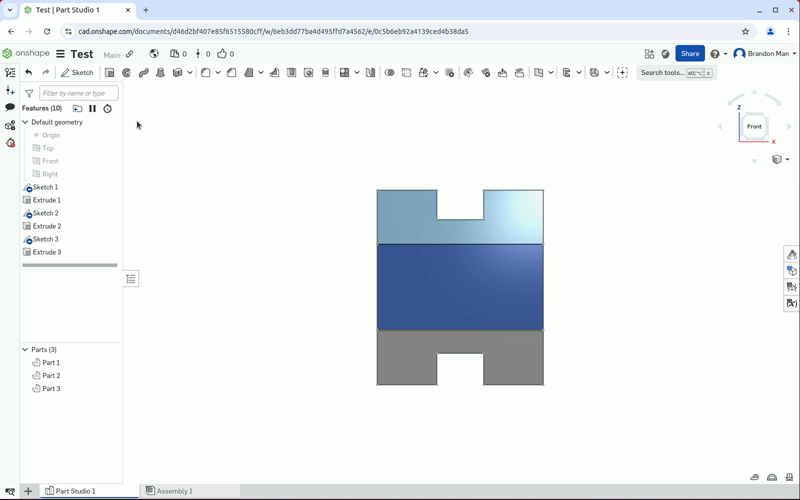
key(shift+7)
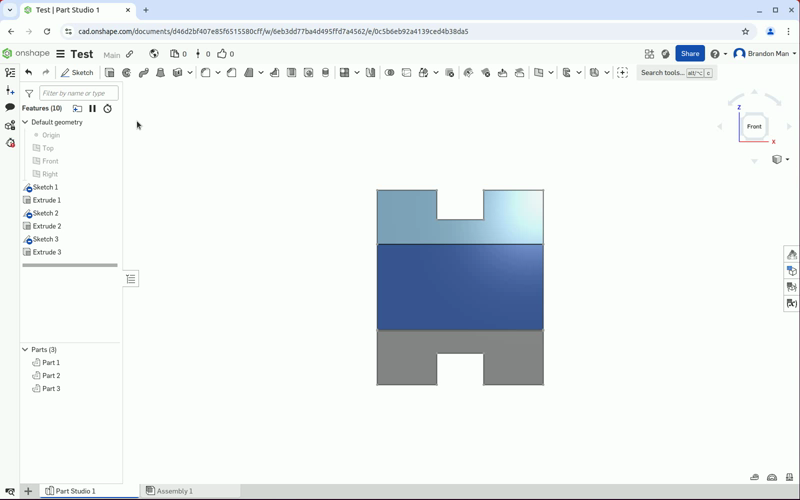
key(left, 2)
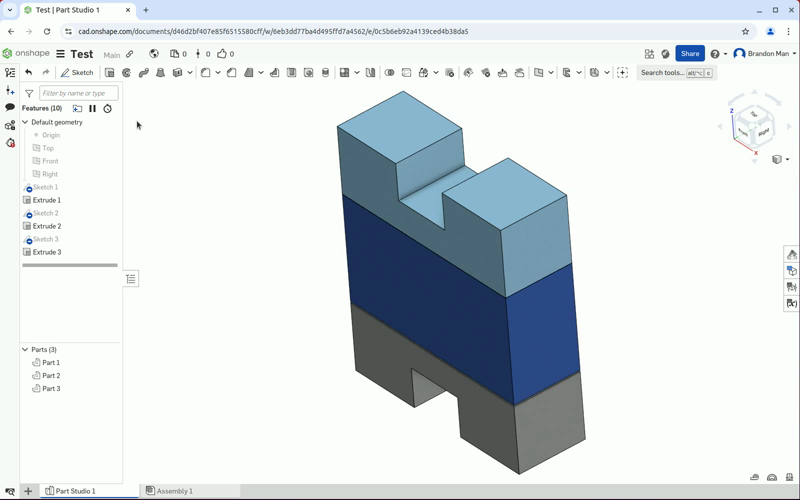
key(down, 2)
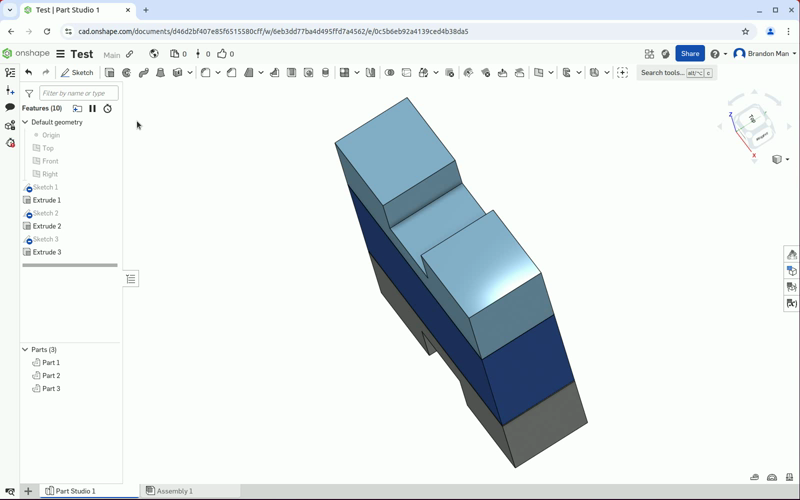
key(up, 2)
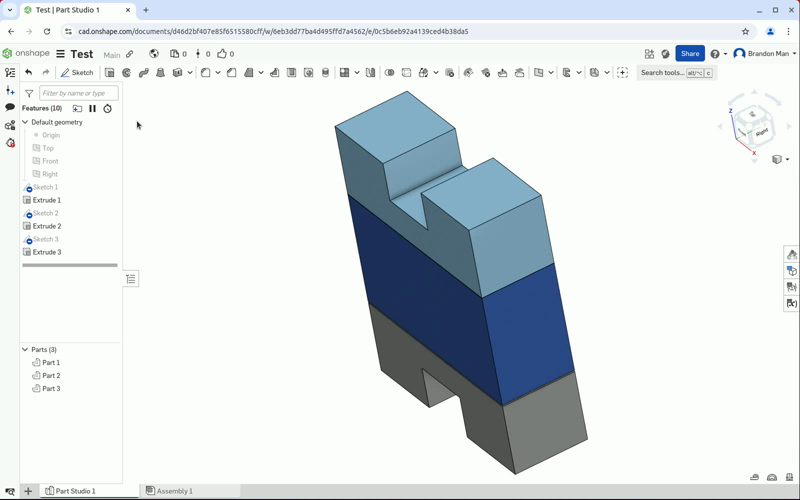
key(right, 2)
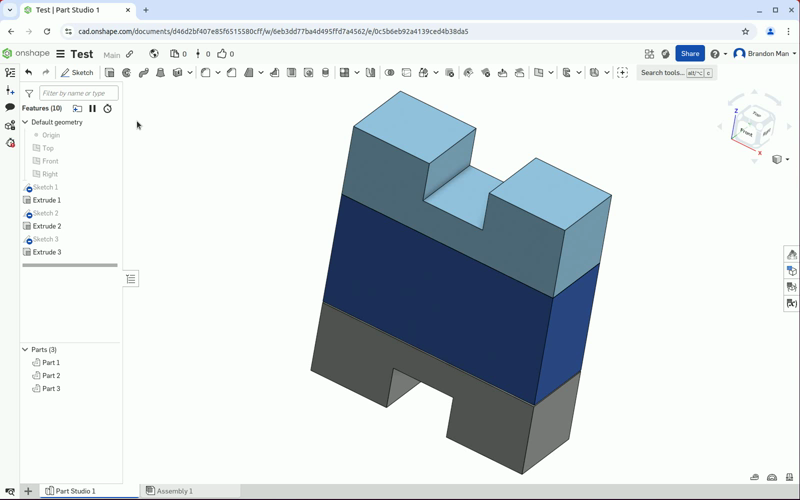
mouse_move(73, 189)
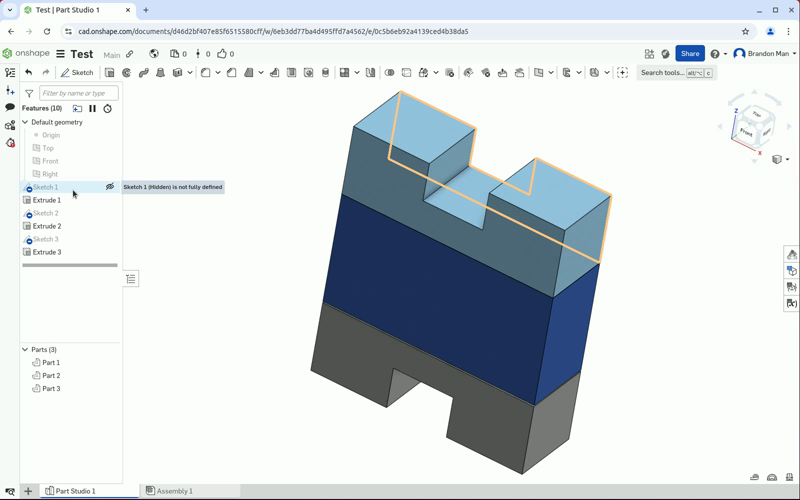
click(73, 189)